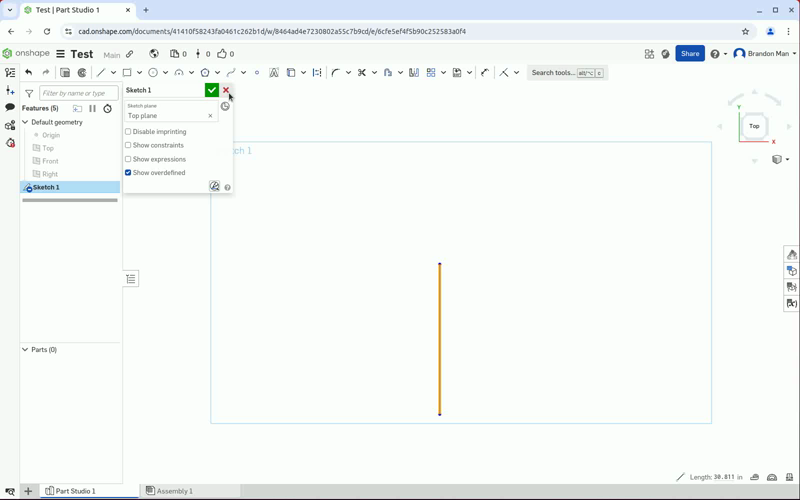
key(shift+h)
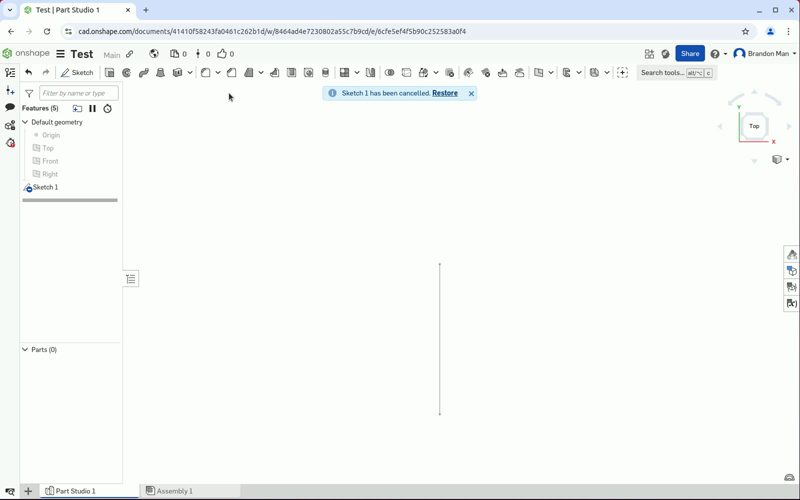
mouse_move(73, 352)
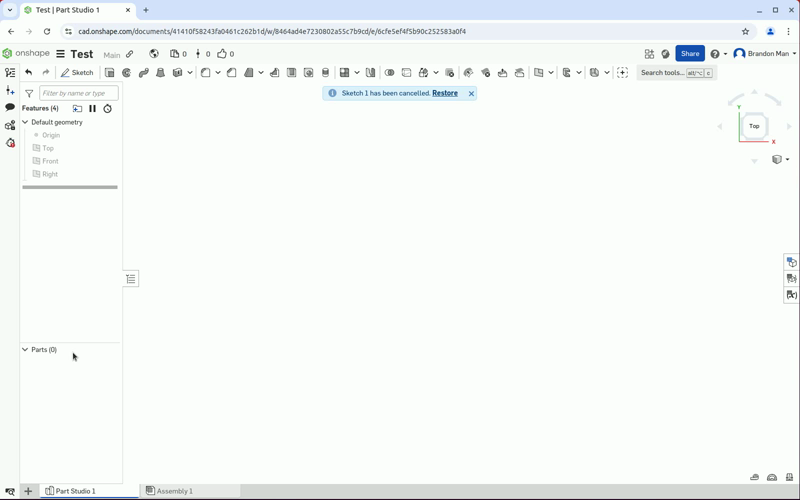
key(y)
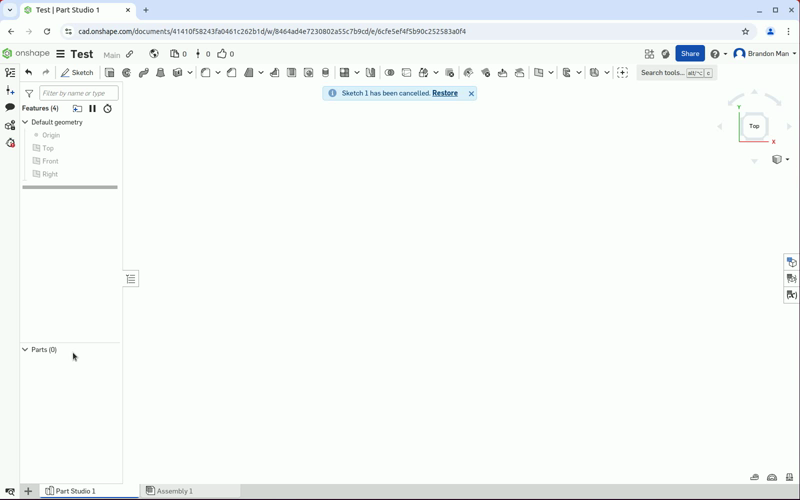
key(shift+p)
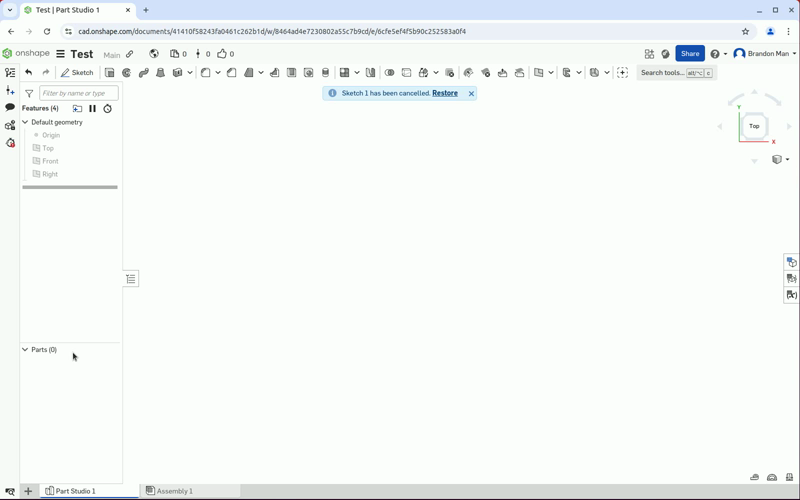
key(space)
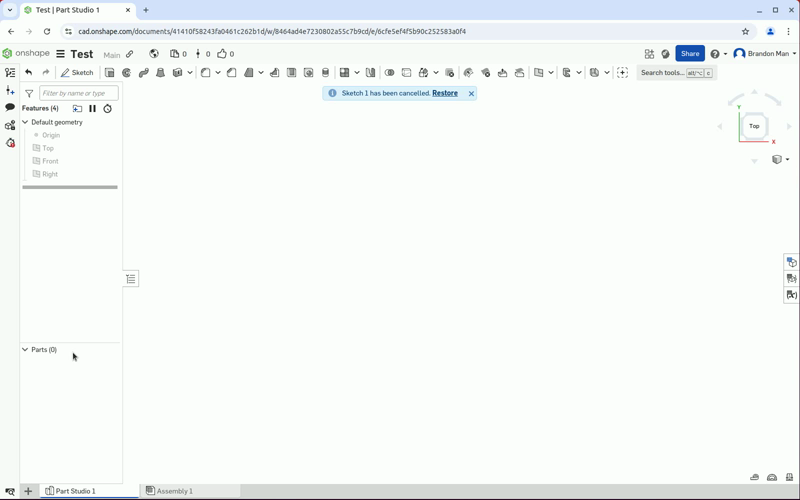
key_down(shift)
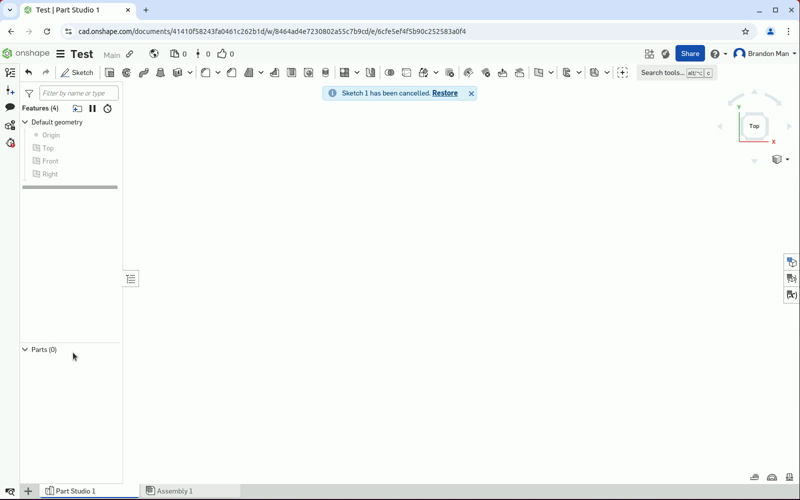
key(up)
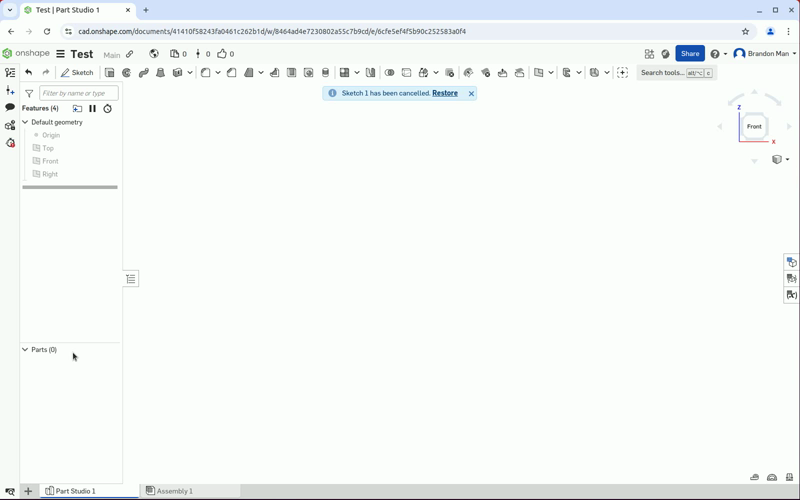
key_up(shift)
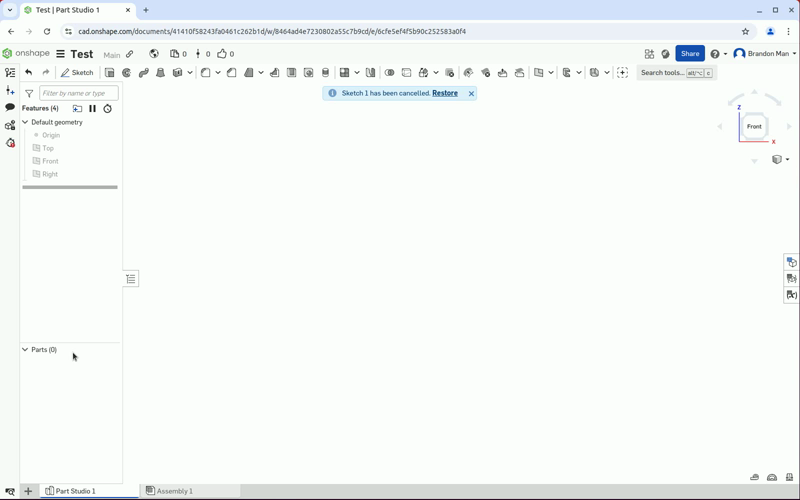
mouse_move(73, 352)
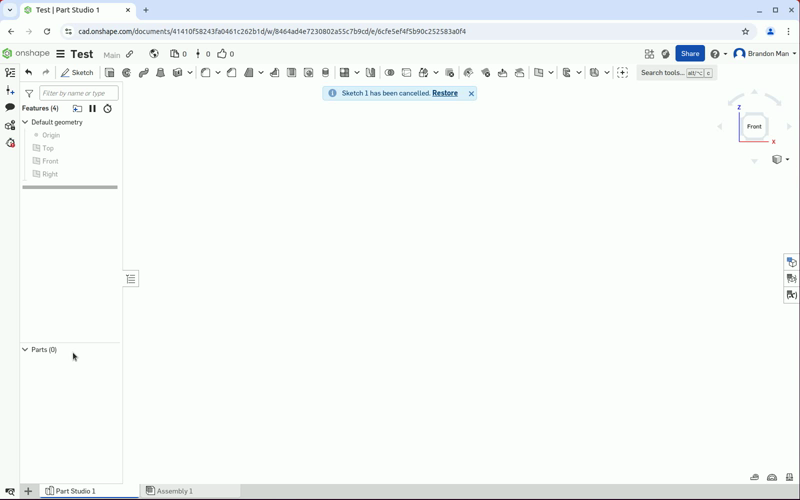
key(shift+y)
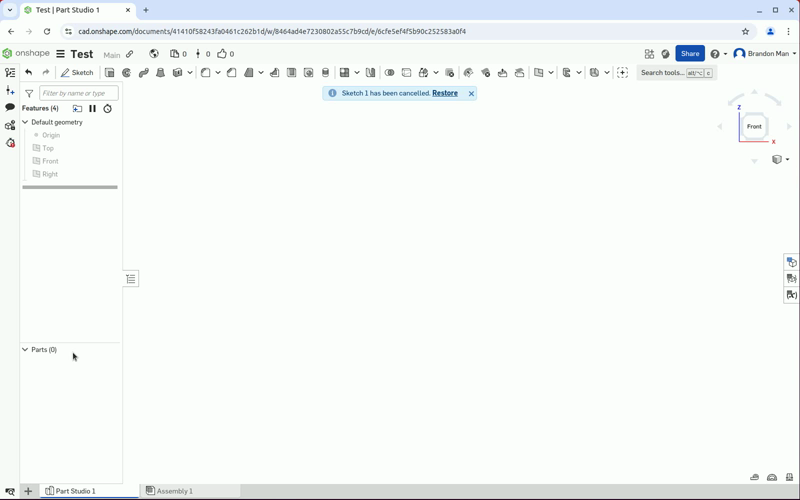
key(shift+s)
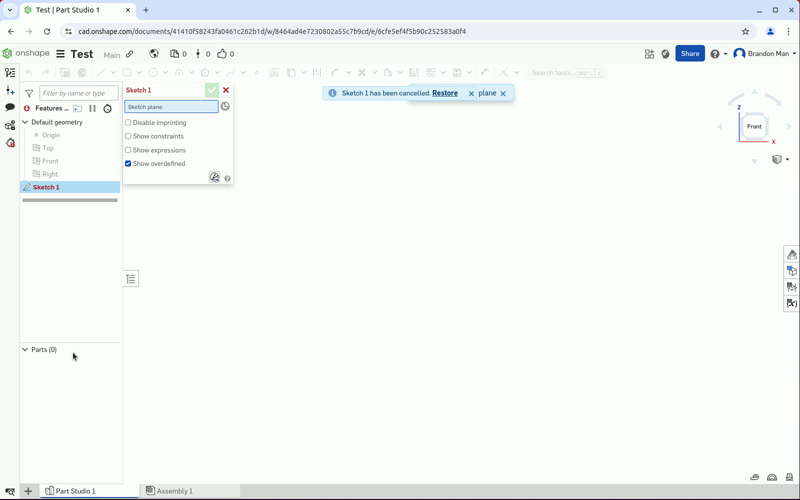
mouse_move(73, 163)
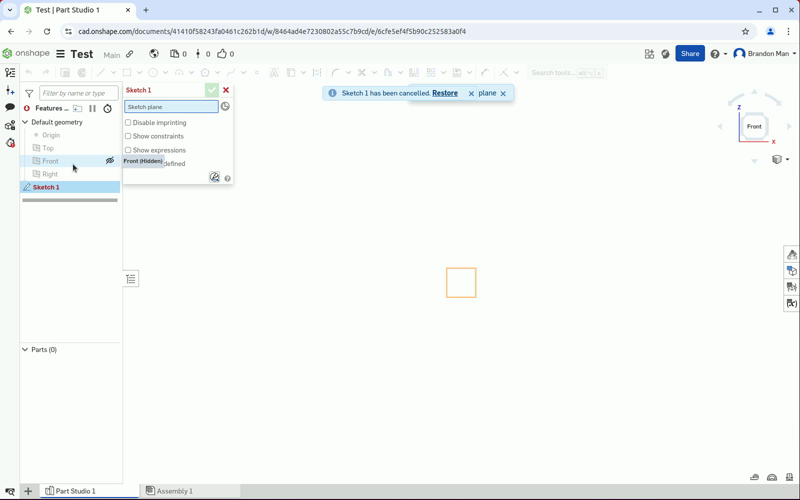
click(73, 163)
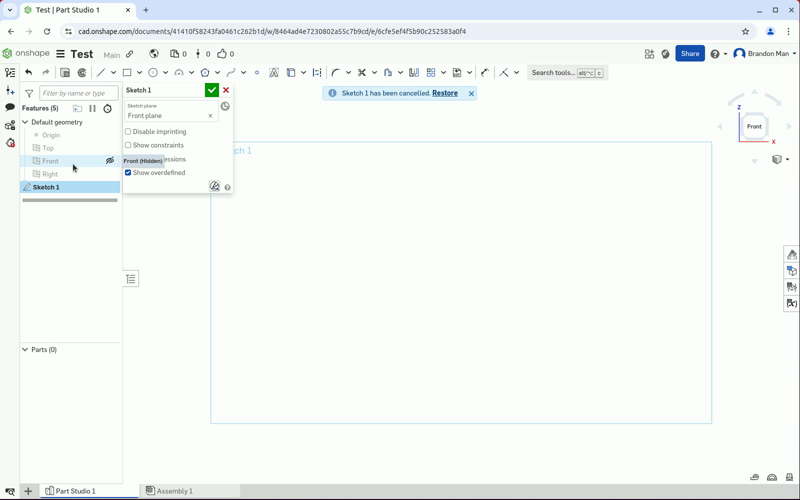
mouse_move(73, 352)
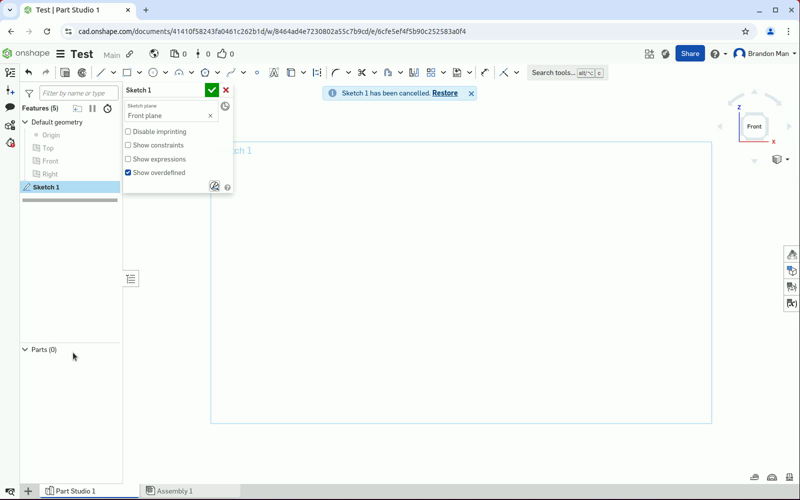
key(y)
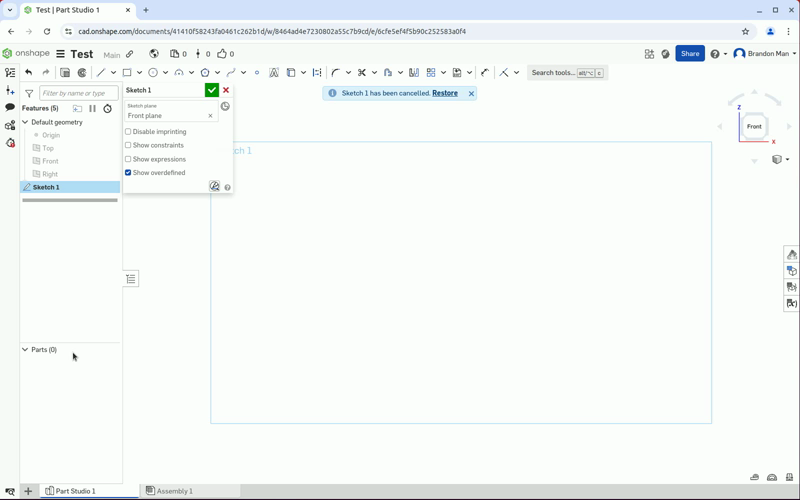
key(l)
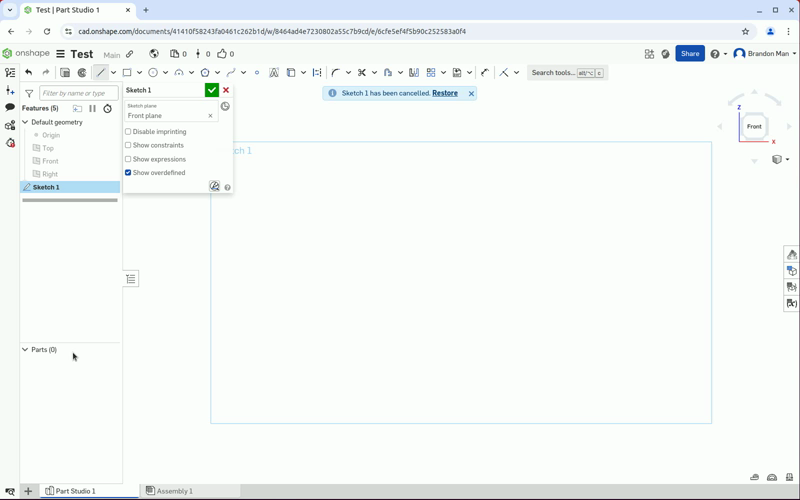
key_down(shift)
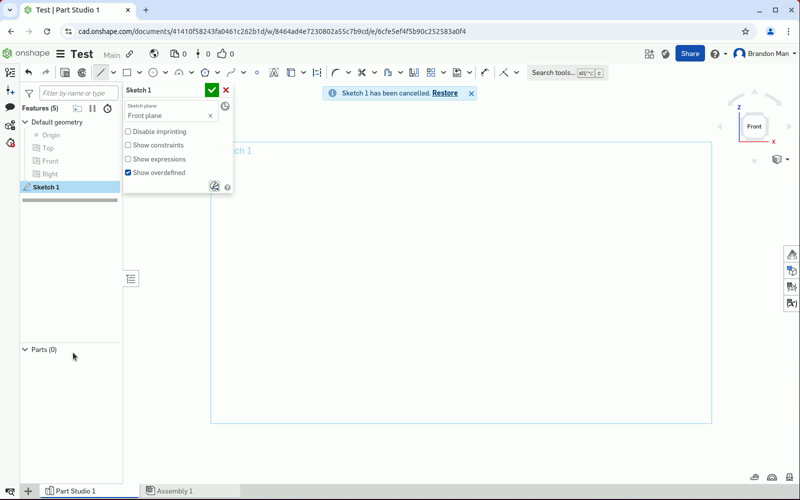
mouse_move(449, 282)
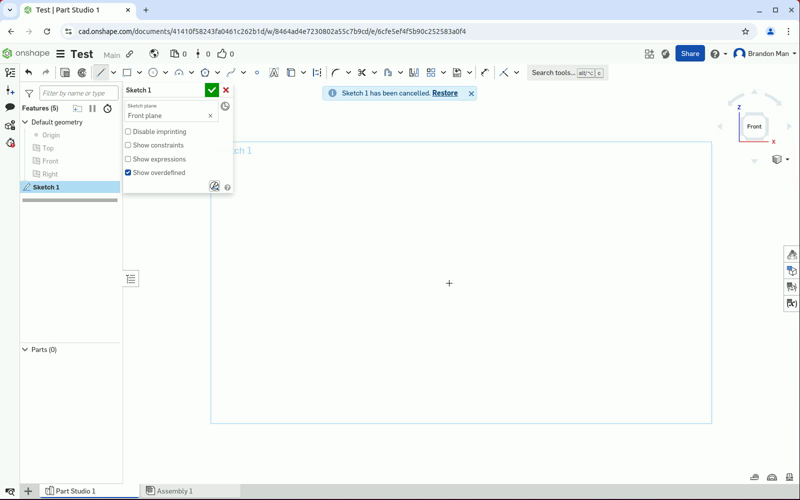
click(449, 282)
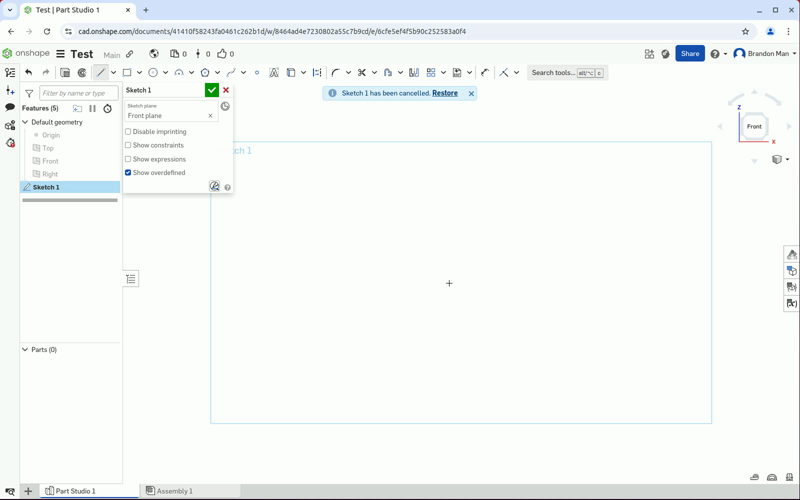
key_up(shift)
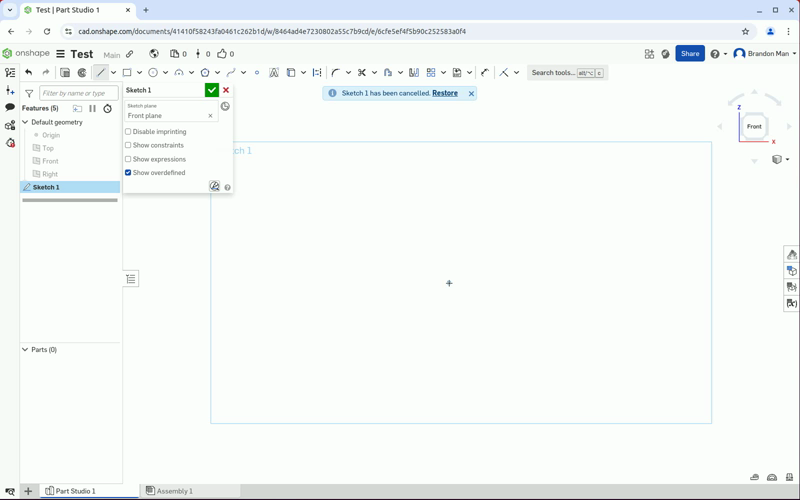
key_down(shift)
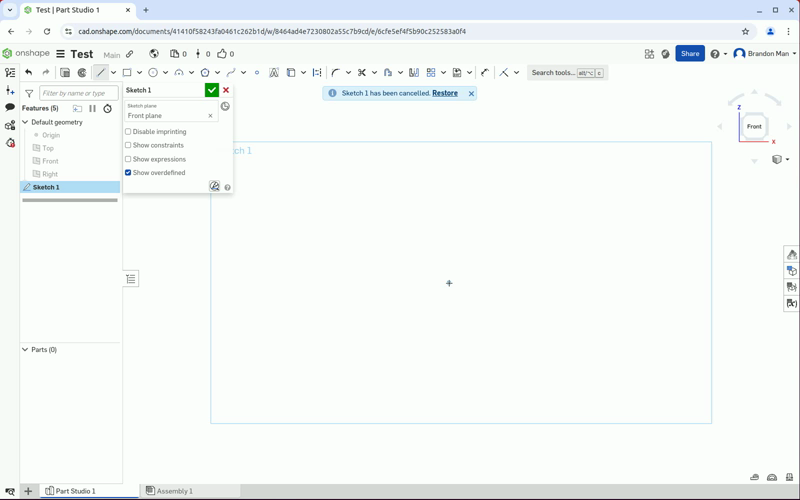
mouse_move(479, 282)
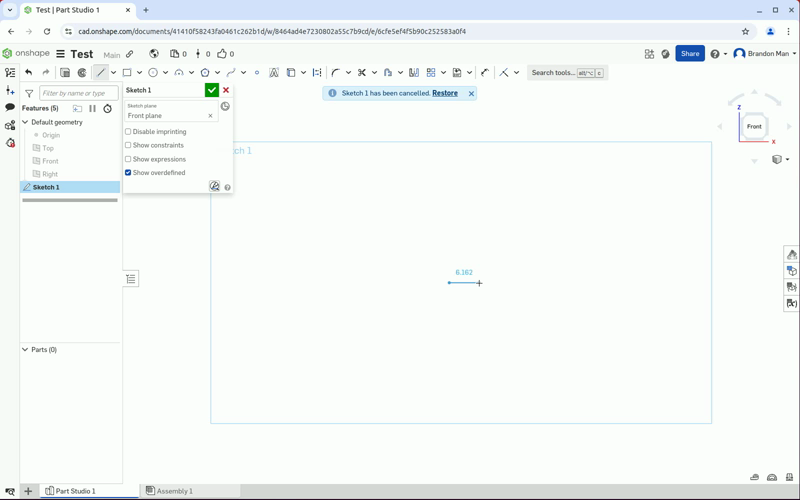
mouse_move(455, 294)
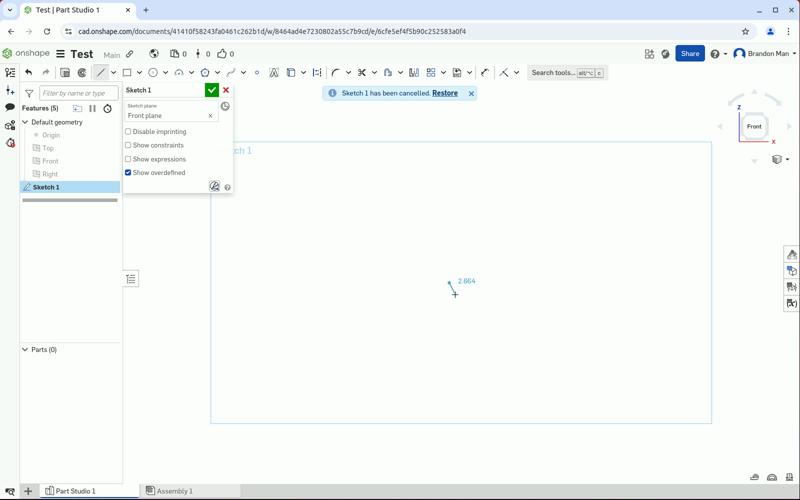
click(455, 294)
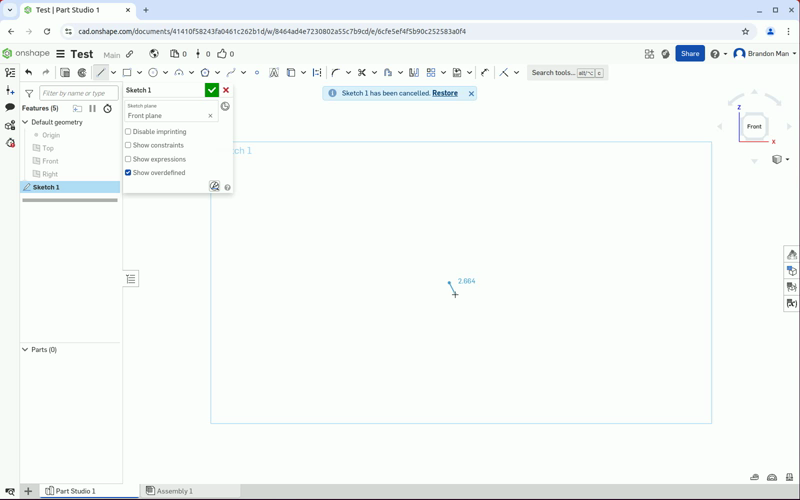
key_up(shift)
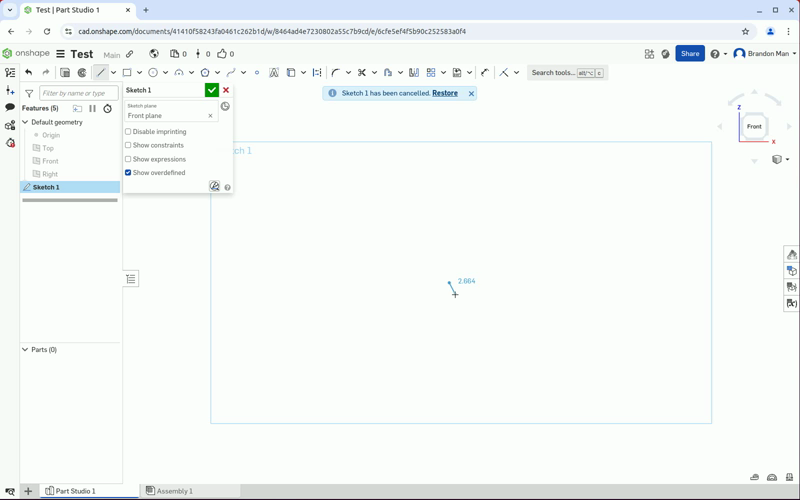
key_down(shift)
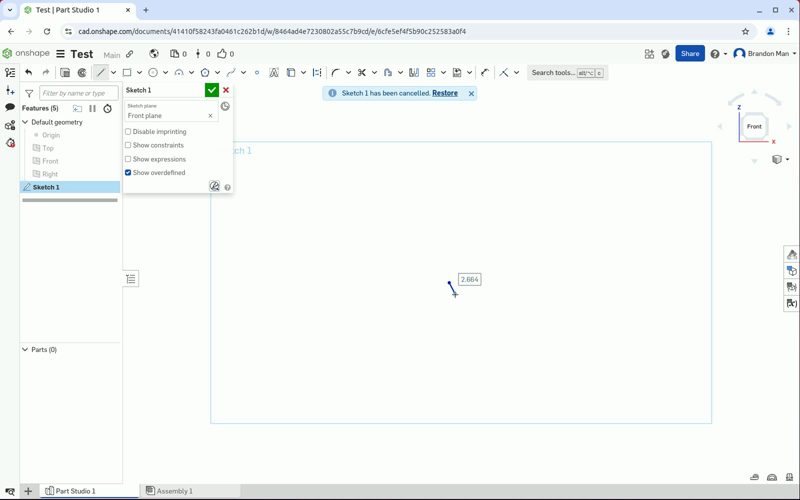
mouse_move(485, 294)
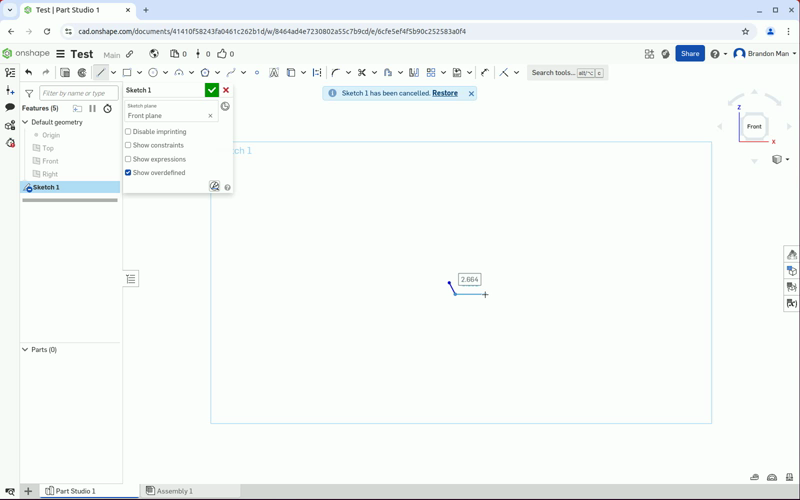
mouse_move(468, 294)
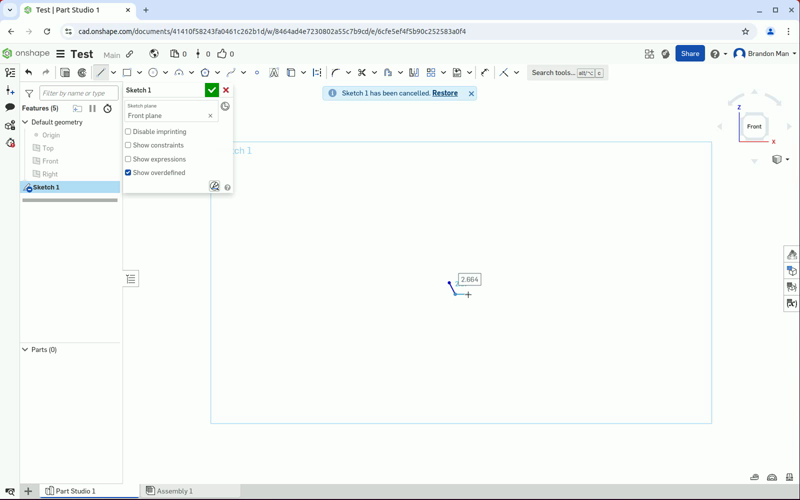
click(468, 294)
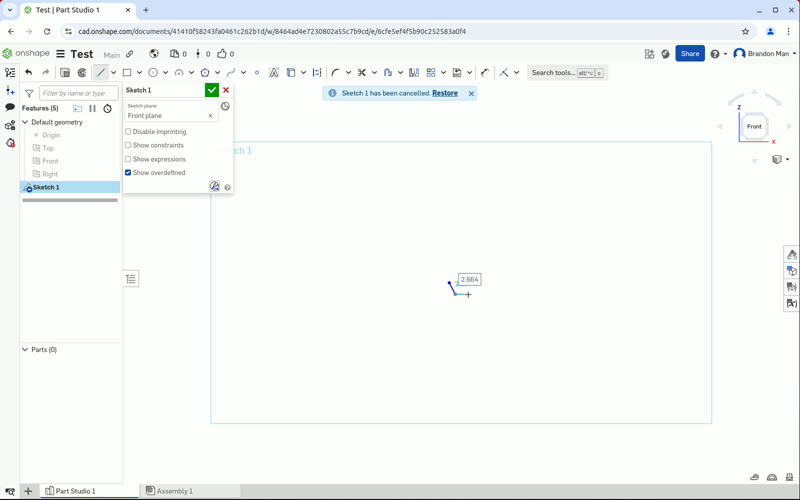
key_up(shift)
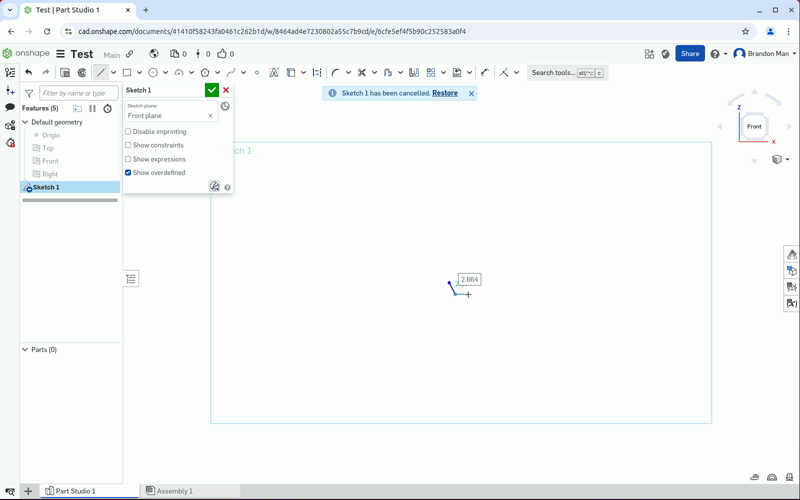
key_down(shift)
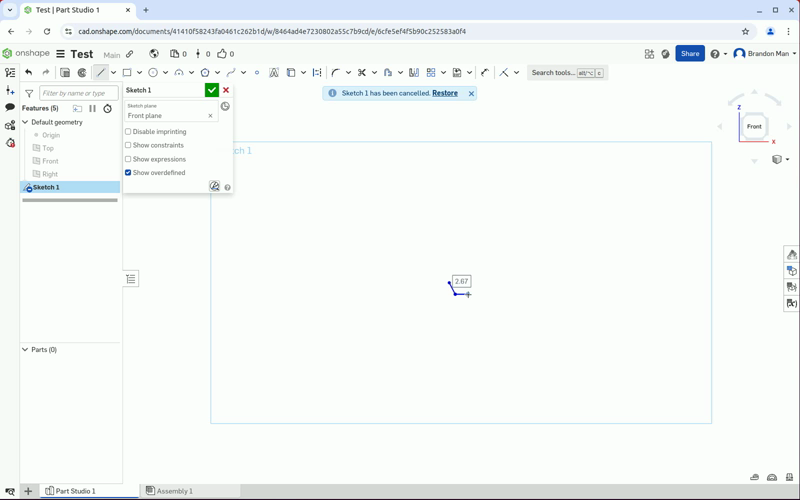
mouse_move(498, 294)
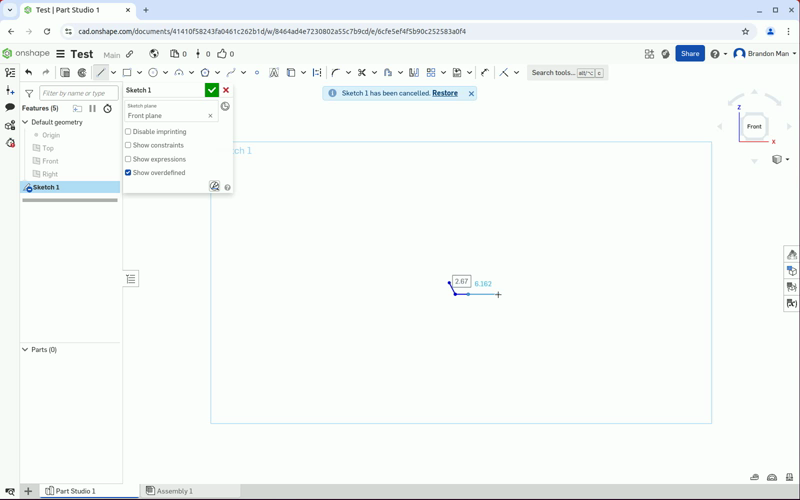
mouse_move(474, 282)
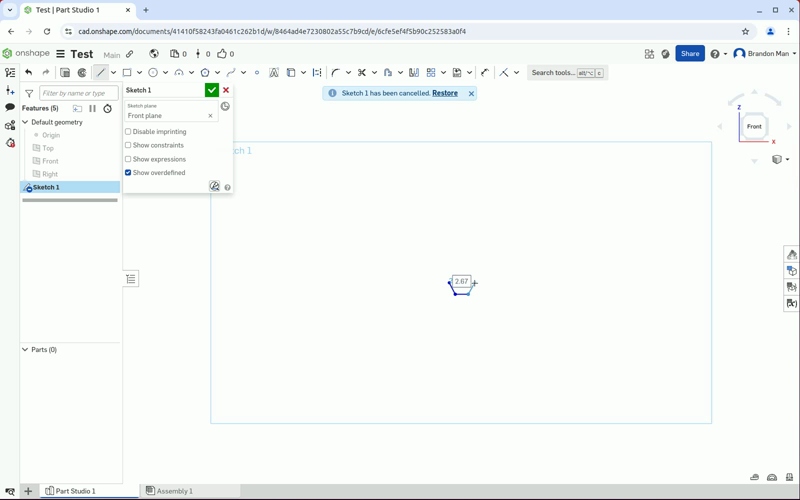
click(474, 282)
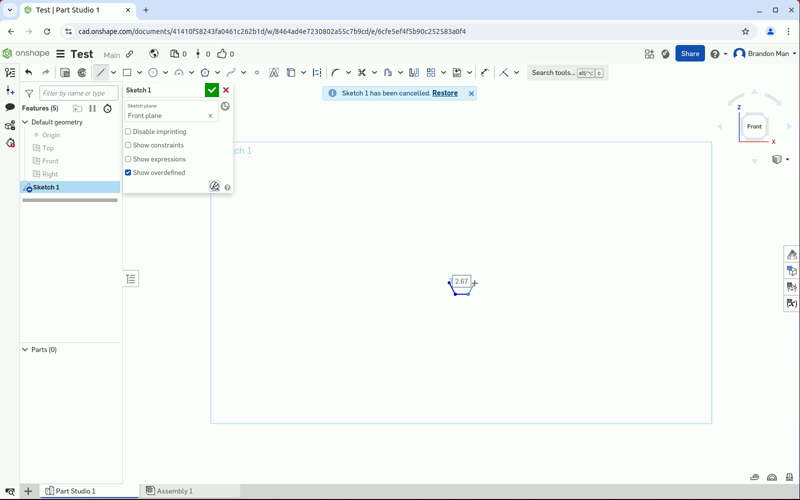
key_up(shift)
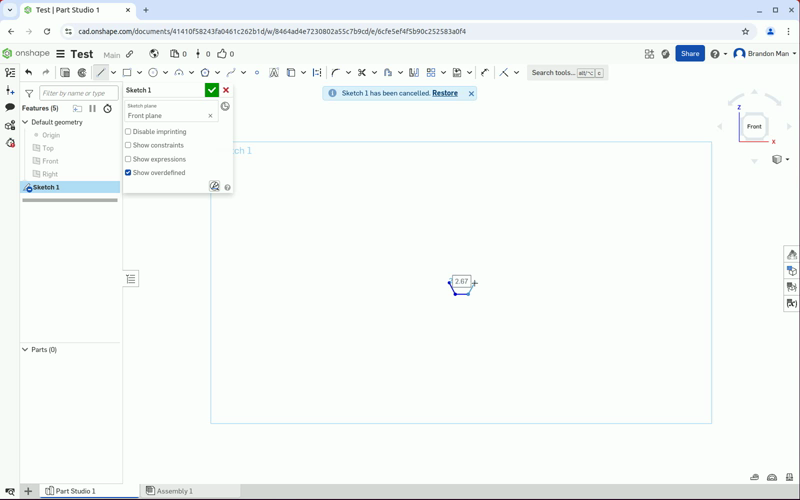
key_down(shift)
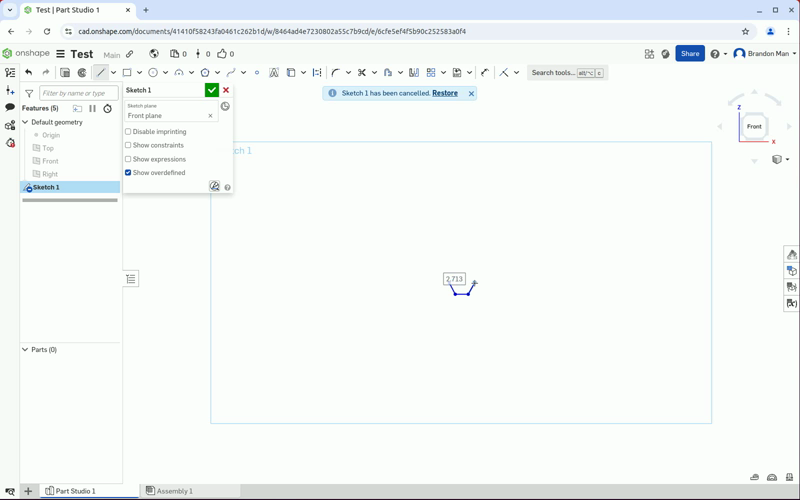
mouse_move(504, 282)
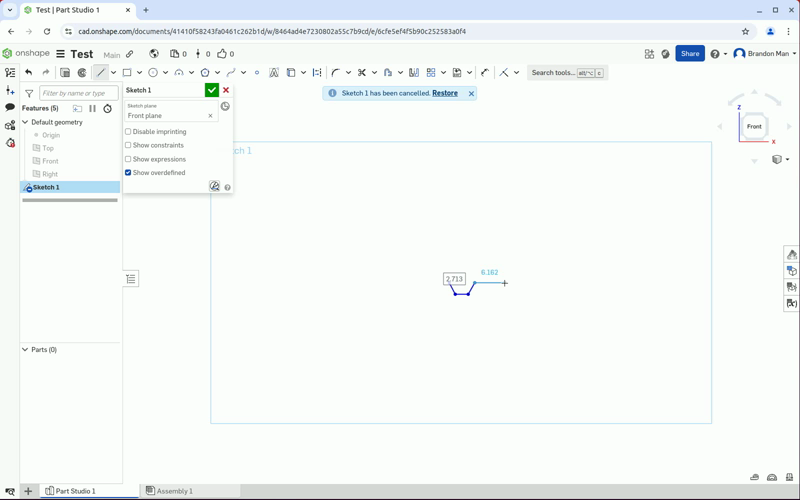
mouse_move(468, 271)
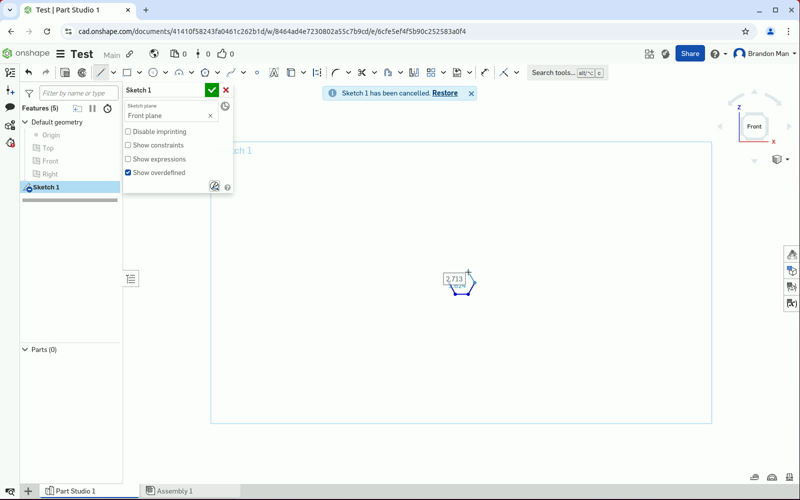
click(468, 271)
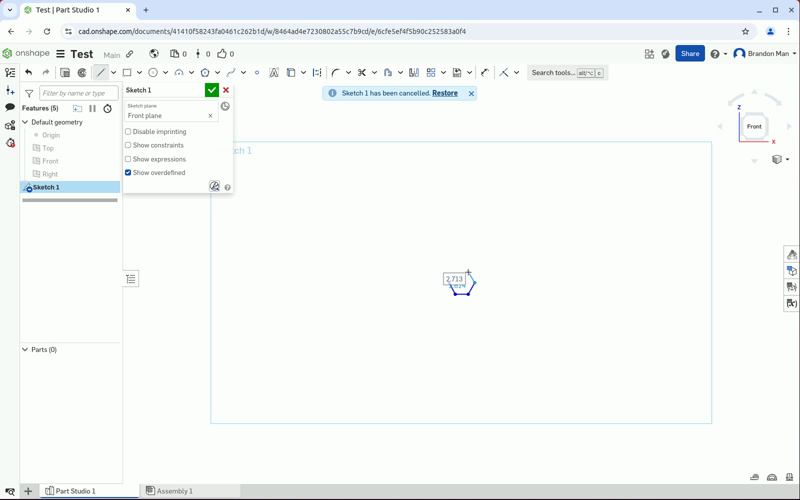
key_up(shift)
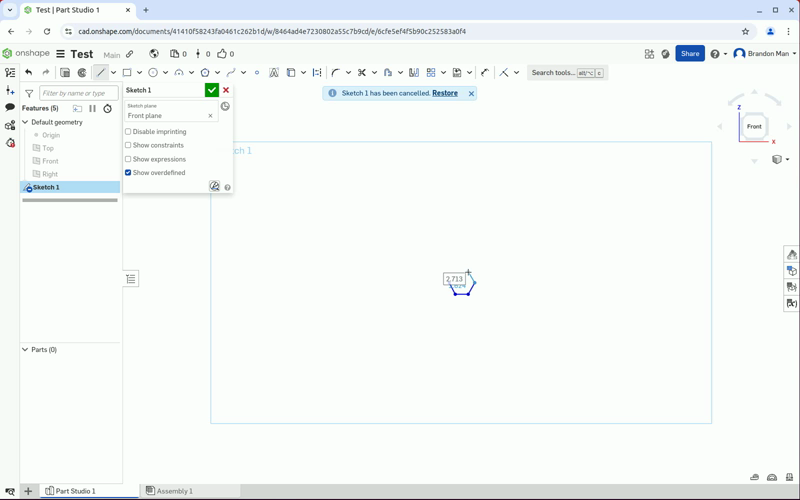
key_down(shift)
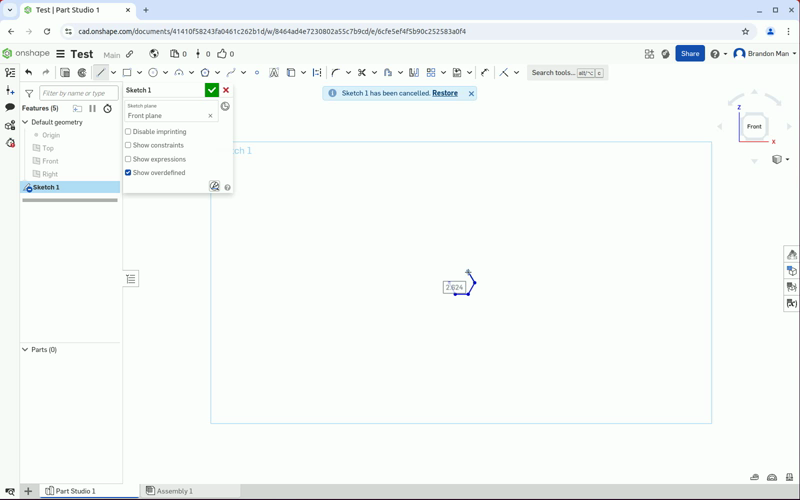
mouse_move(498, 271)
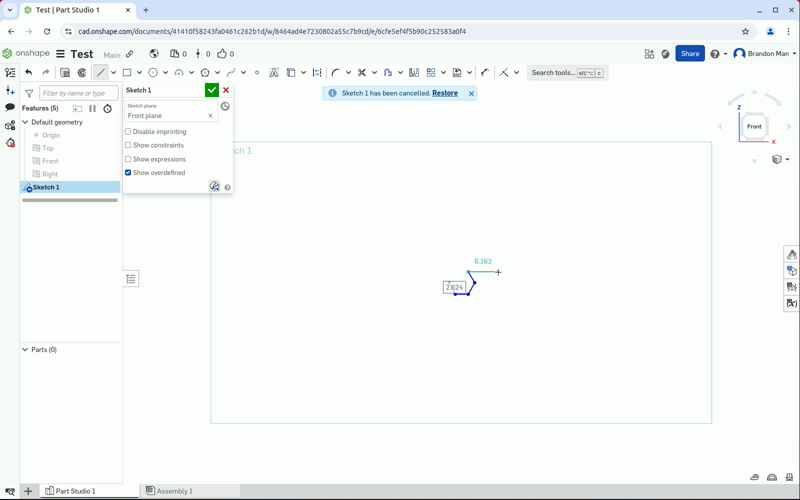
mouse_move(455, 271)
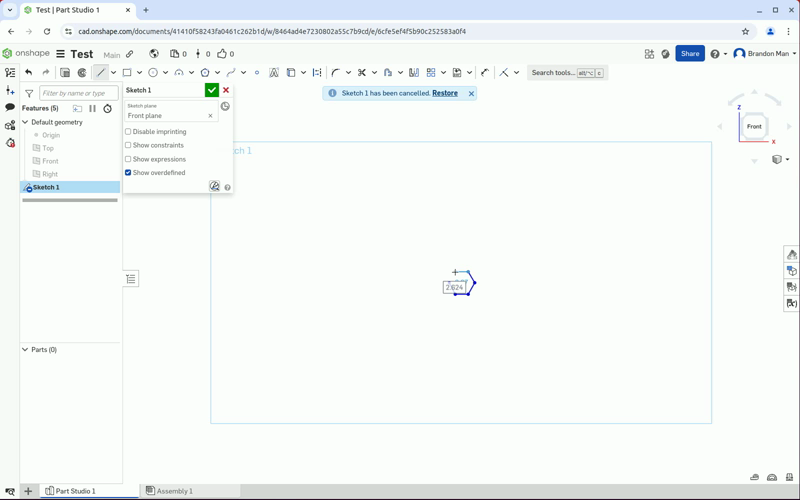
click(455, 271)
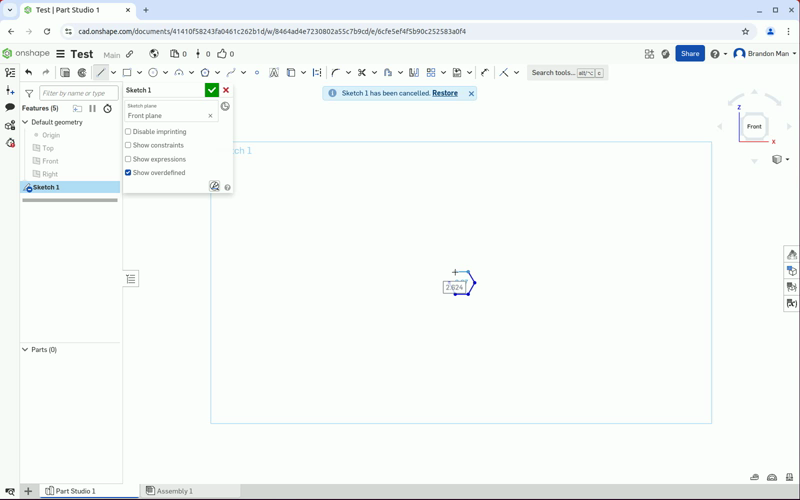
key_up(shift)
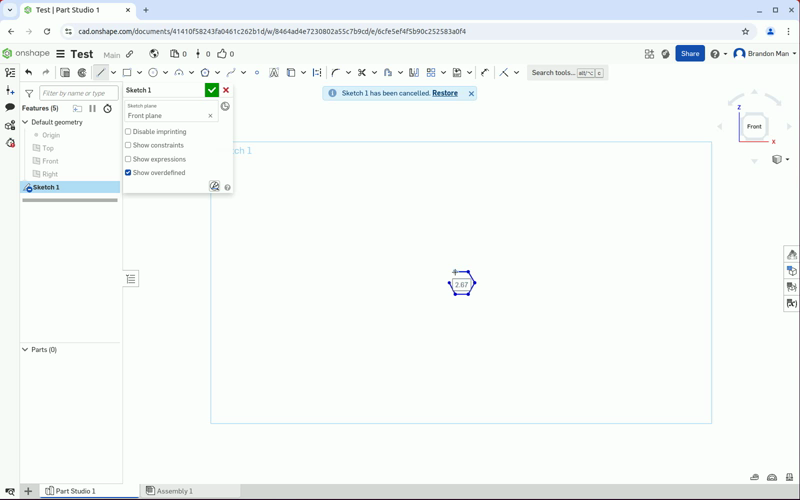
mouse_move(485, 271)
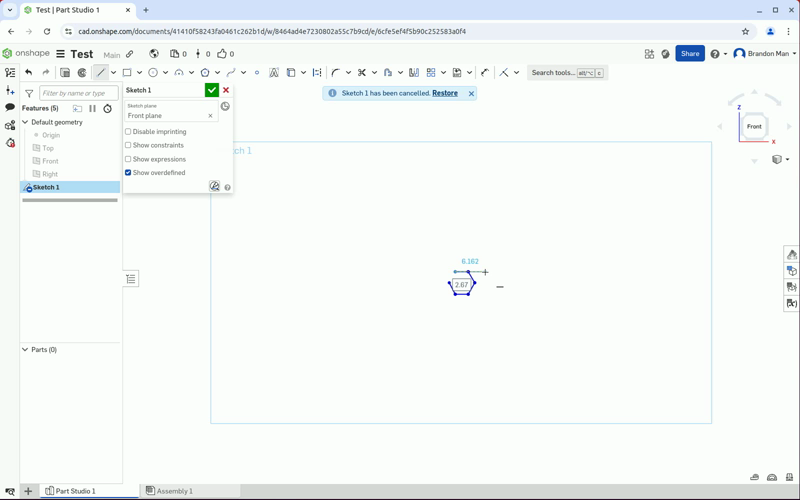
key_down(shift)
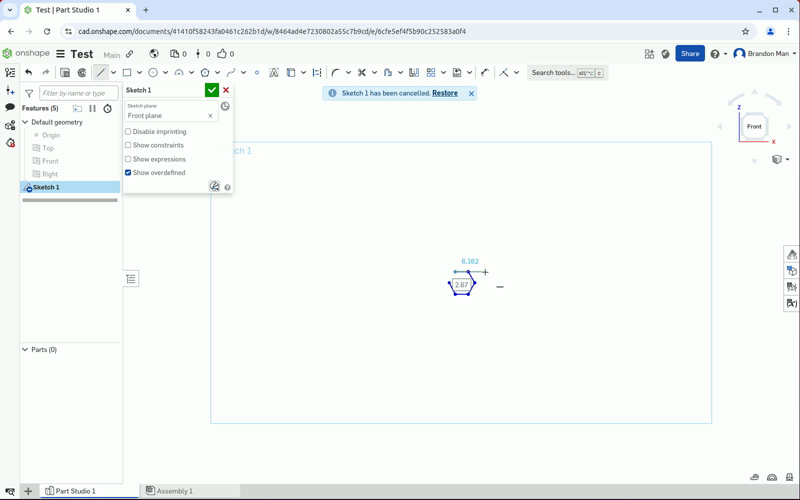
mouse_move(449, 282)
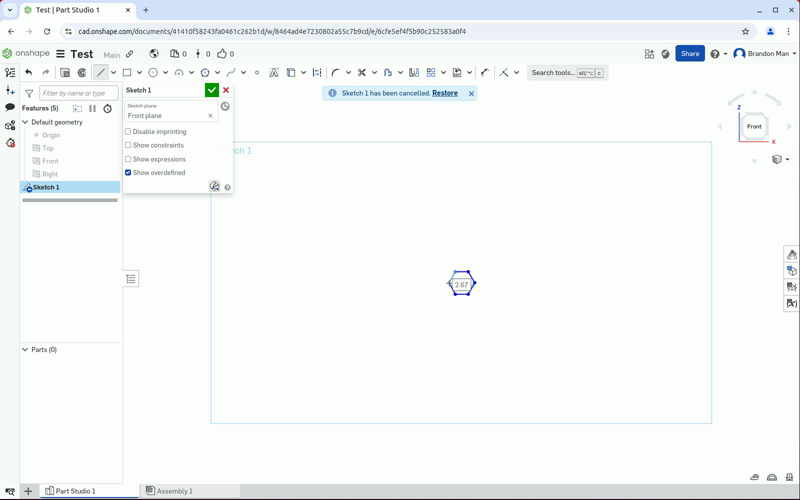
key_up(shift)
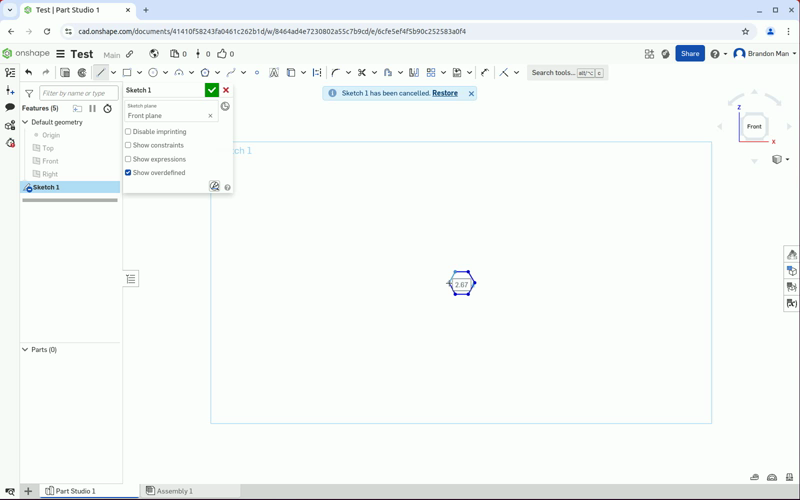
click(449, 282)
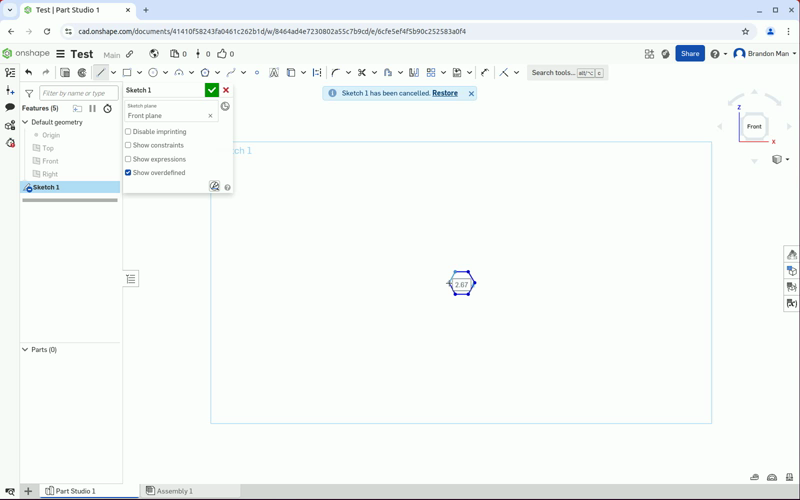
key(esc)
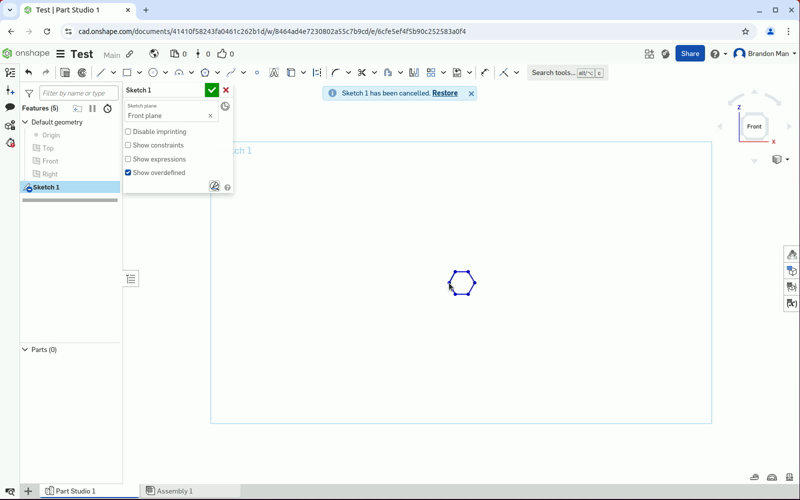
mouse_move(467, 285)
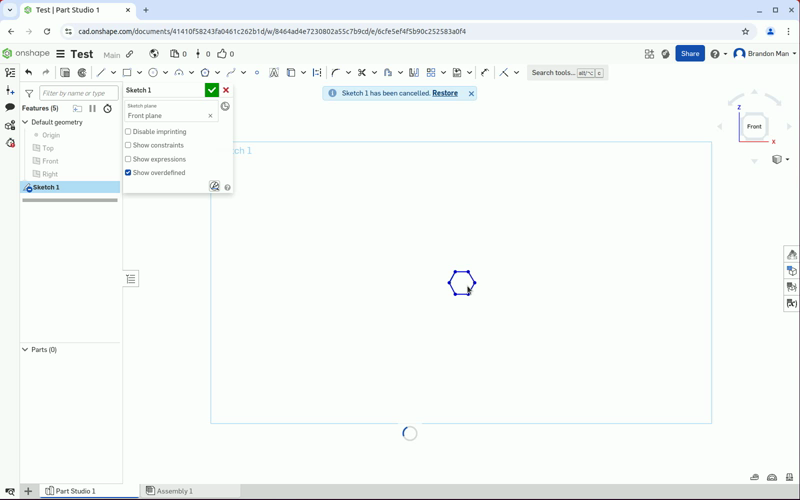
scroll(6)
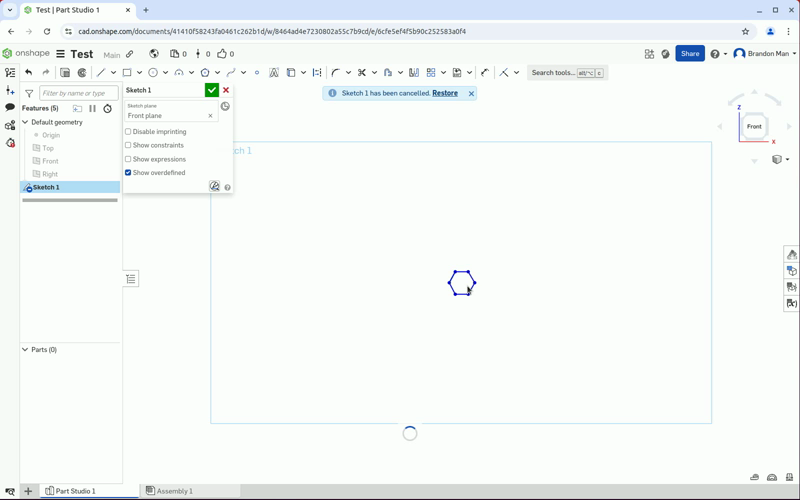
scroll(6)
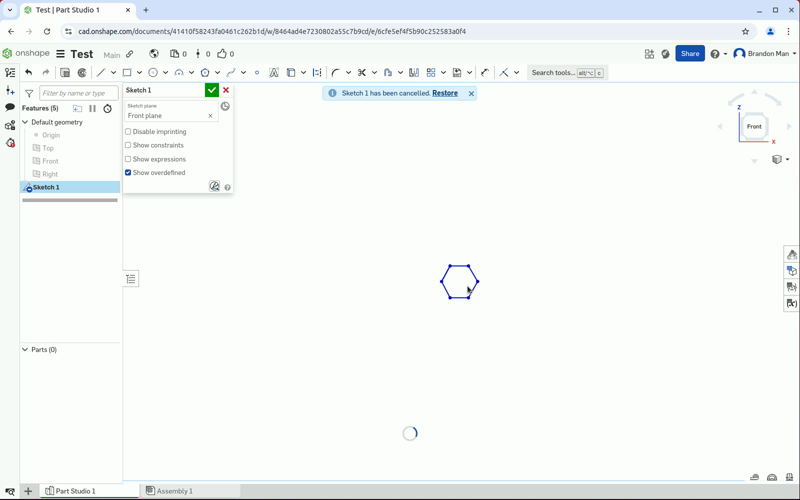
scroll(6)
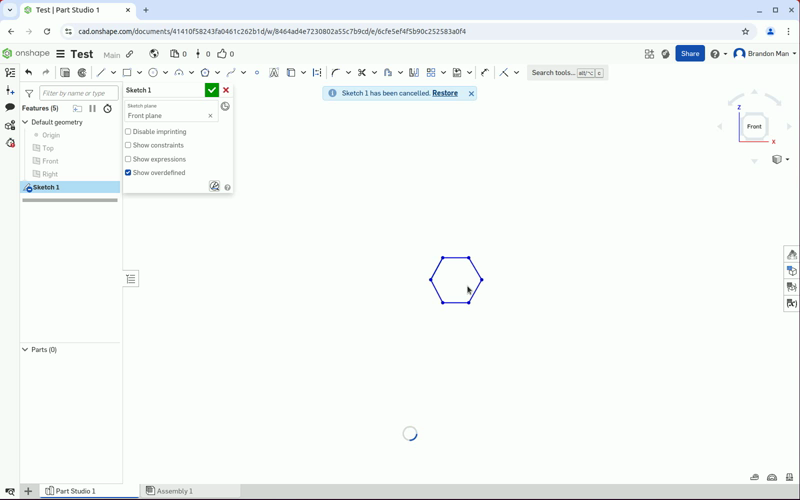
scroll(6)
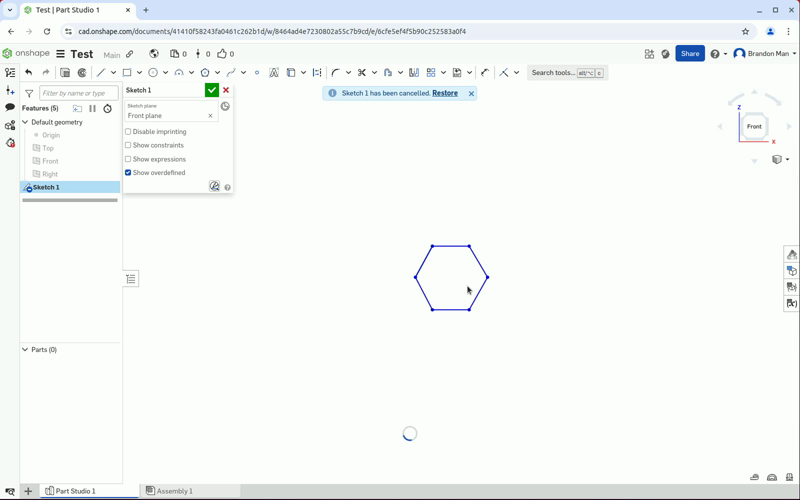
scroll(6)
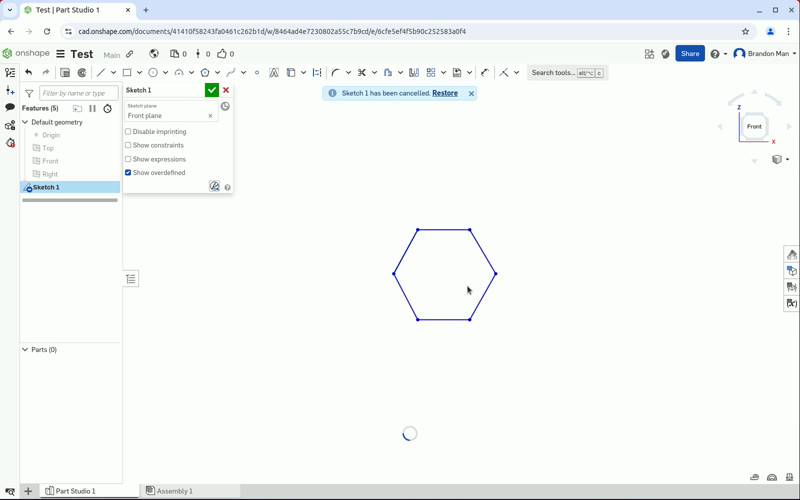
scroll(6)
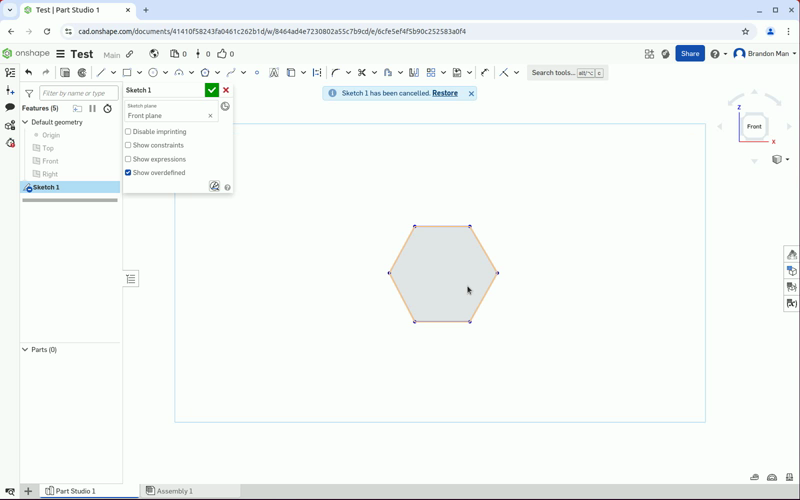
scroll(6)
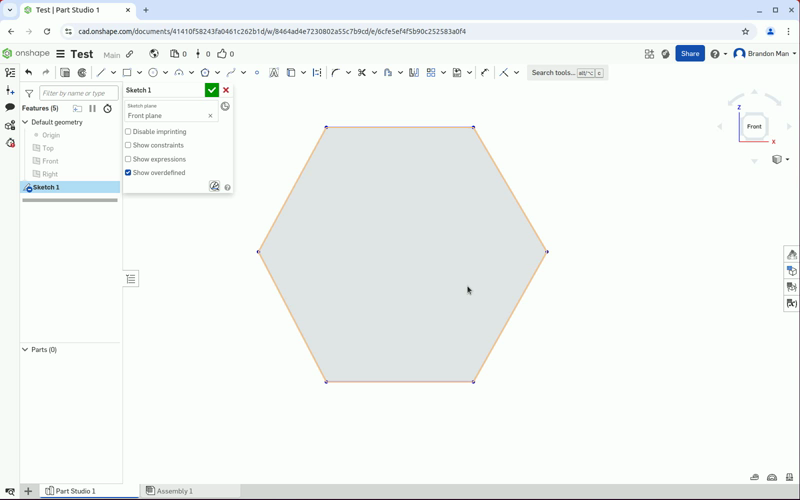
click(467, 285)
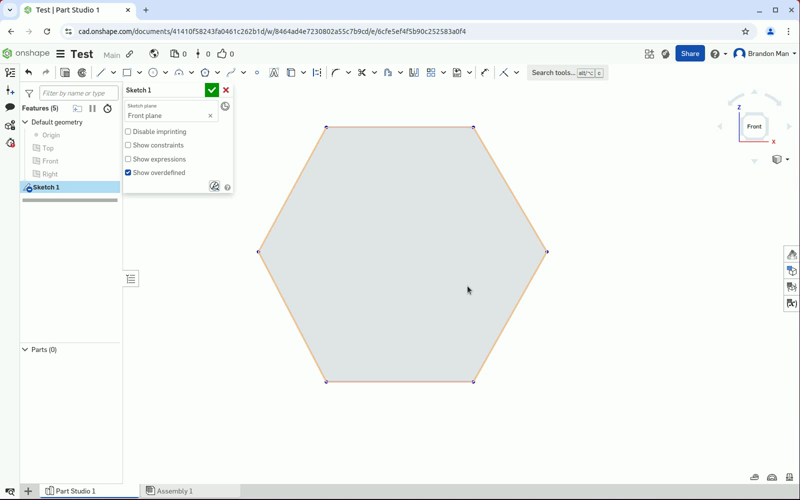
scroll(-6)
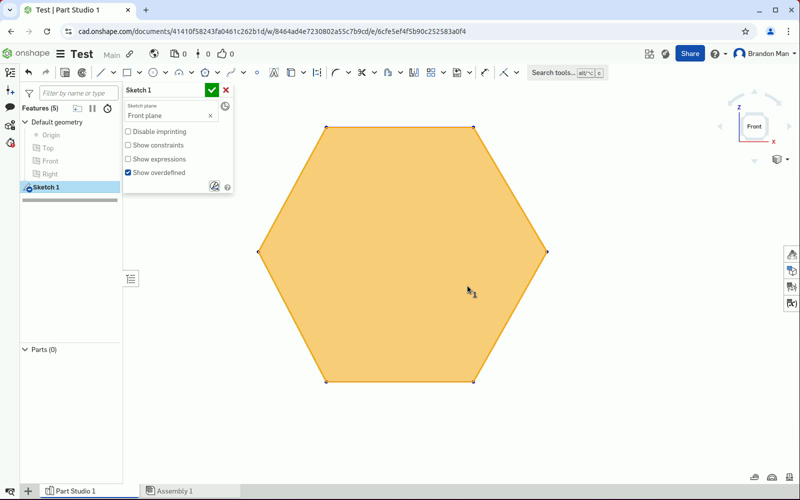
scroll(-6)
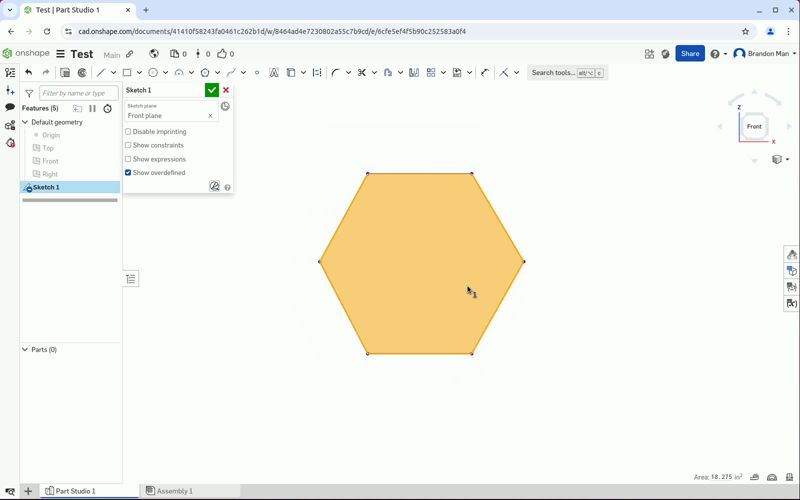
scroll(-6)
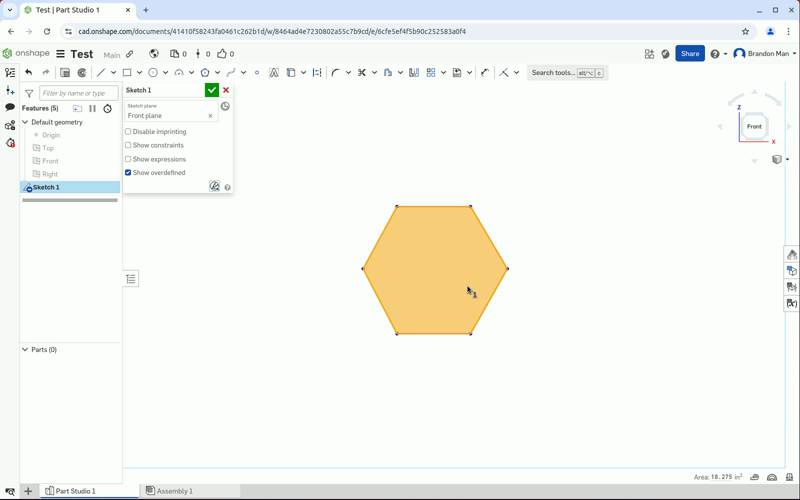
scroll(-6)
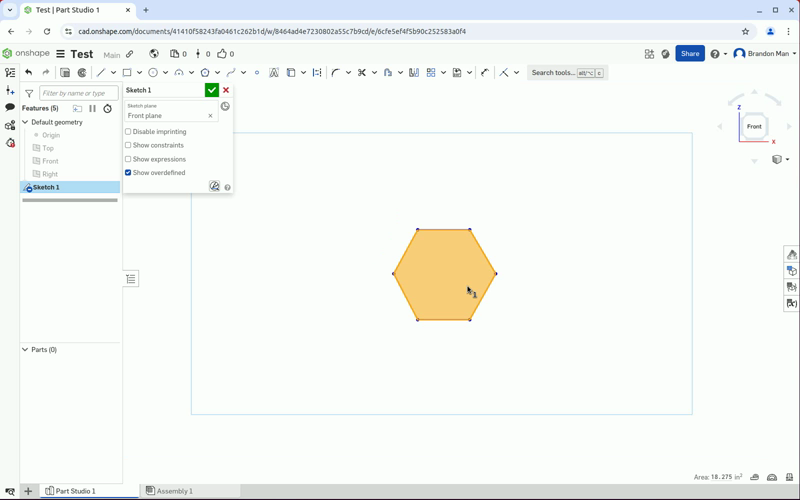
scroll(-6)
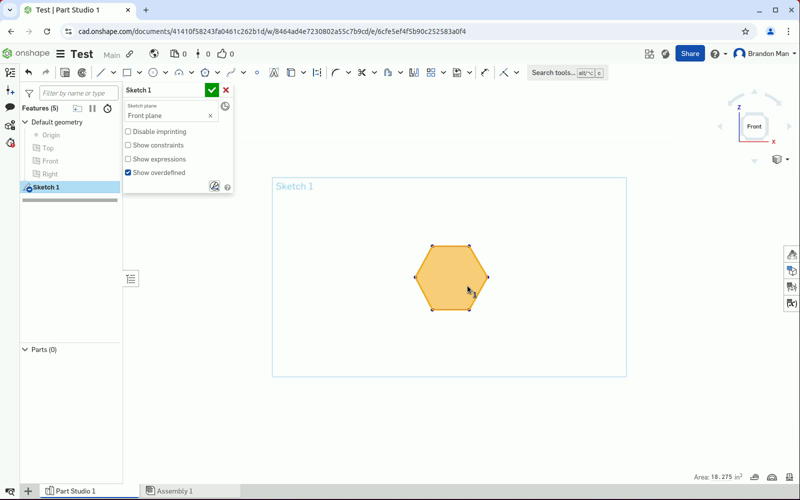
scroll(-6)
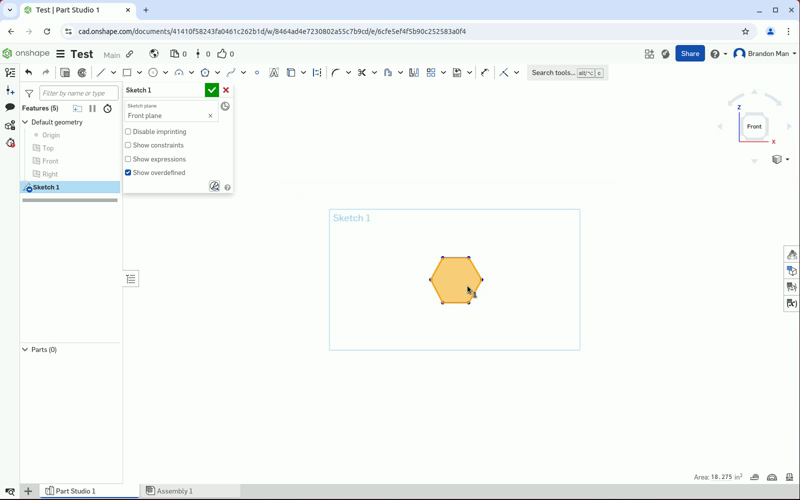
scroll(-6)
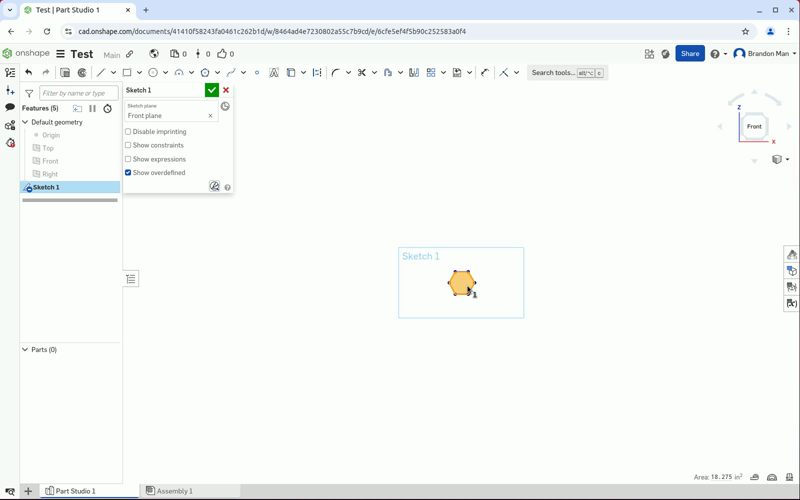
mouse_move(73, 352)
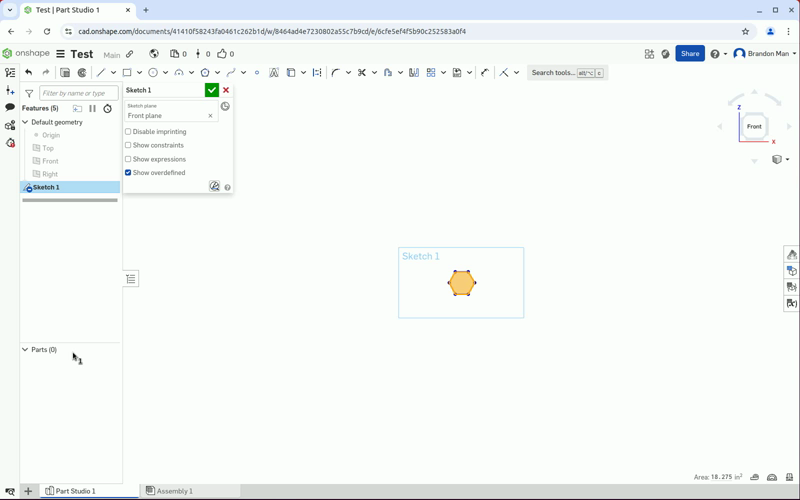
key(shift+y)
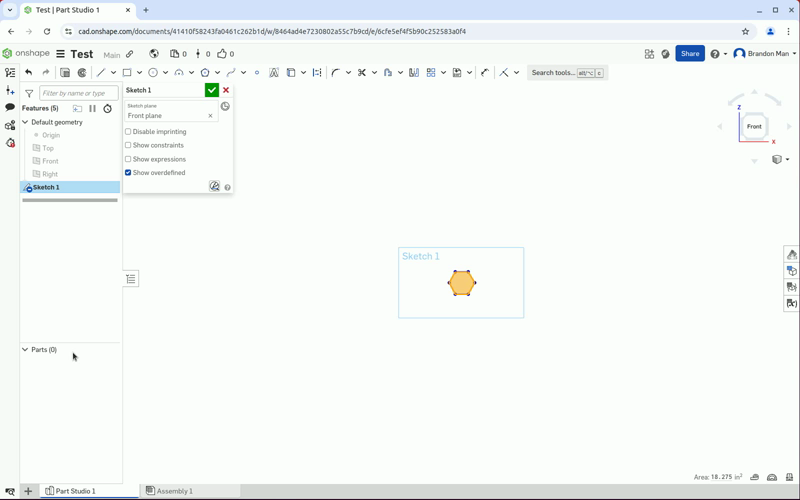
key(shift+e)
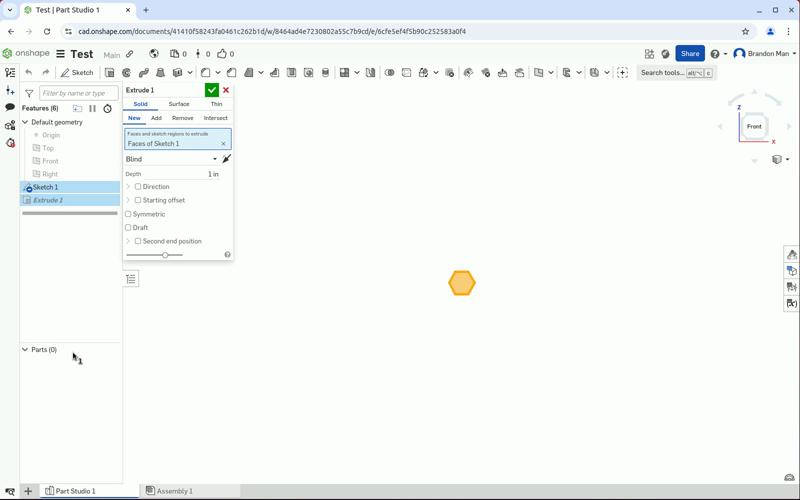
mouse_move(143, 106)
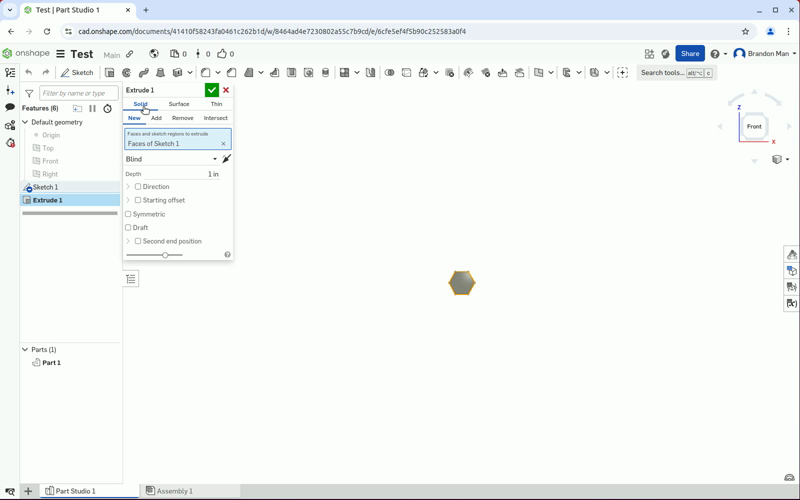
click(143, 106)
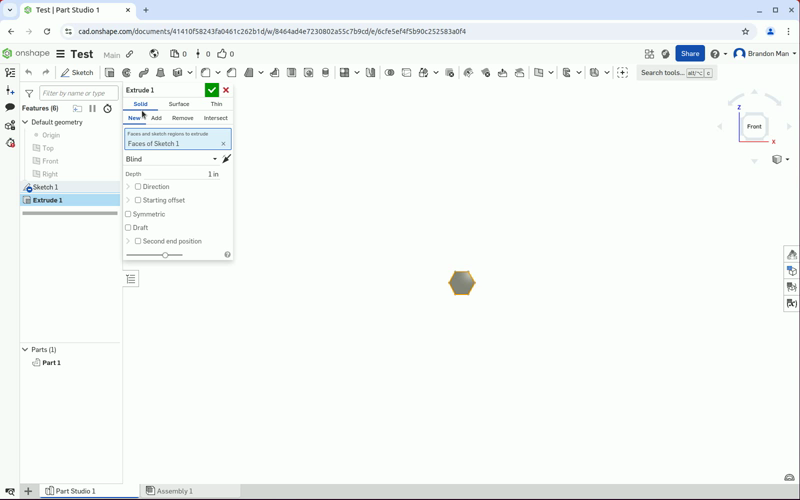
mouse_move(137, 120)
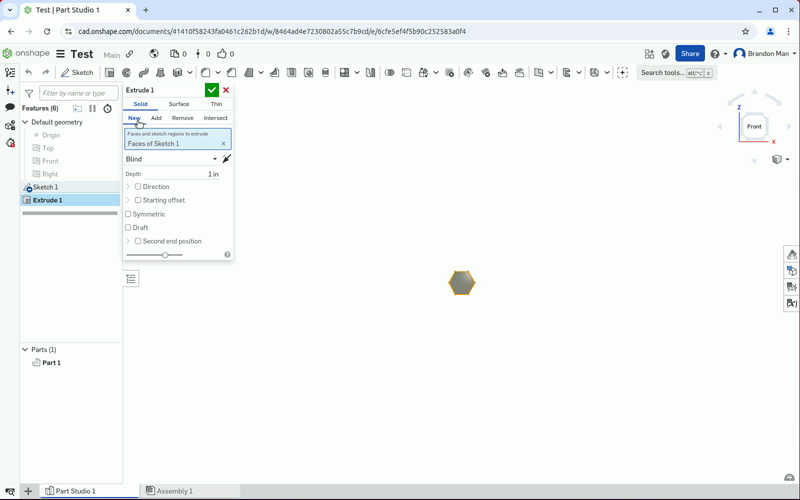
click(137, 120)
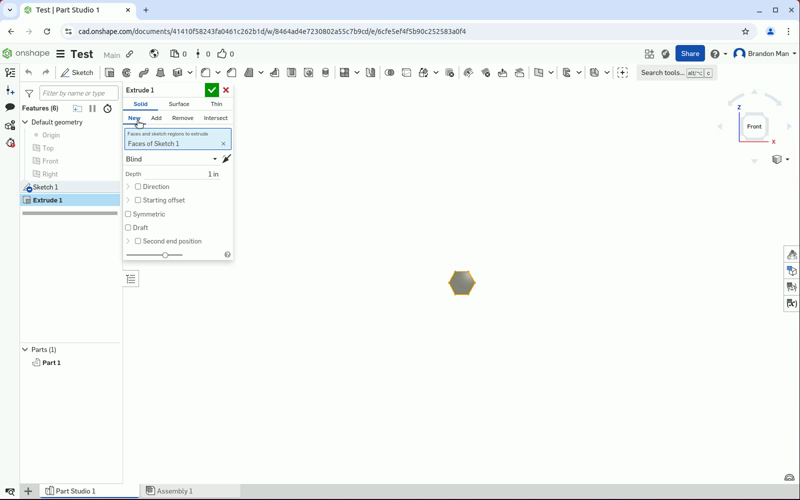
key(tab, 4)
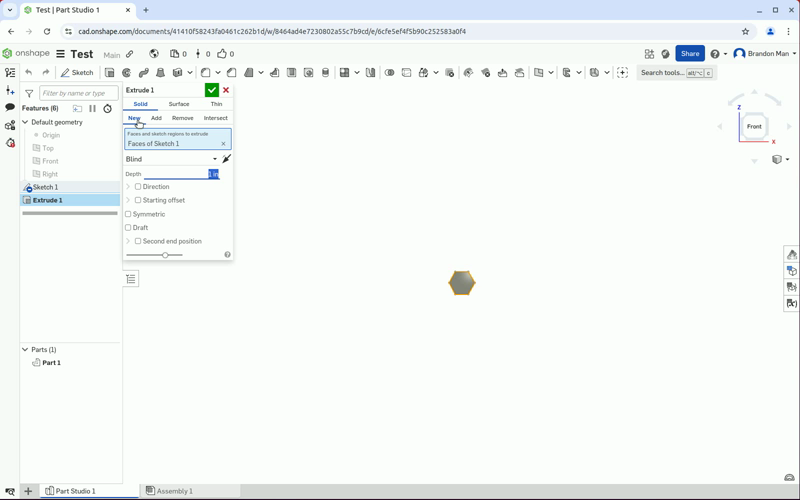
text(6.981)
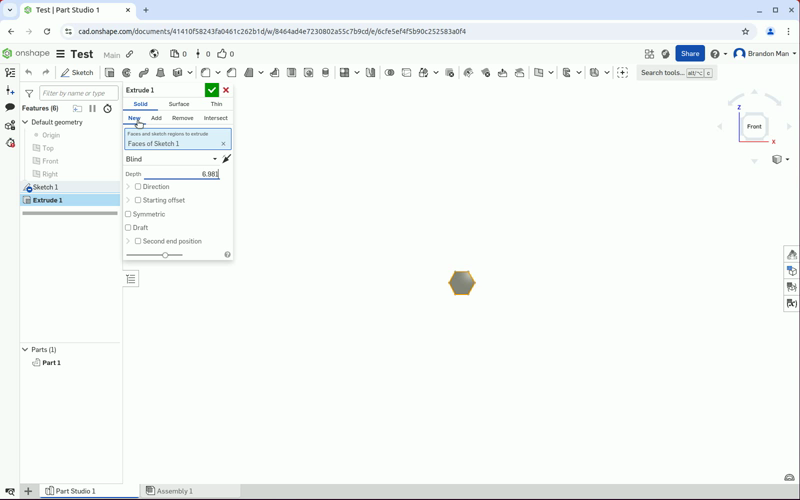
key(enter)
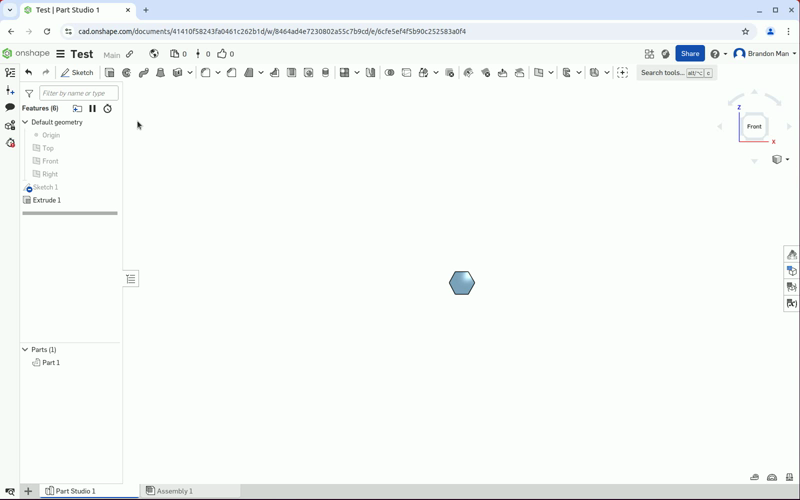
key(shift+h)
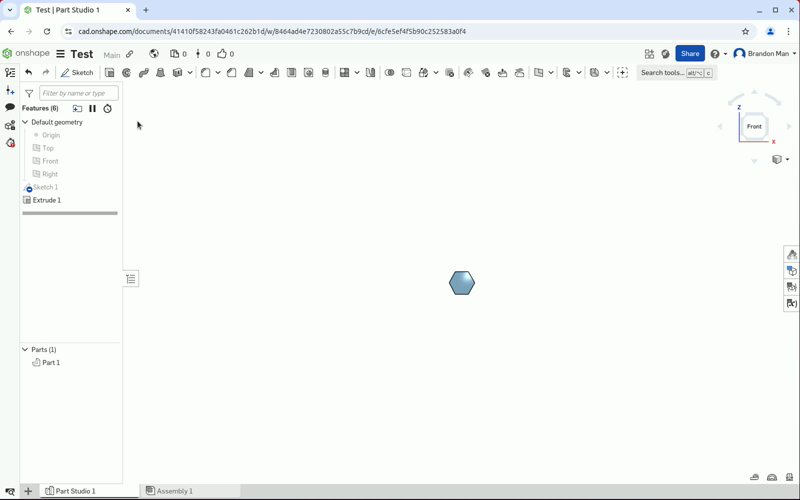
key(shift+h)
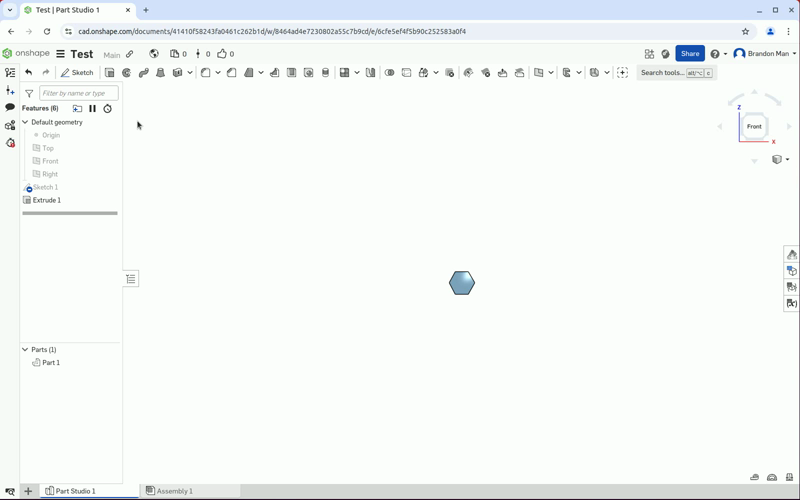
mouse_move(73, 189)
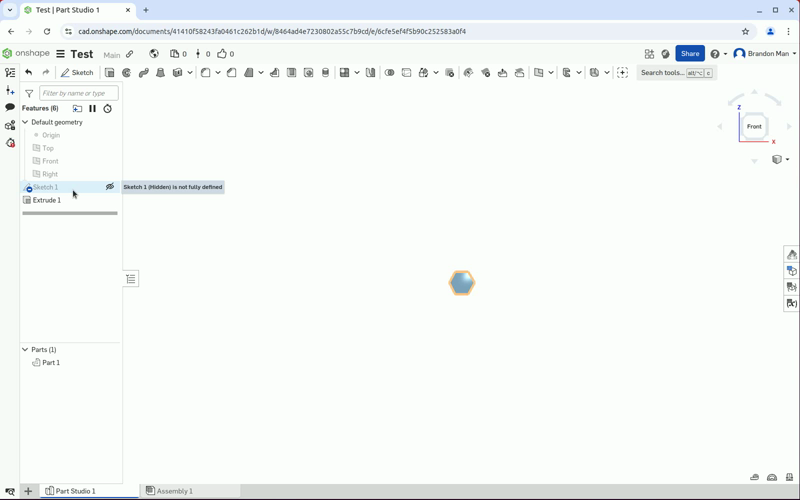
click(73, 189)
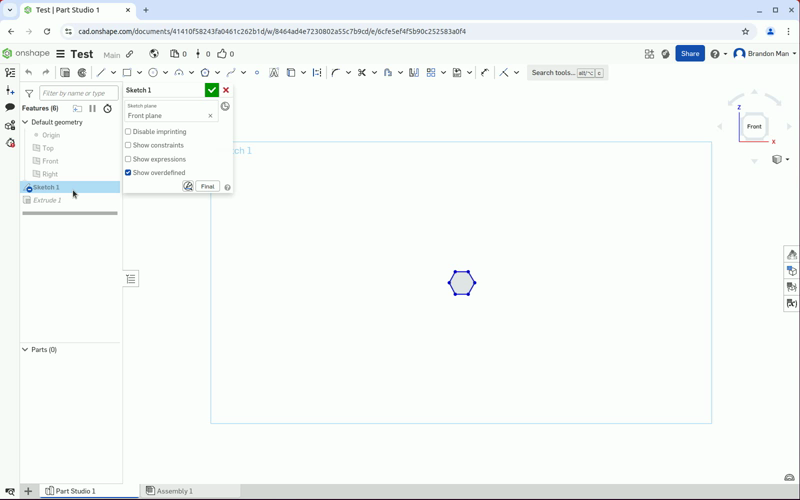
mouse_move(229, 92)
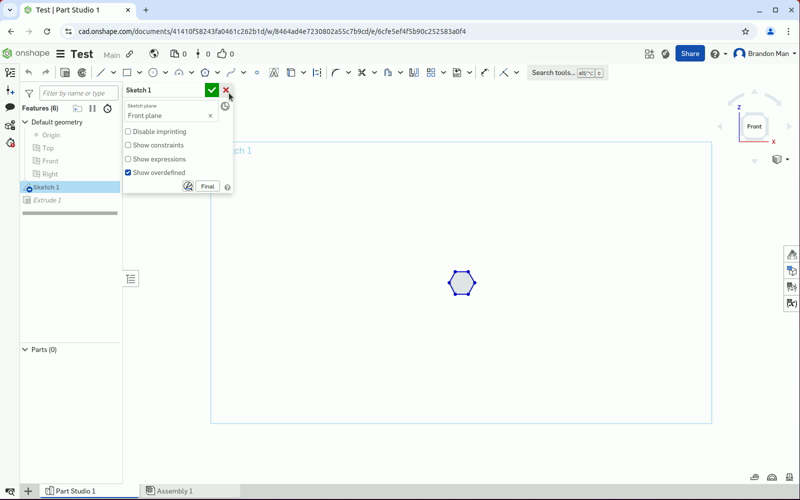
click(229, 92)
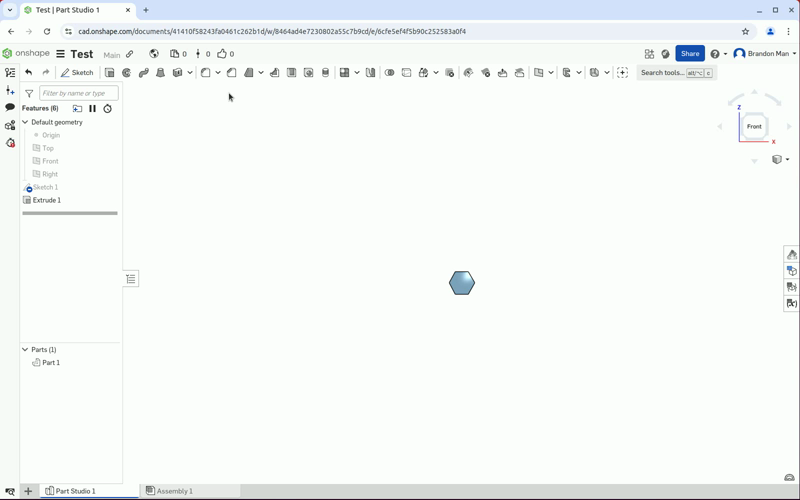
mouse_move(541, 75)
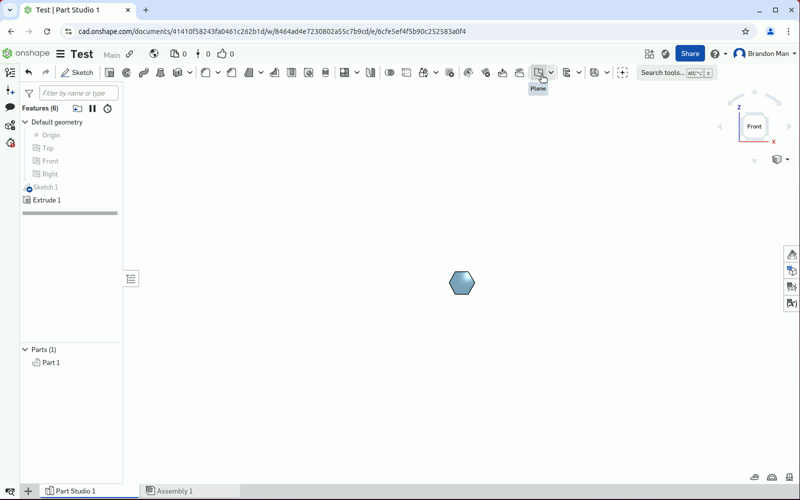
click(541, 75)
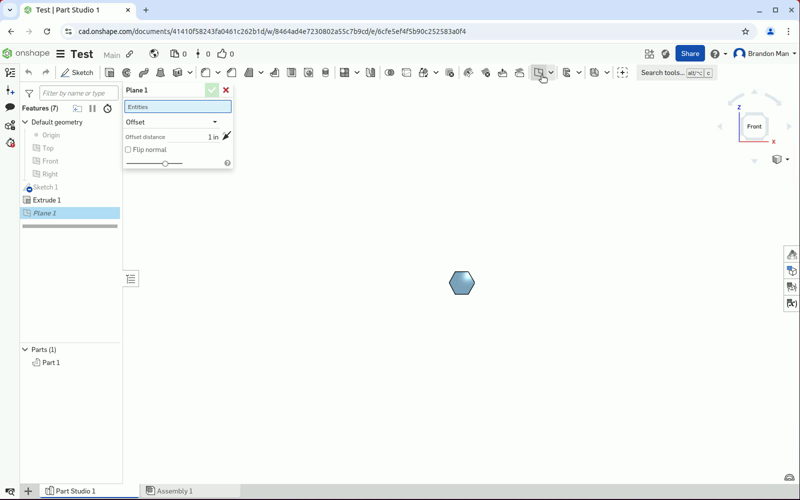
mouse_move(73, 163)
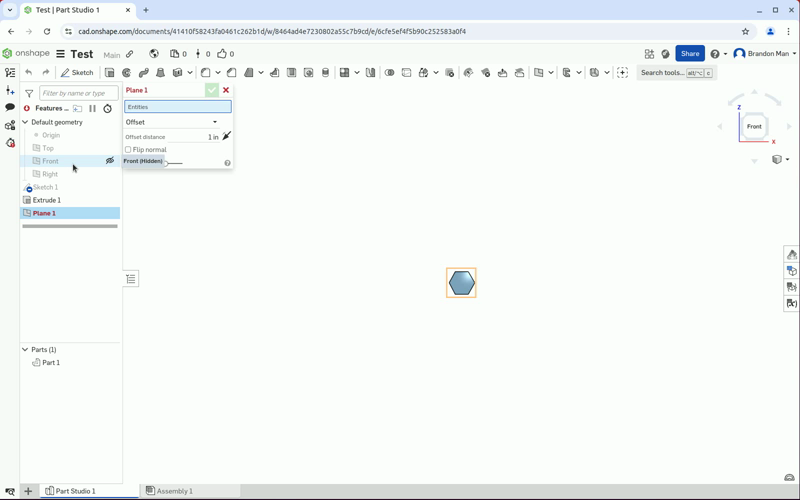
click(73, 163)
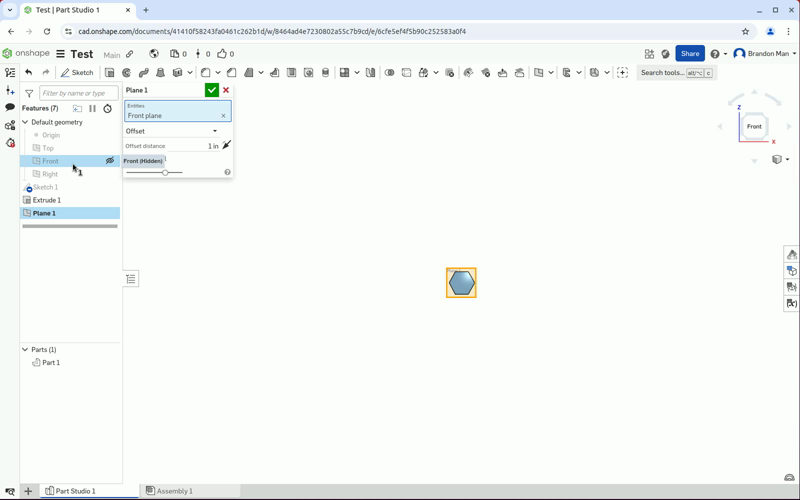
key(tab, 2)
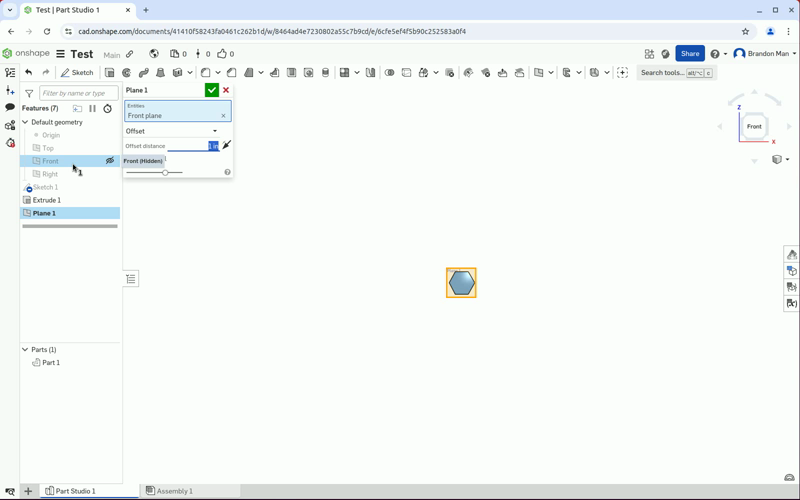
text(6.994)
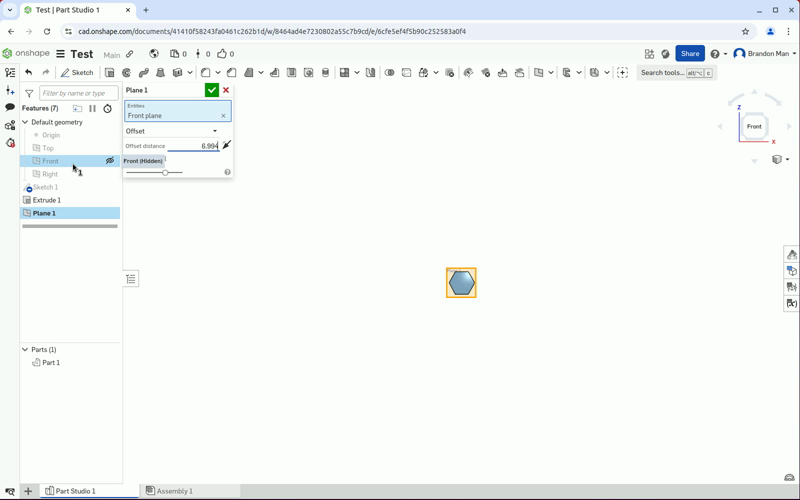
key(enter, 2)
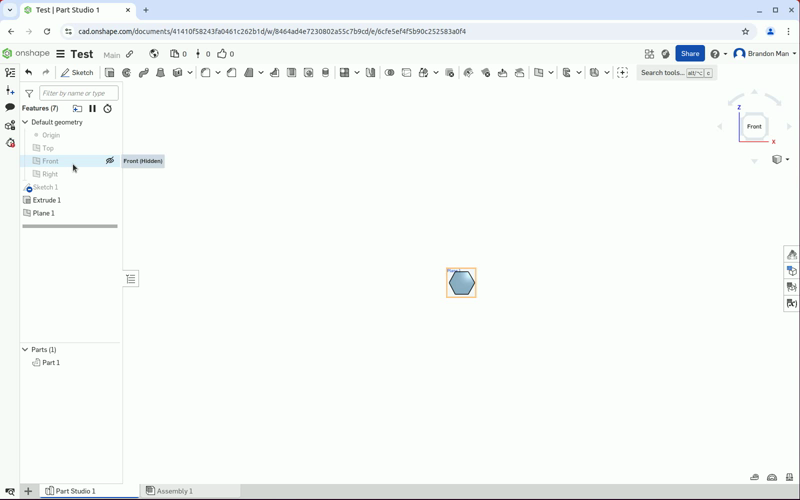
key(shift+s)
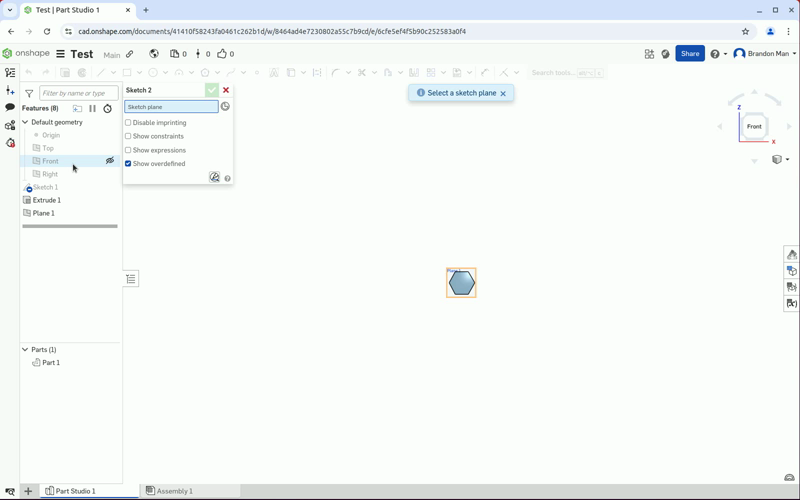
mouse_move(73, 215)
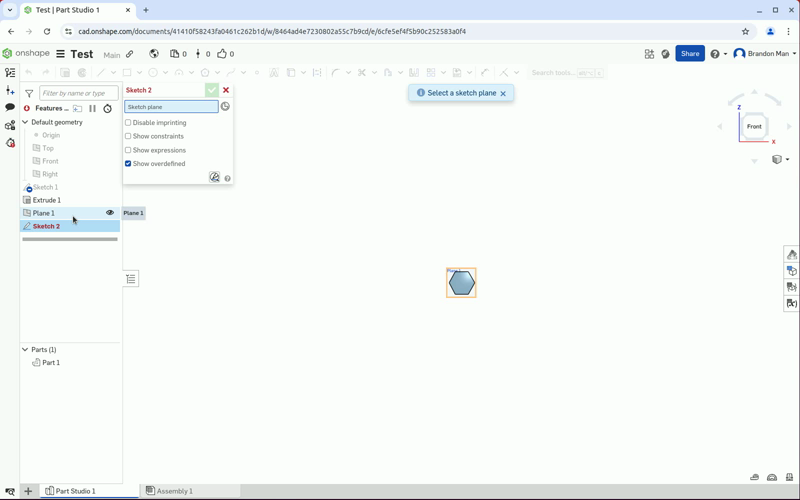
click(73, 215)
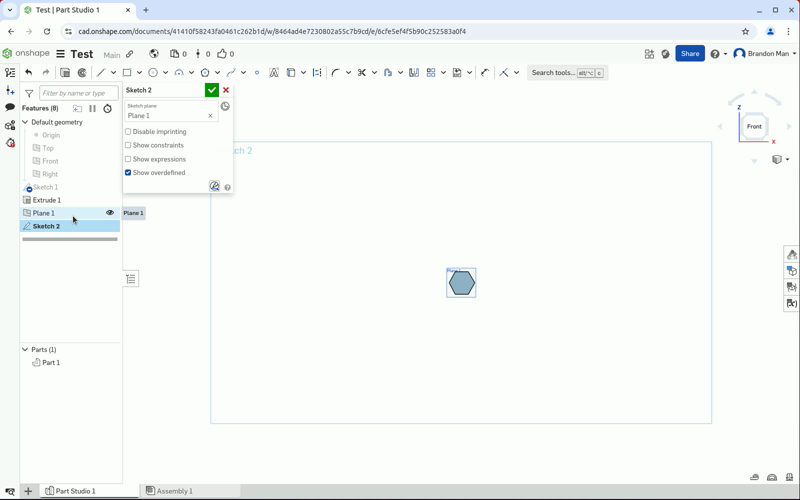
mouse_move(73, 352)
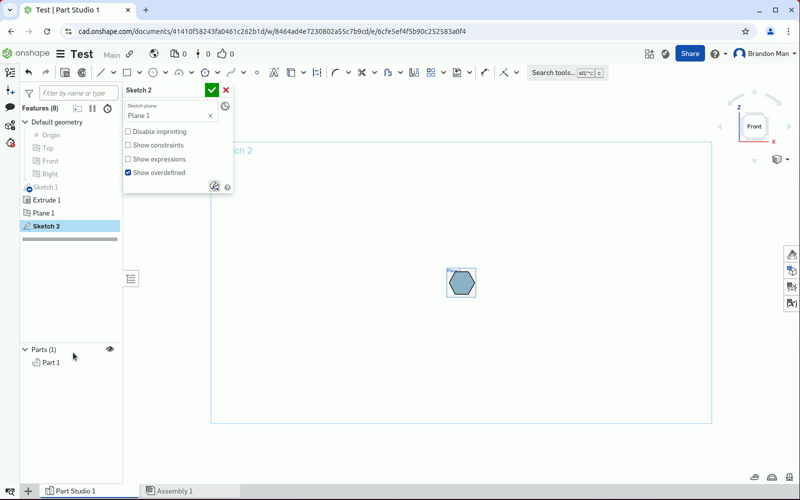
key(y)
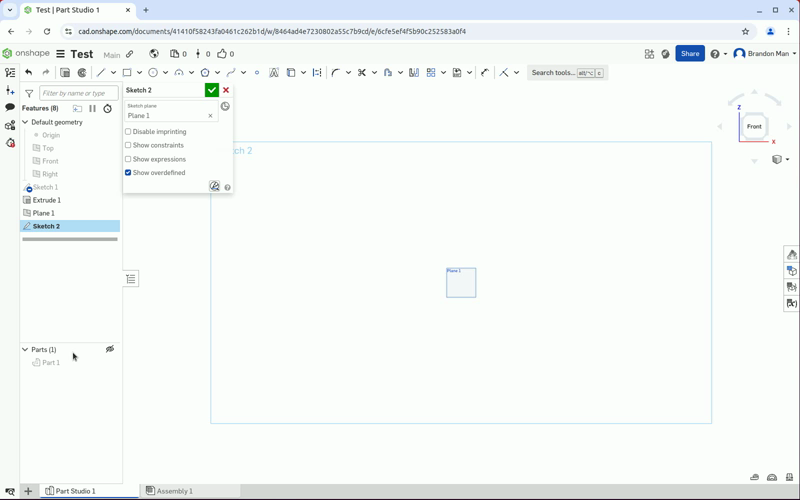
key(c)
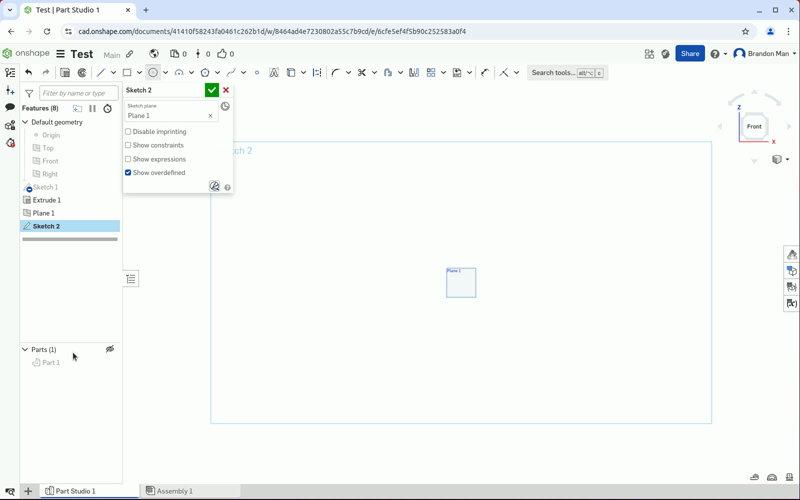
key_down(shift)
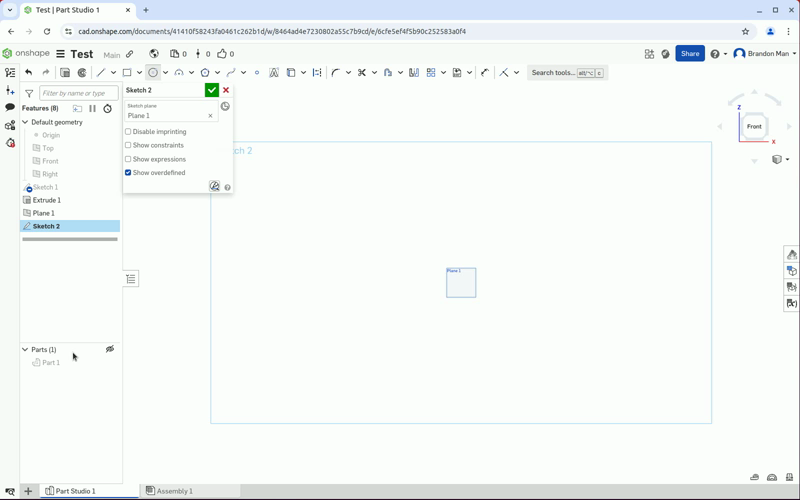
mouse_move(461, 282)
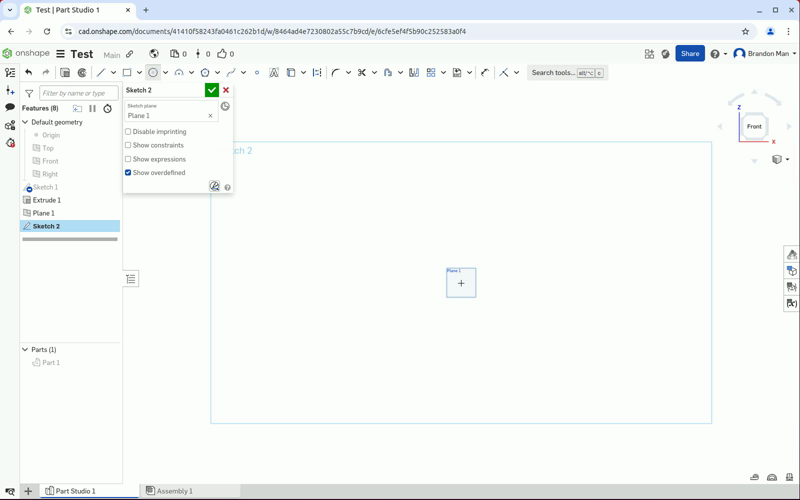
click(461, 282)
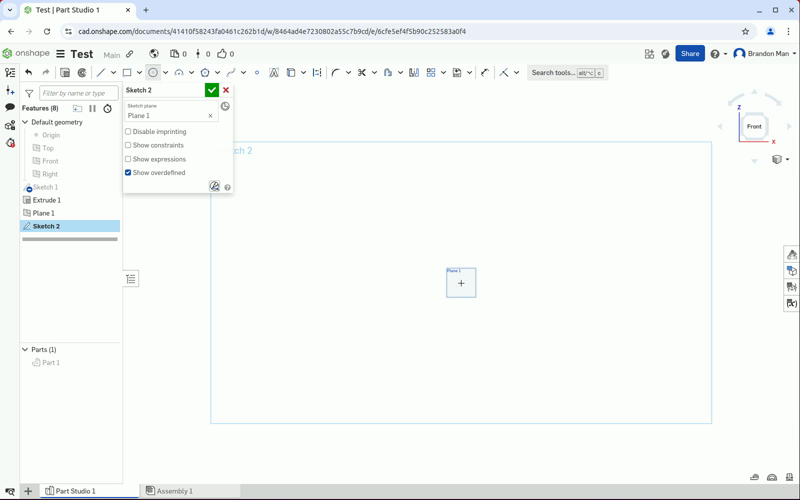
key_up(shift)
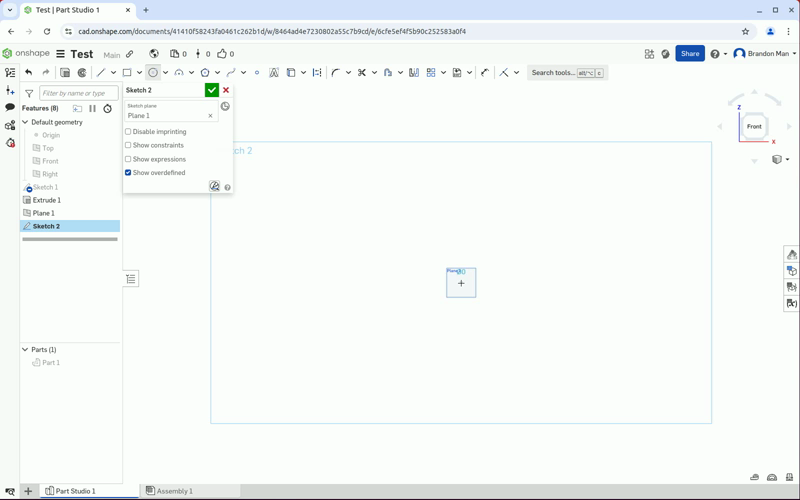
mouse_move(464, 282)
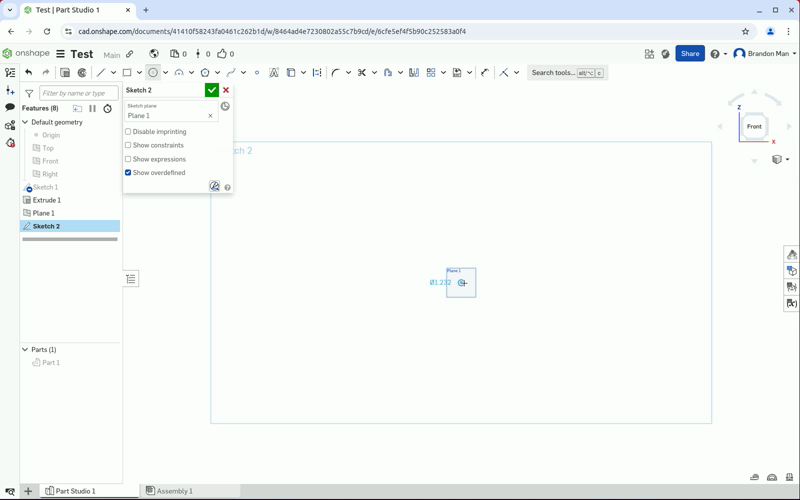
click(464, 282)
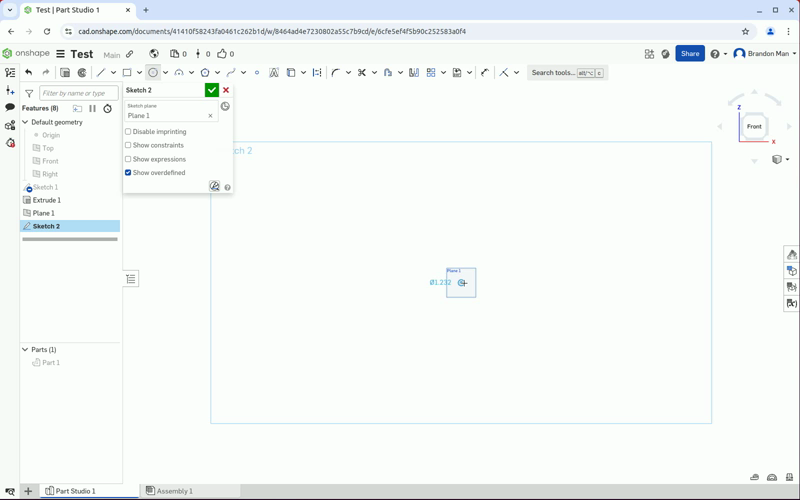
key(esc)
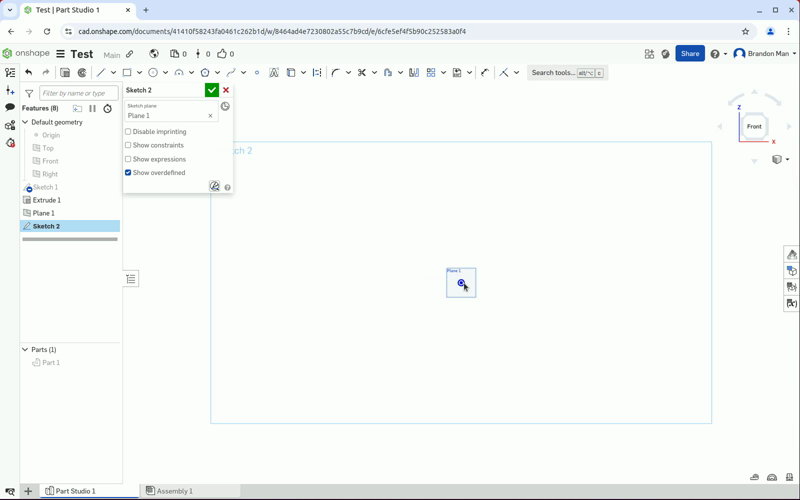
mouse_move(462, 283)
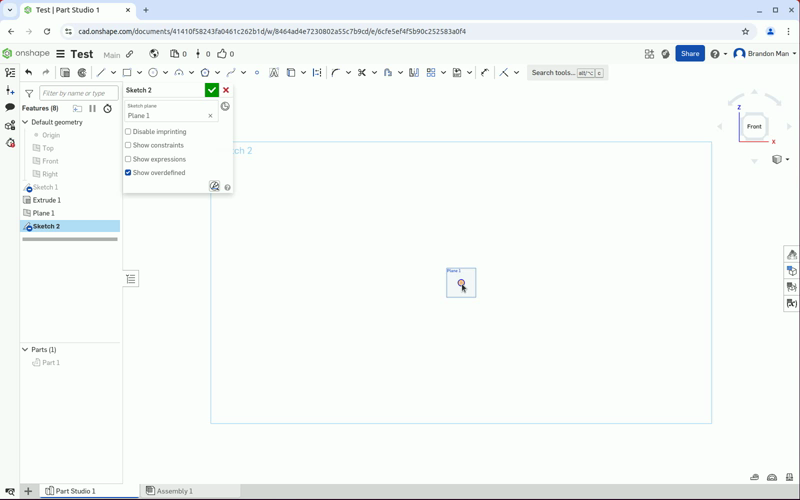
scroll(6)
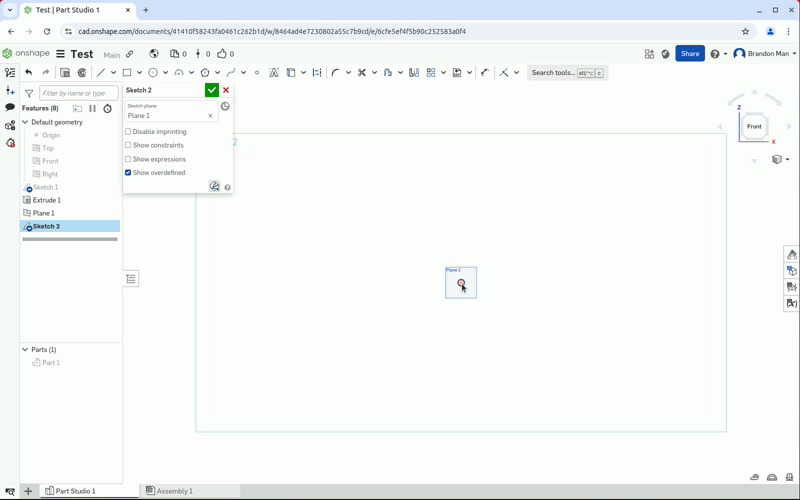
scroll(6)
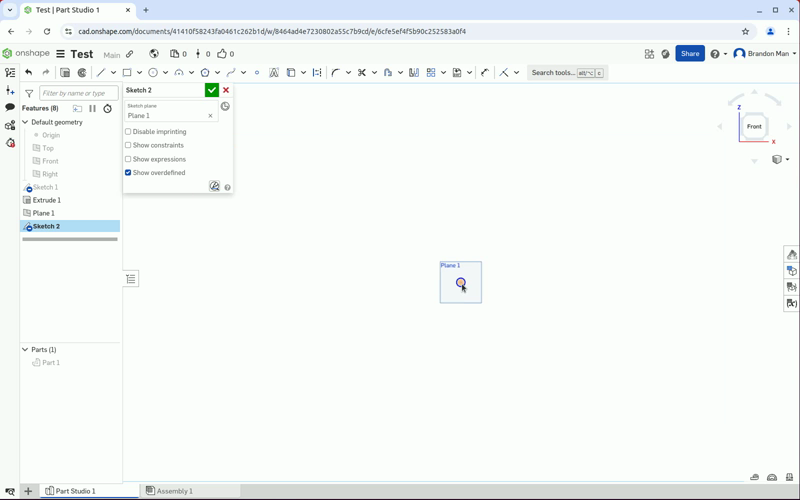
scroll(6)
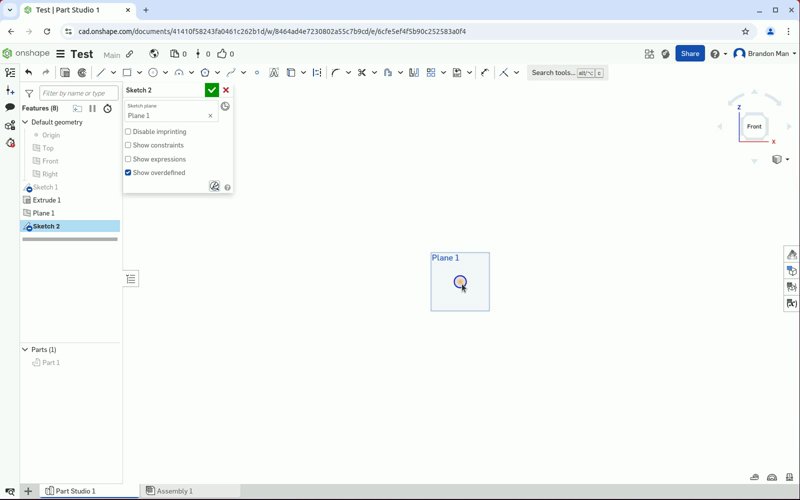
scroll(6)
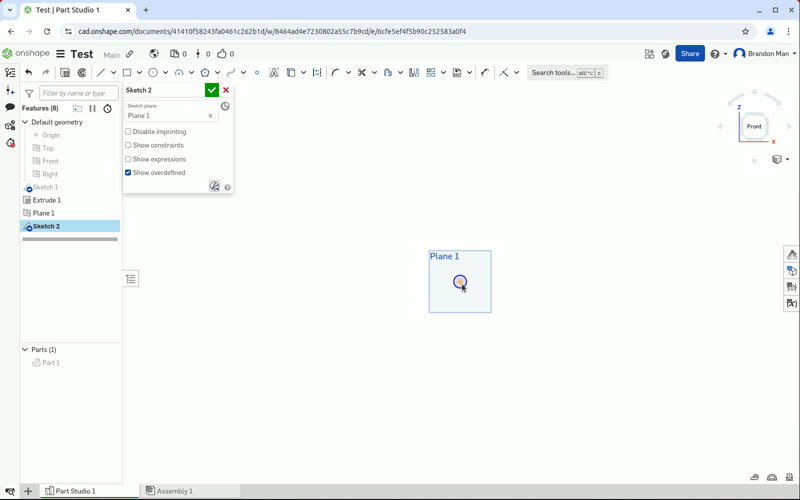
scroll(6)
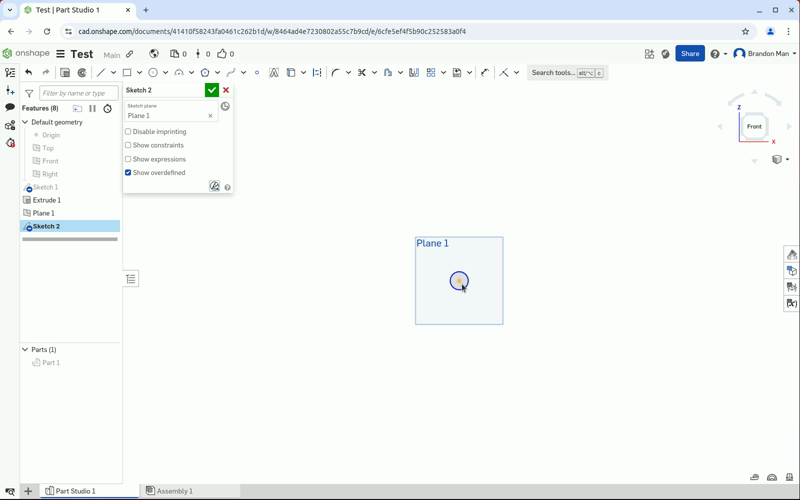
scroll(6)
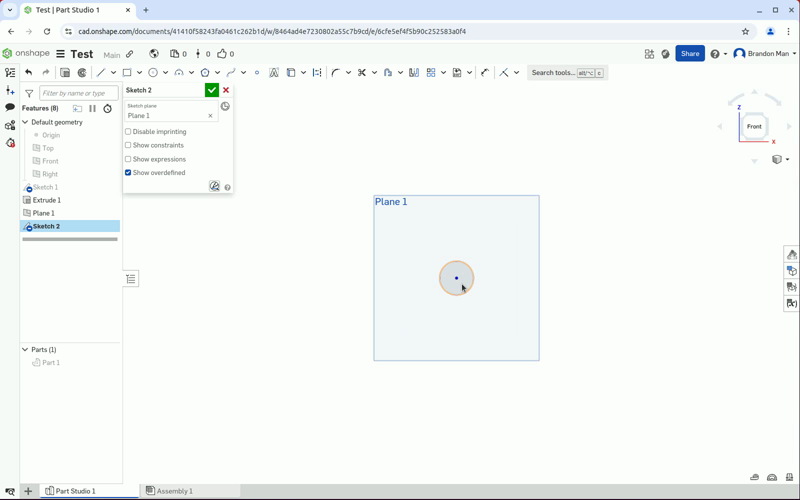
scroll(6)
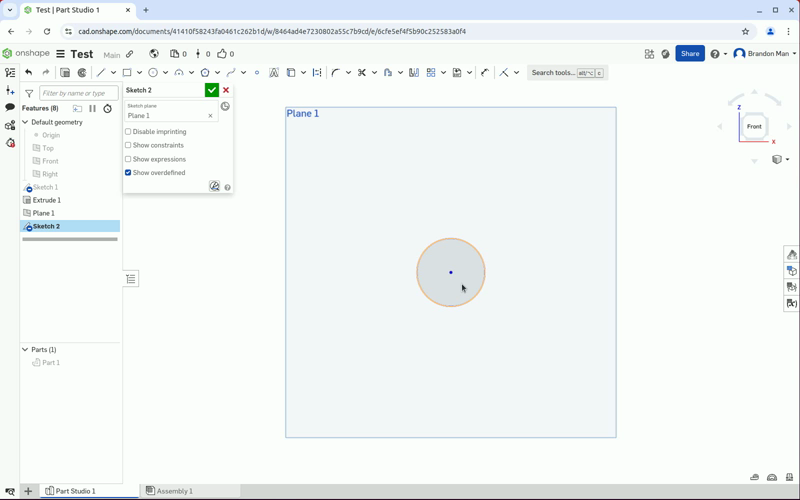
click(462, 283)
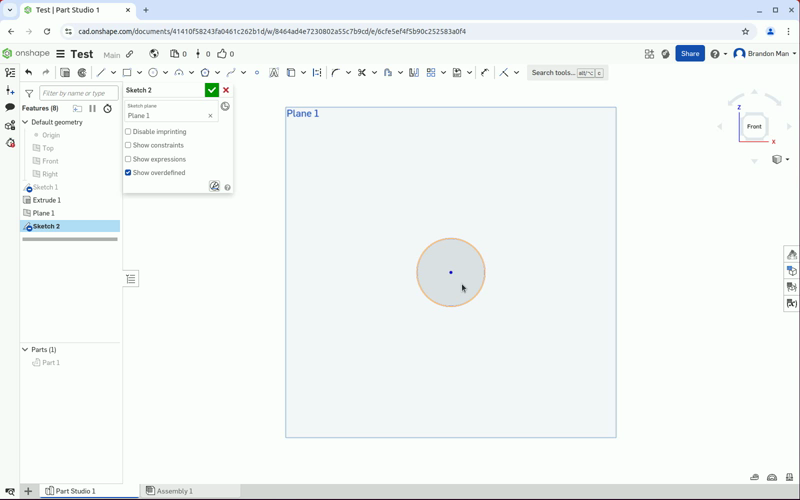
scroll(-6)
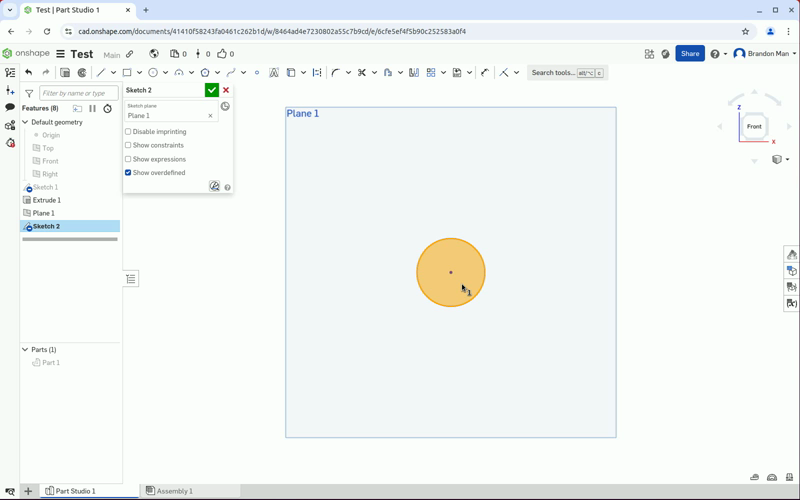
scroll(-6)
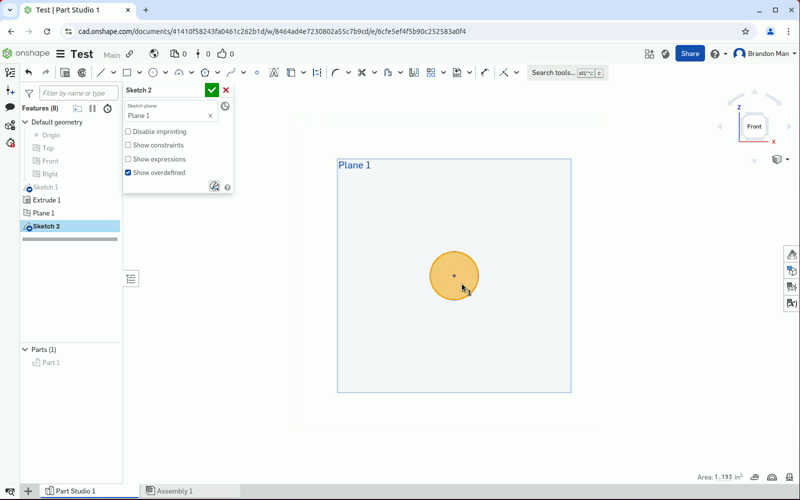
scroll(-6)
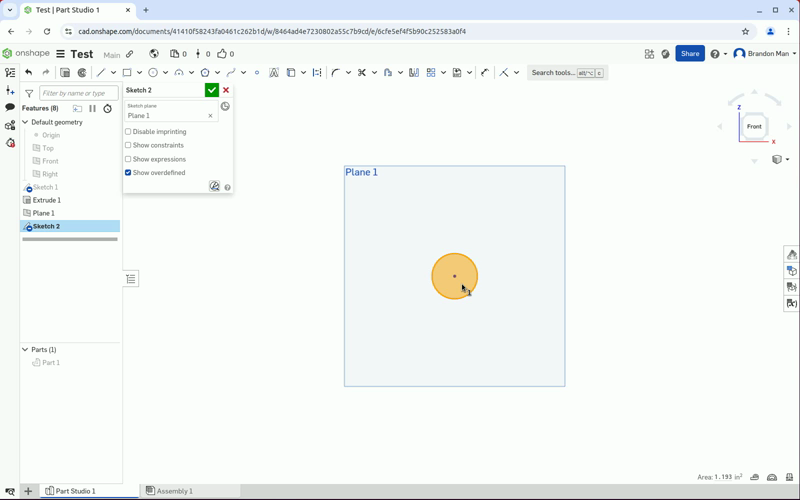
scroll(-6)
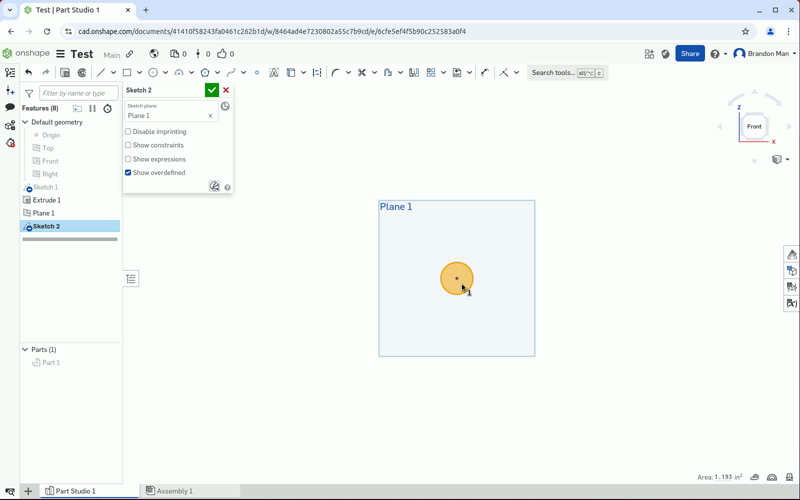
scroll(-6)
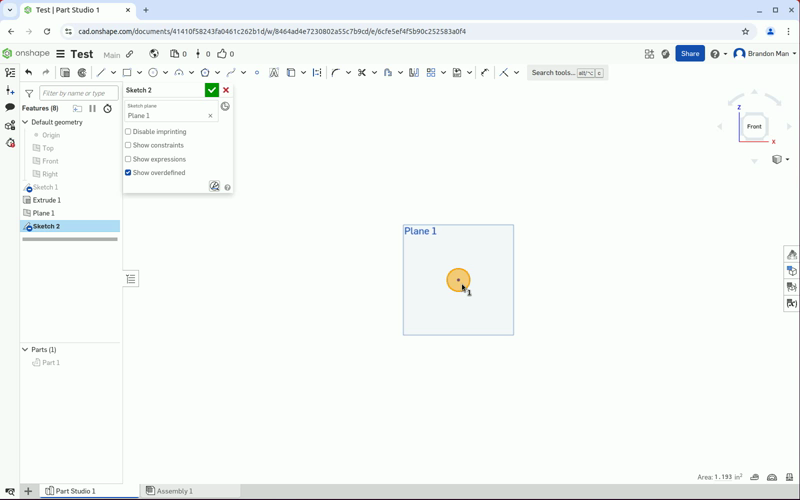
scroll(-6)
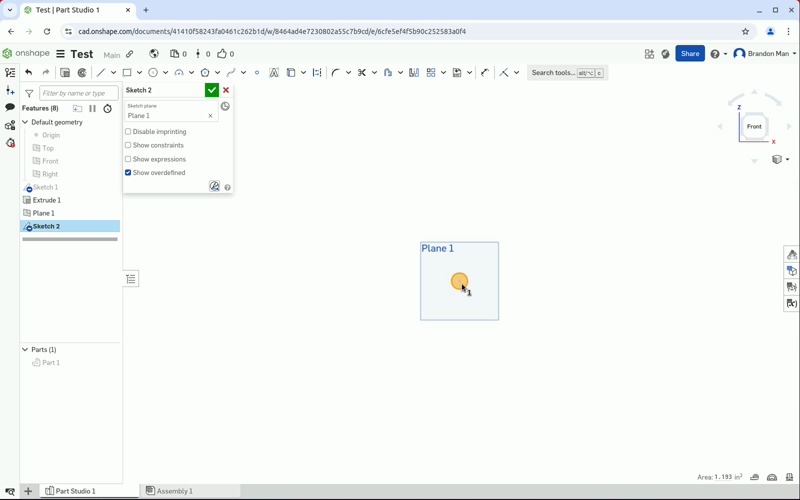
scroll(-6)
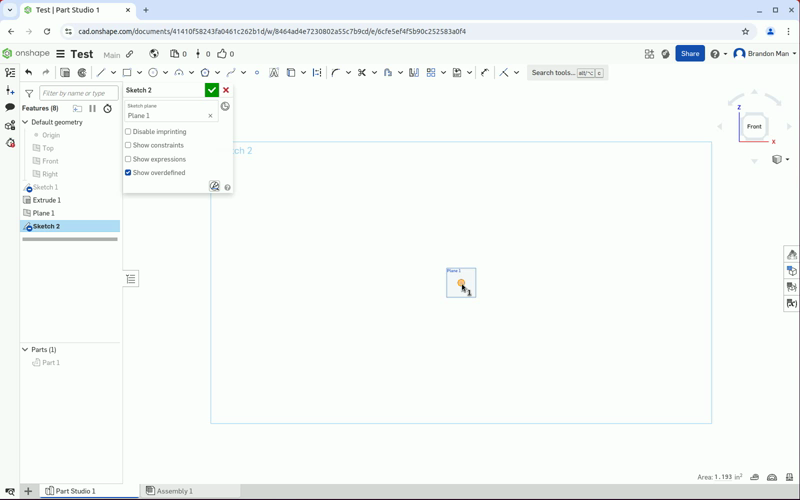
mouse_move(73, 352)
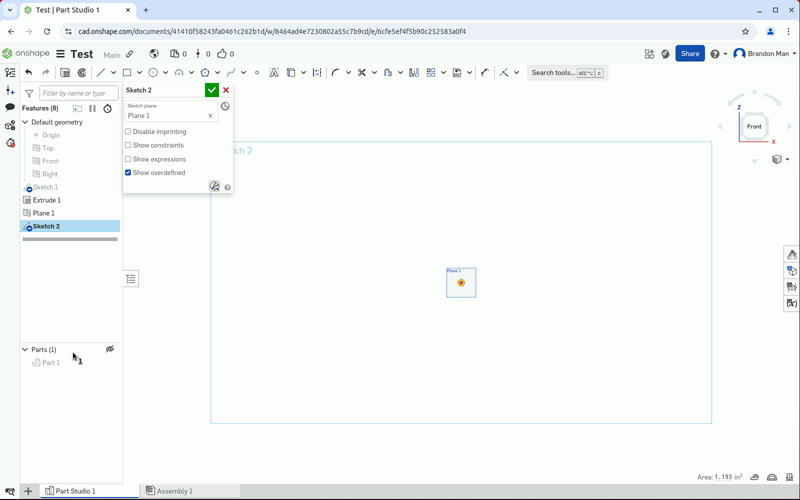
key(shift+y)
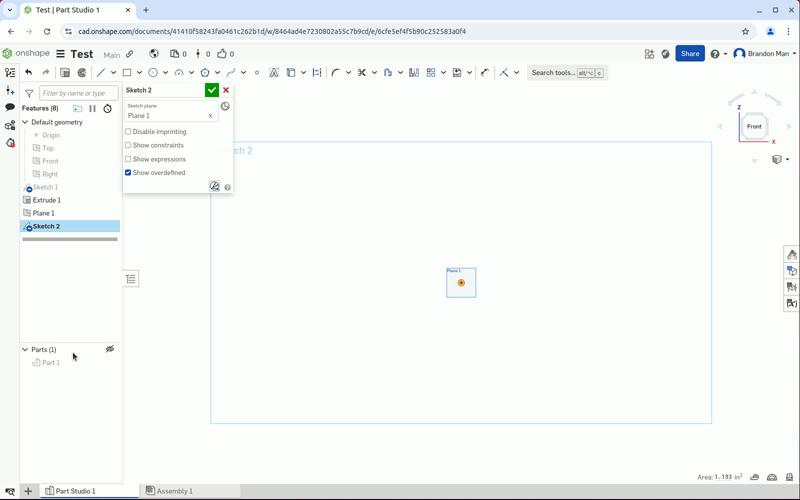
key(shift+e)
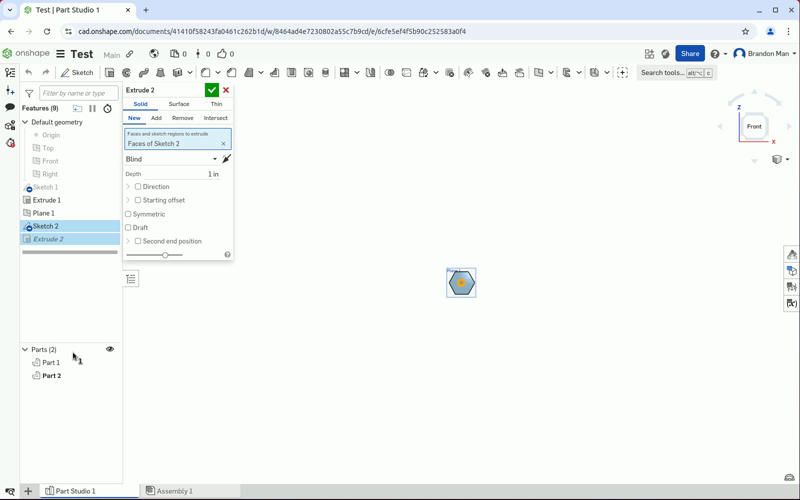
mouse_move(143, 106)
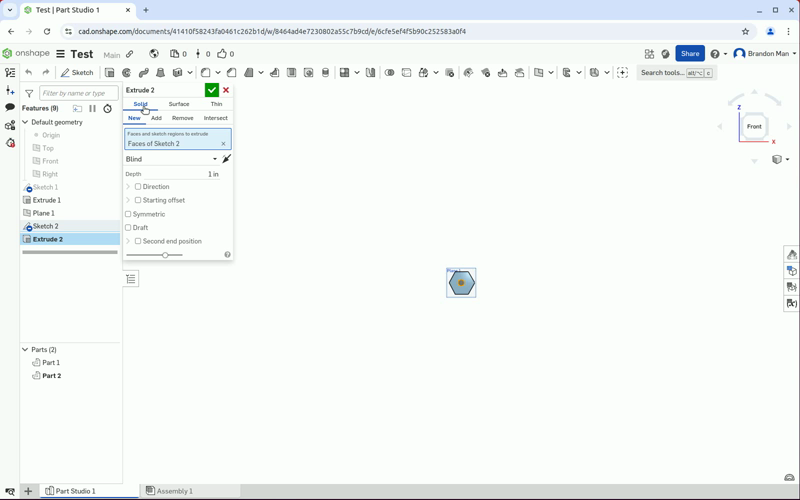
click(143, 106)
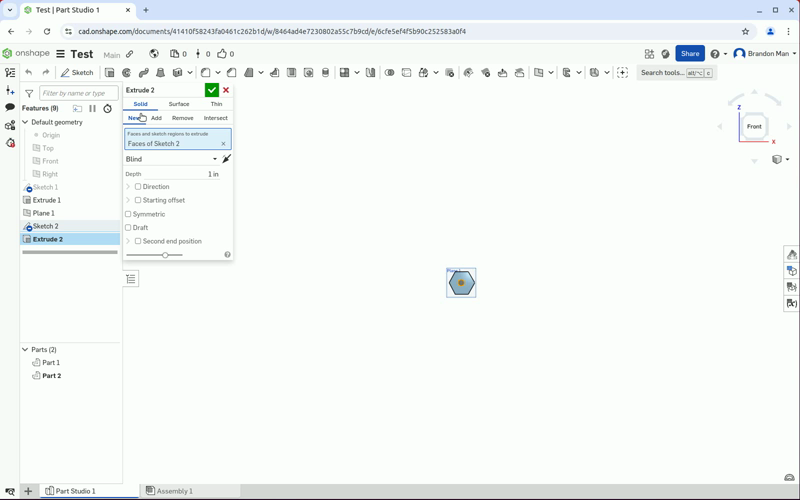
mouse_move(137, 120)
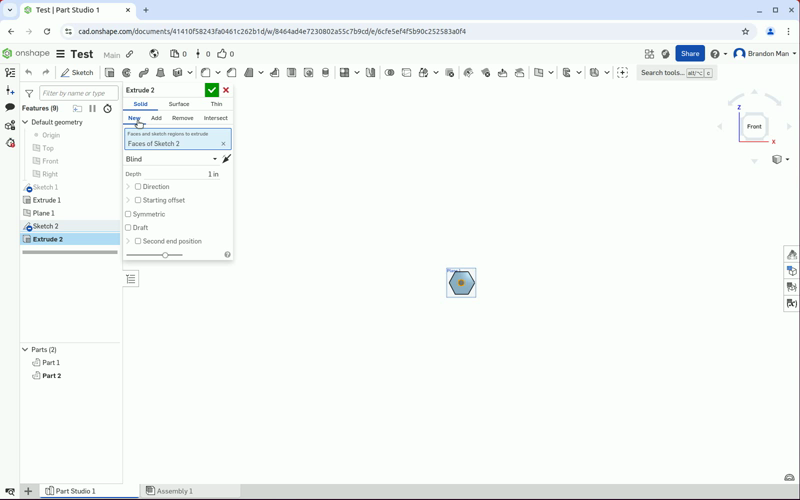
click(137, 120)
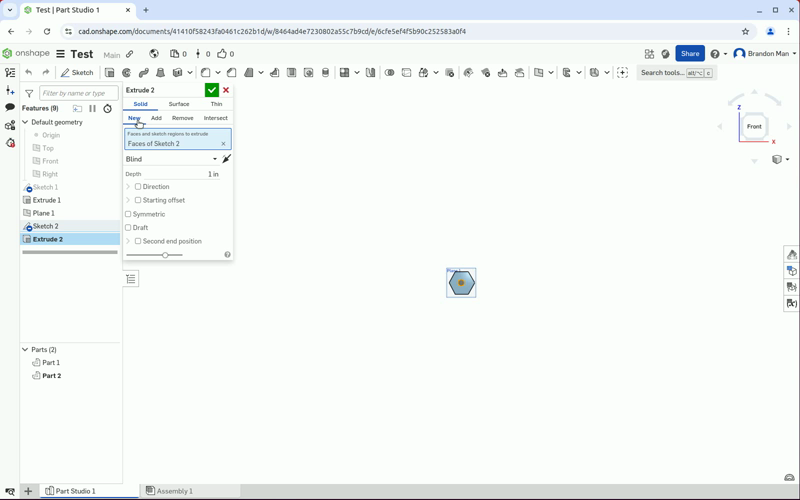
key(tab, 4)
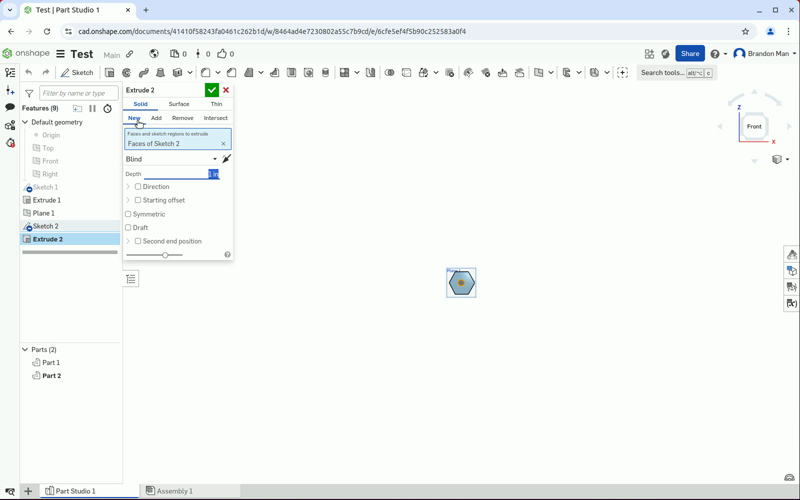
text(0.722)
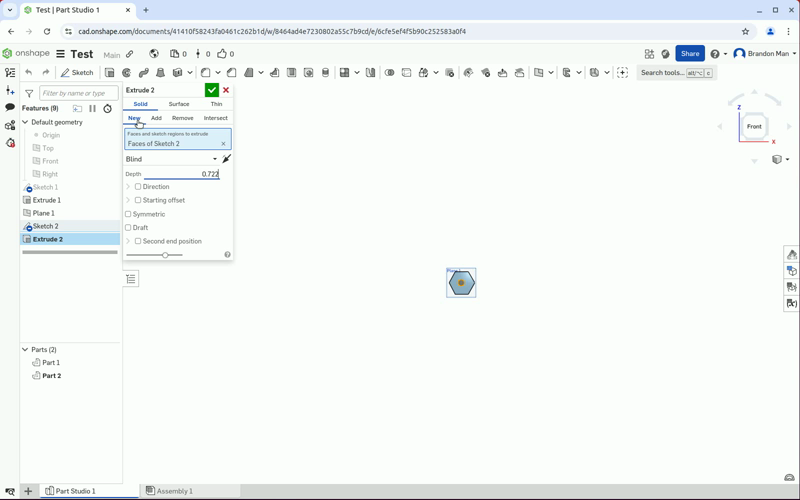
key(enter)
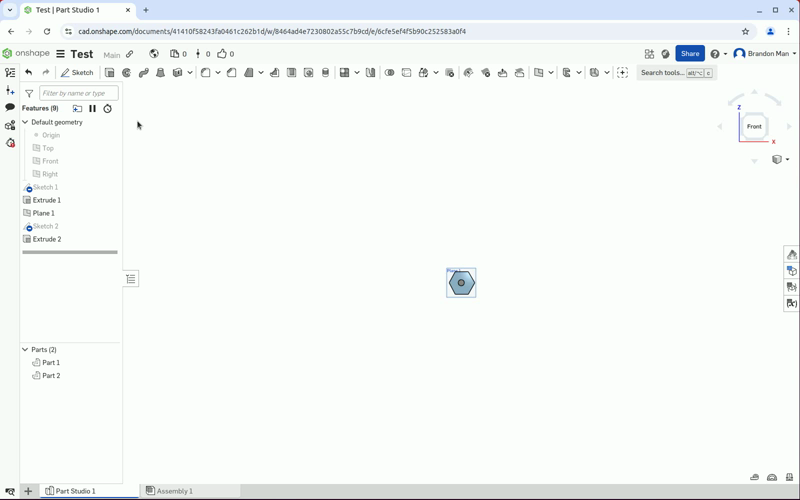
key(shift+h)
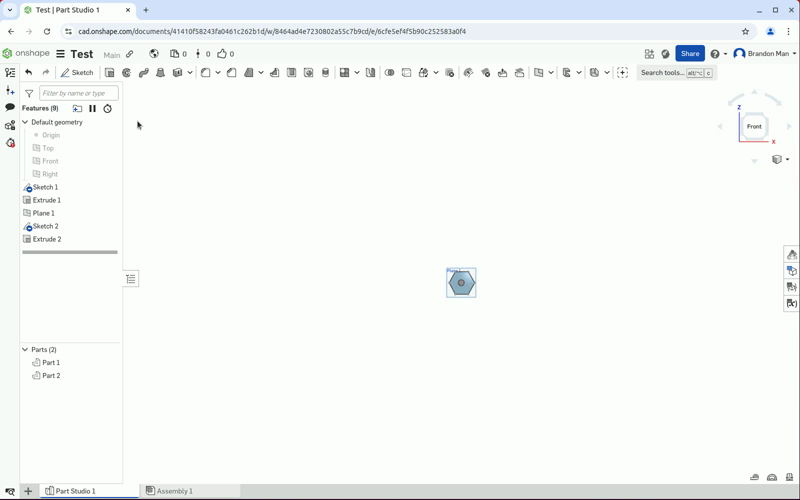
key(shift+h)
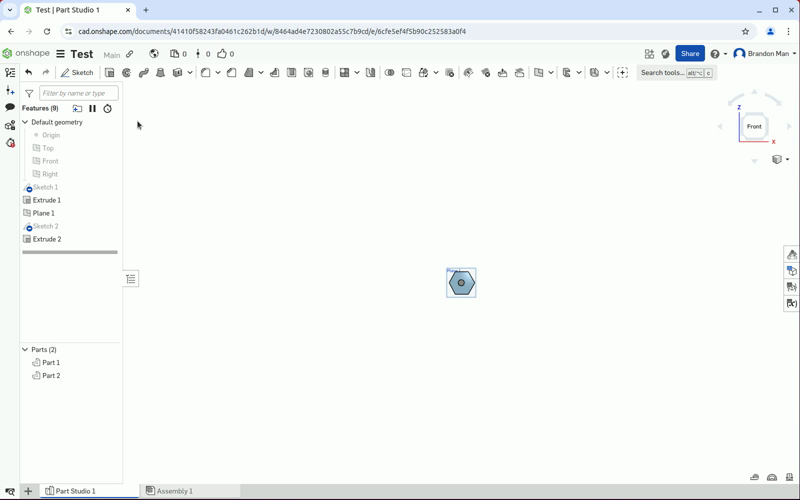
mouse_move(73, 189)
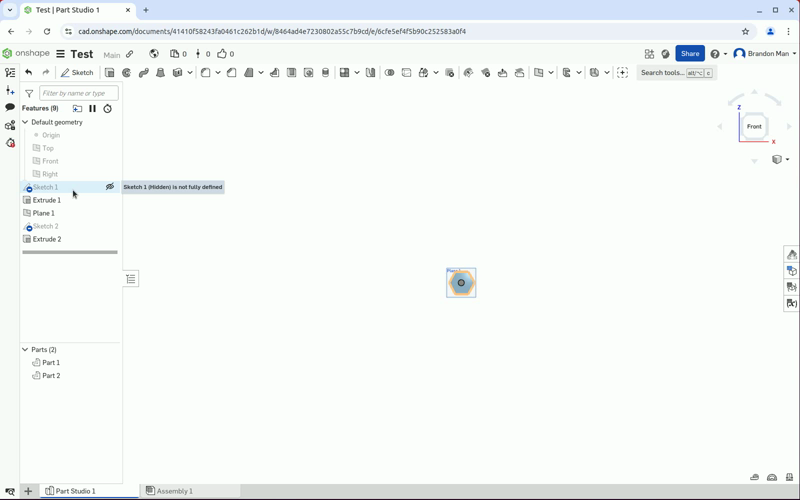
click(73, 189)
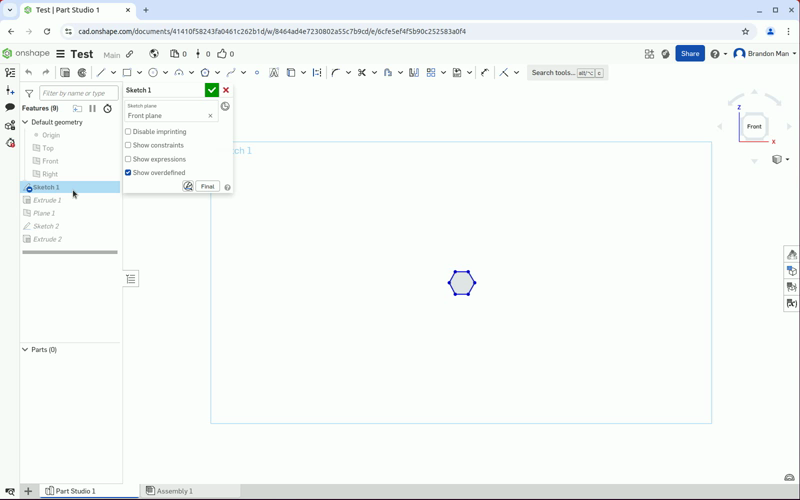
mouse_move(229, 92)
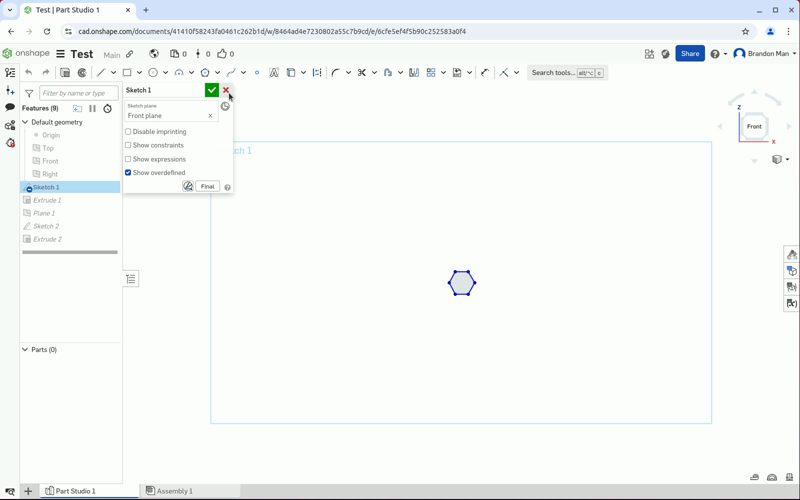
click(229, 92)
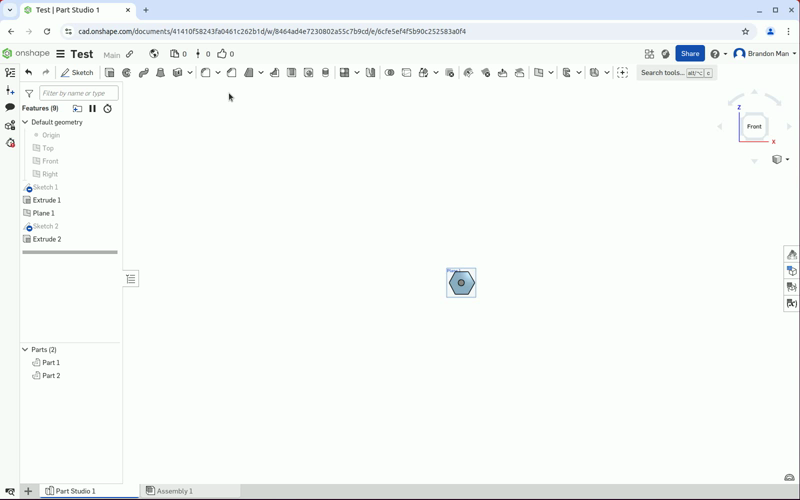
mouse_move(73, 352)
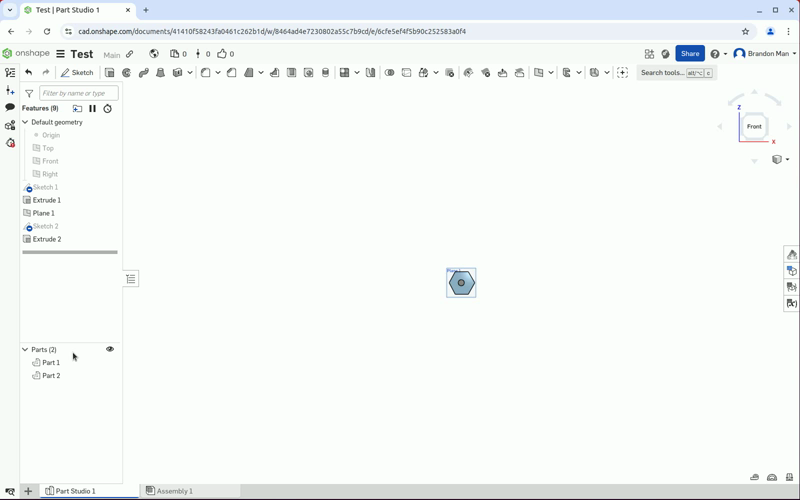
key(y)
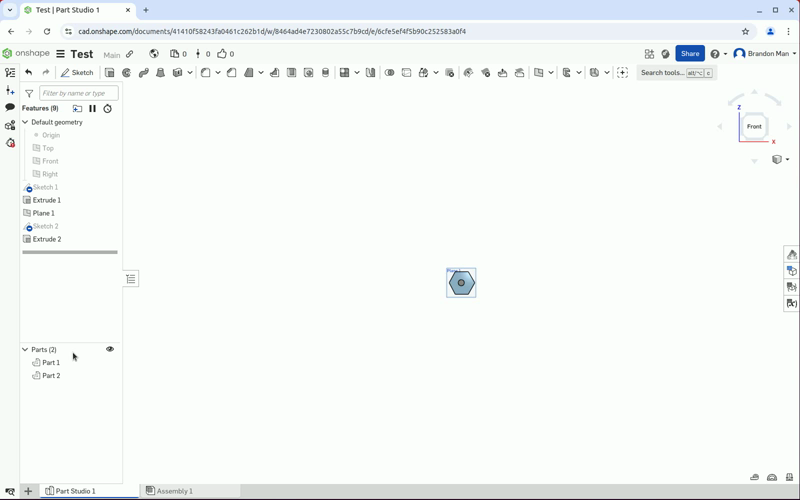
key(shift+p)
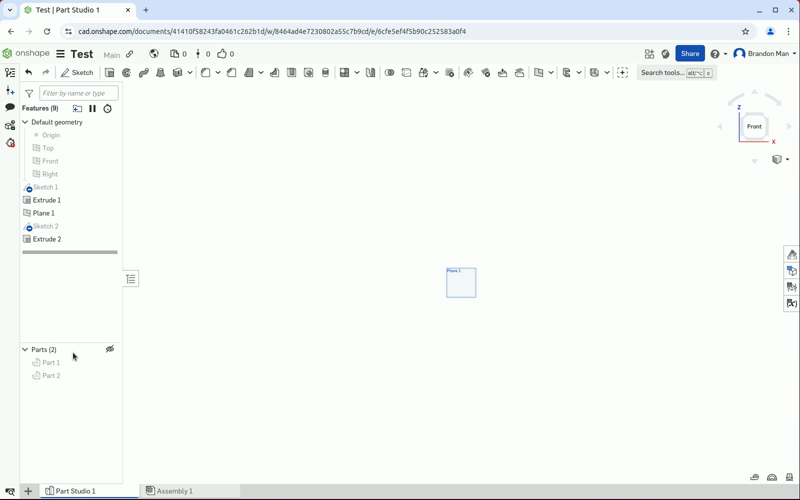
key(space)
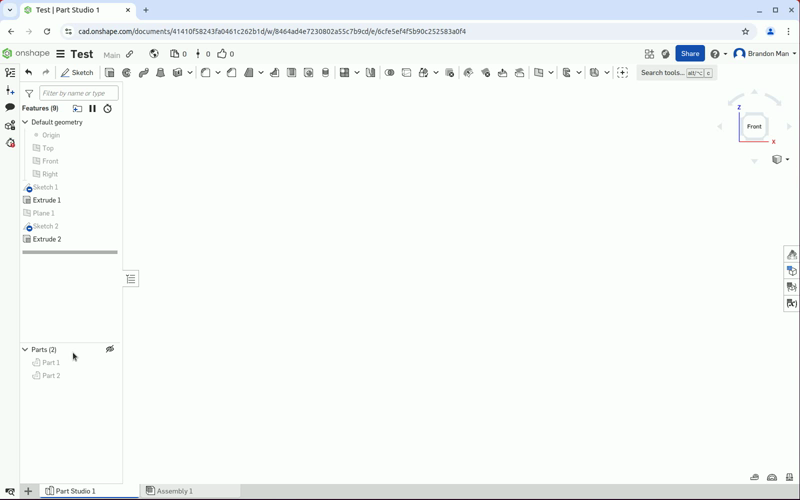
key_down(shift)
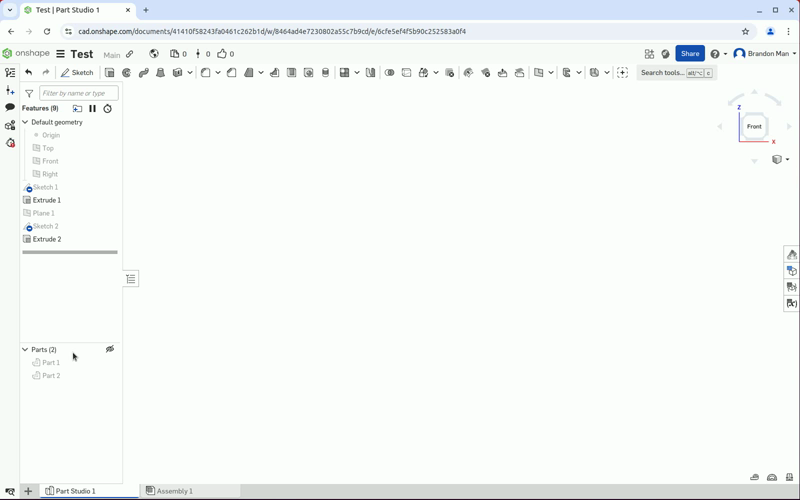
key(left)
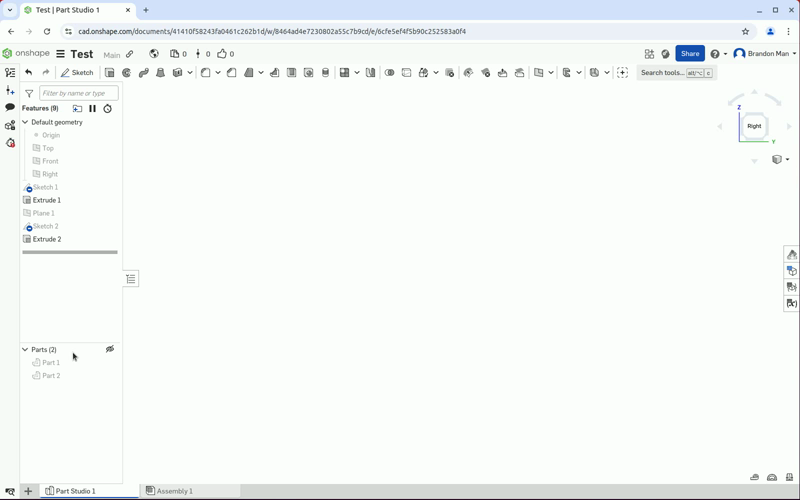
key_up(shift)
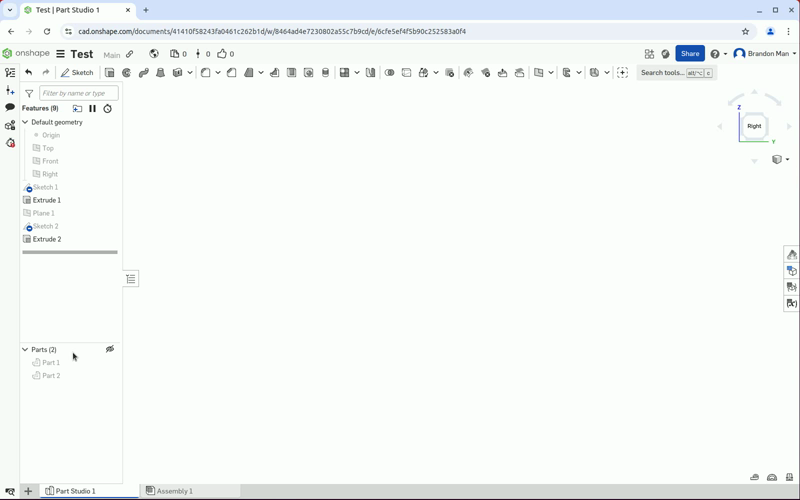
mouse_move(73, 352)
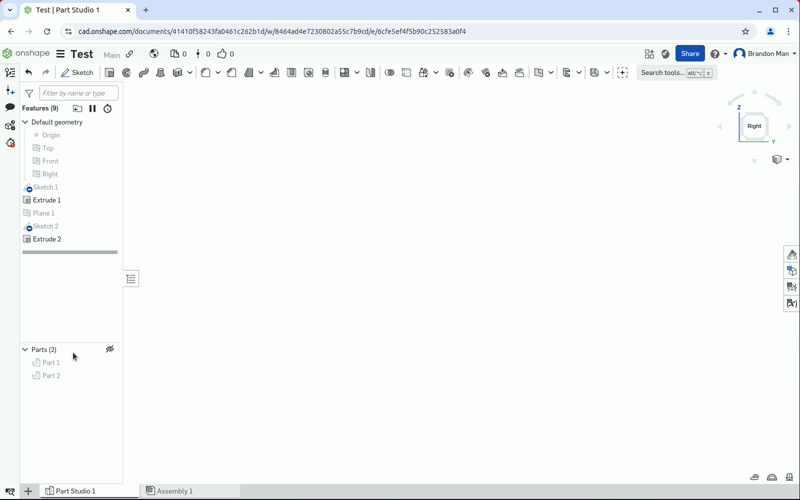
key(shift+y)
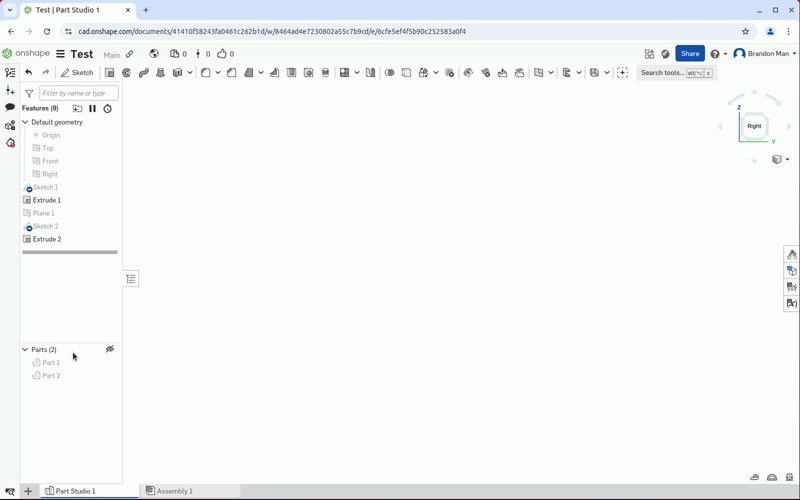
key(shift+s)
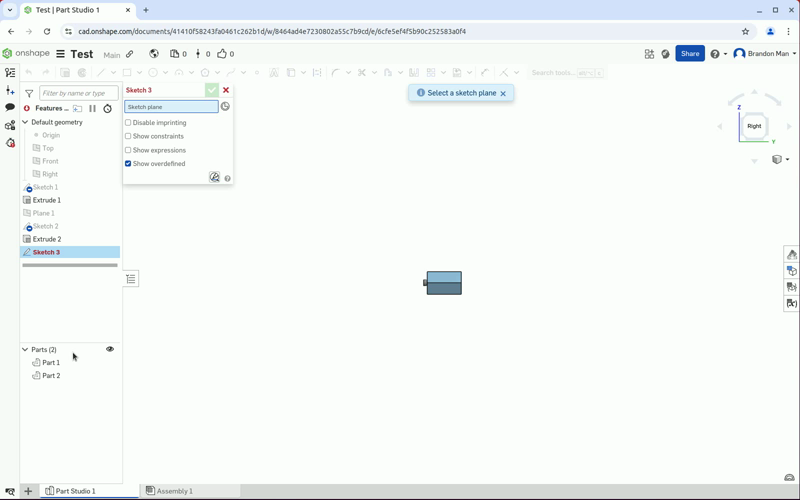
mouse_move(73, 176)
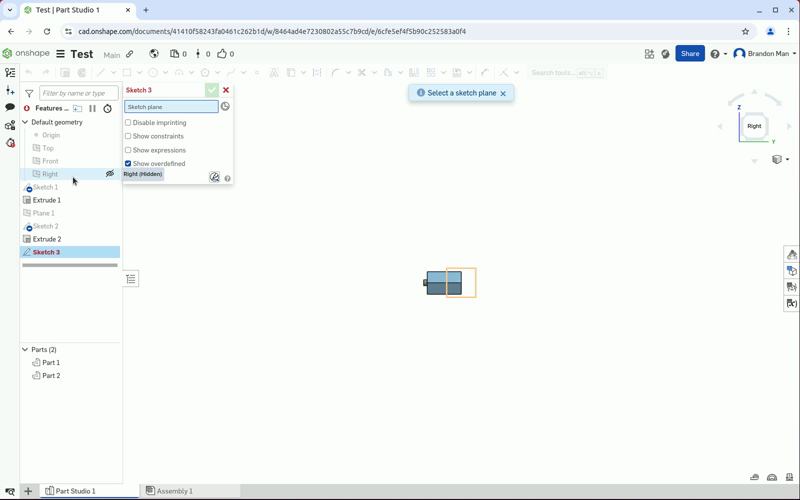
click(73, 176)
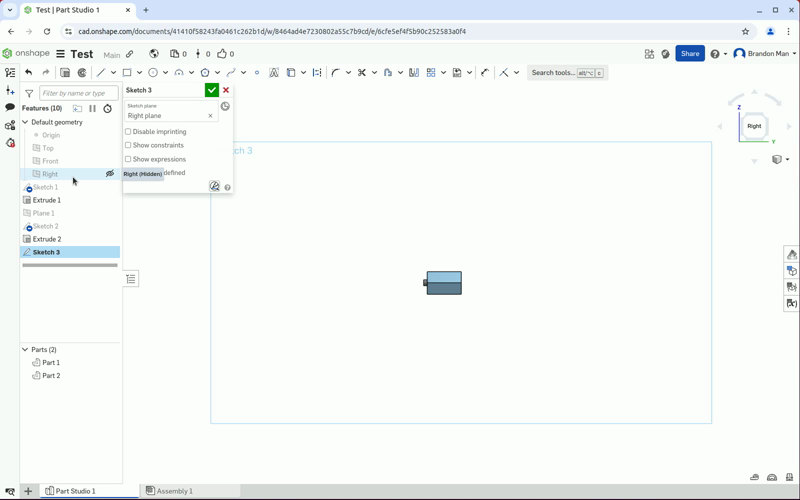
mouse_move(73, 352)
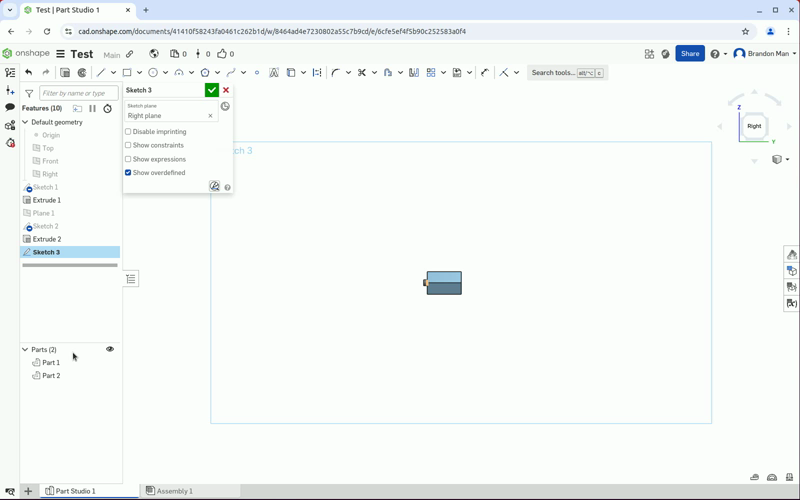
key(y)
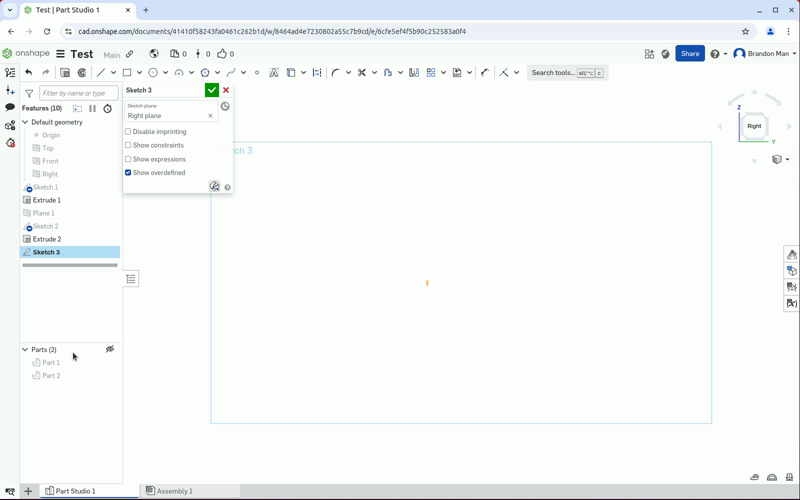
key(c)
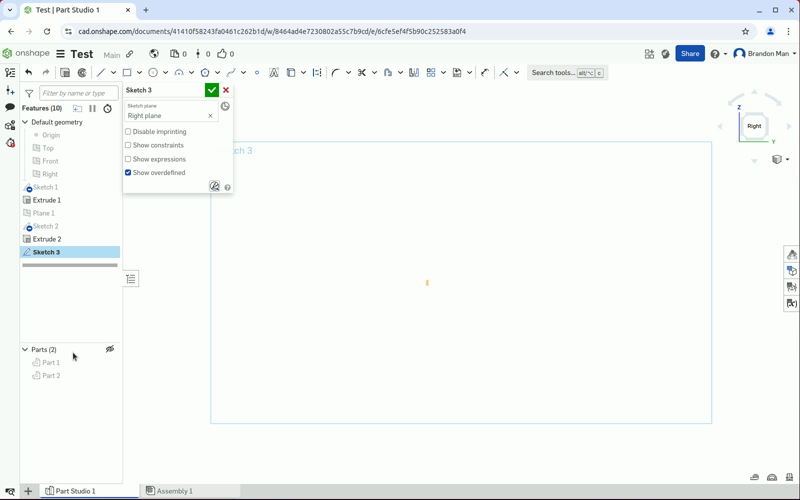
key_down(shift)
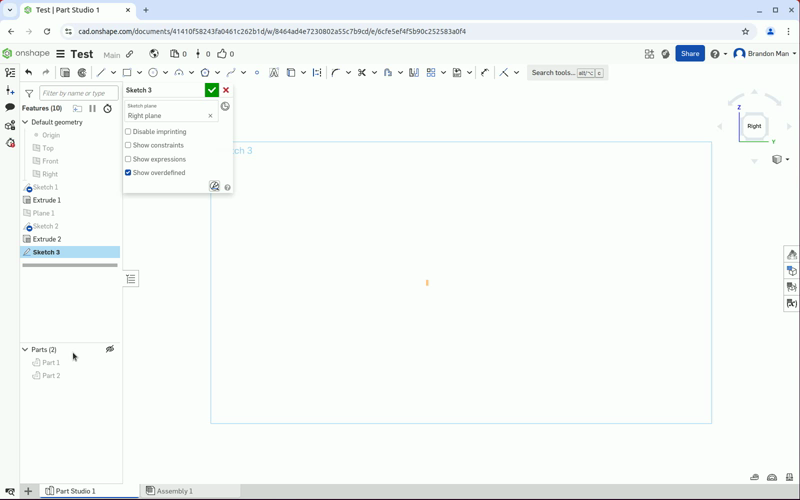
mouse_move(445, 282)
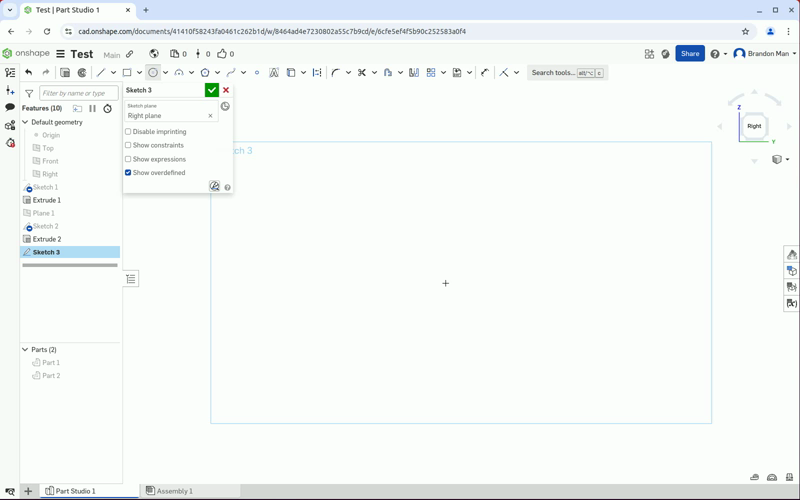
click(445, 282)
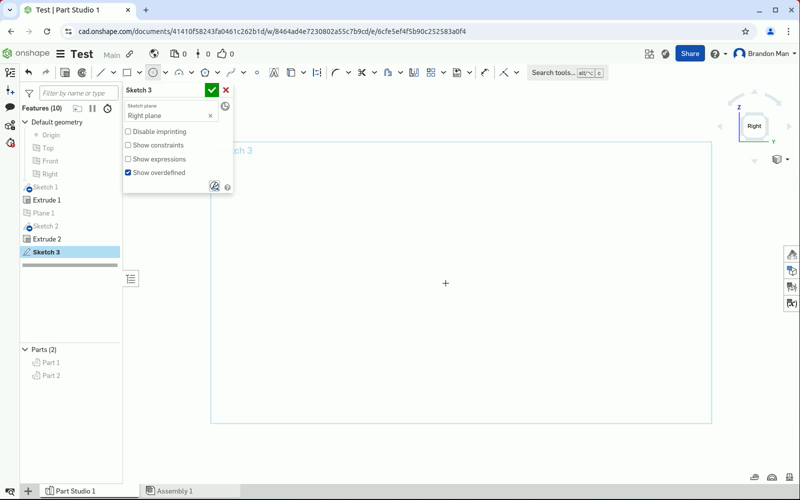
key_up(shift)
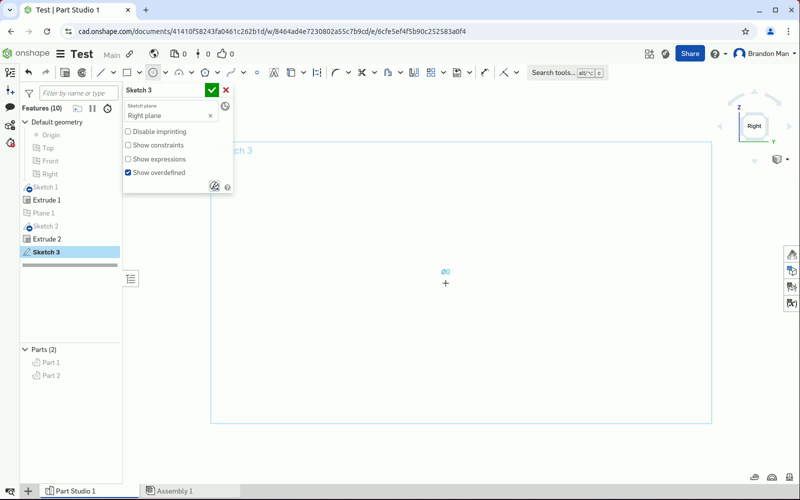
mouse_move(448, 282)
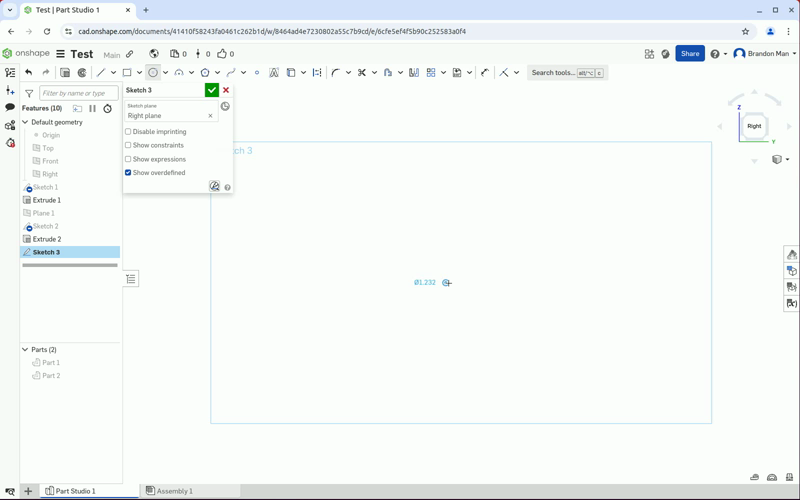
click(448, 282)
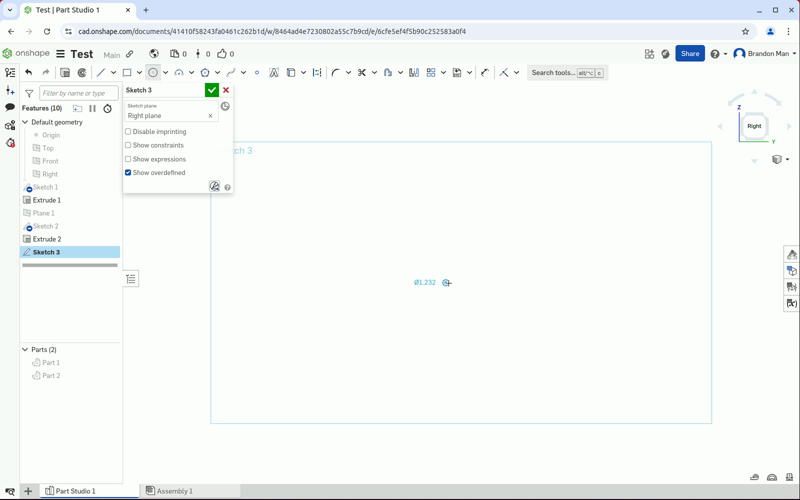
key(esc)
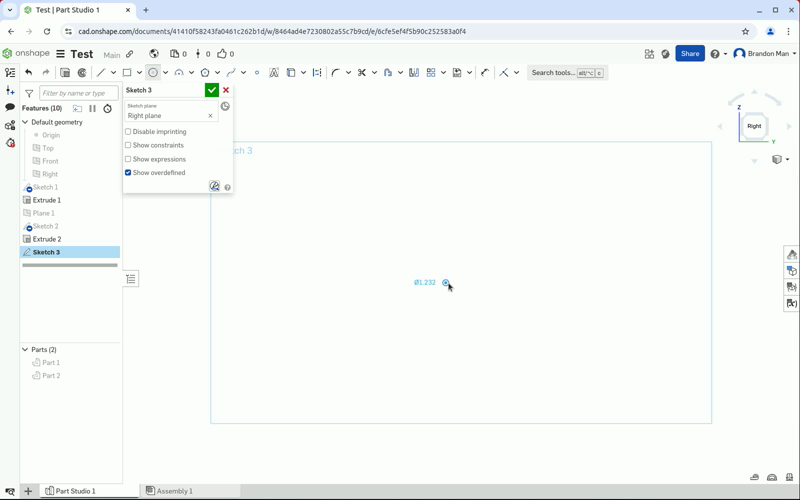
mouse_move(445, 281)
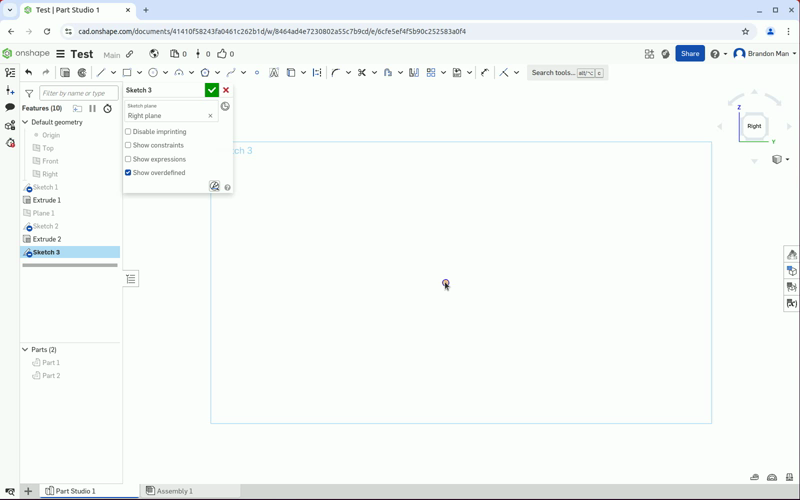
scroll(6)
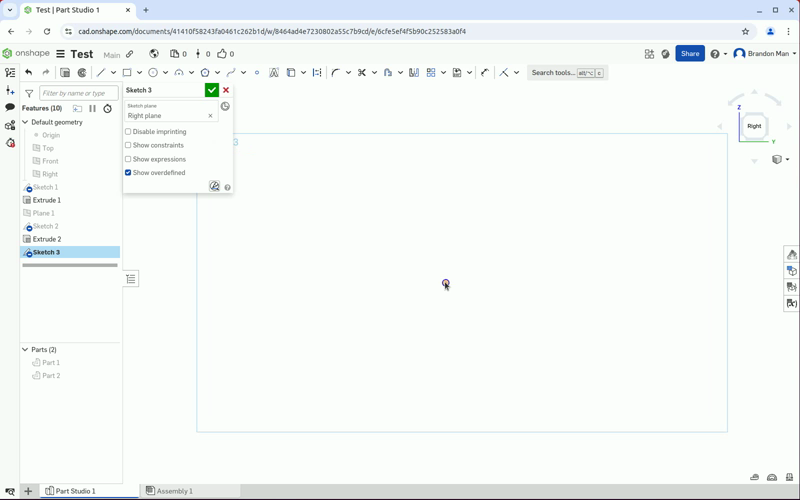
scroll(6)
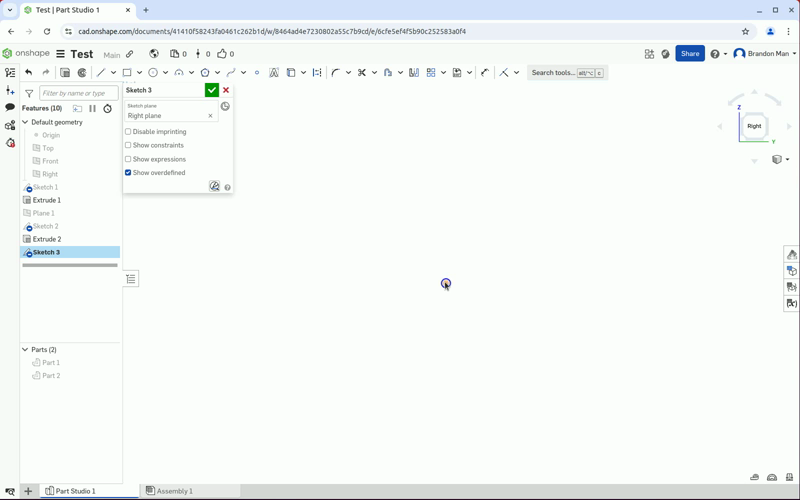
scroll(6)
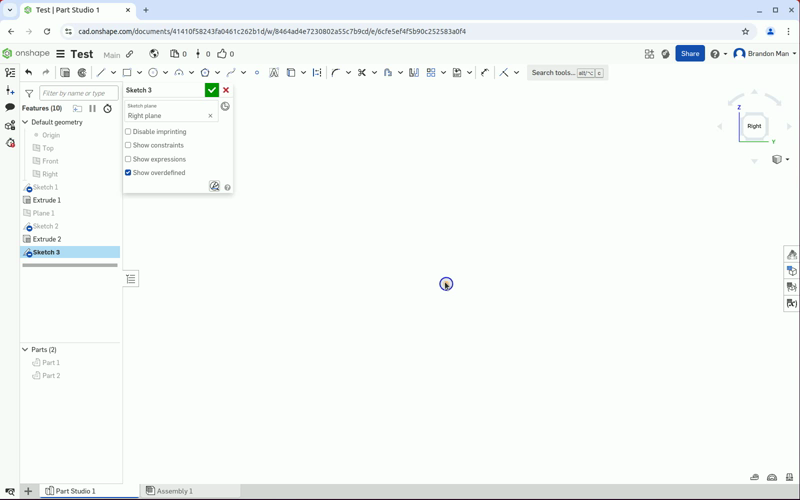
scroll(6)
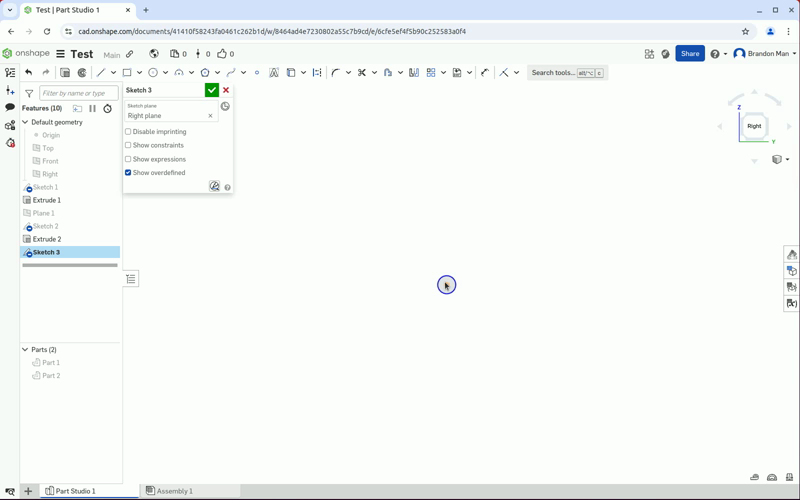
scroll(6)
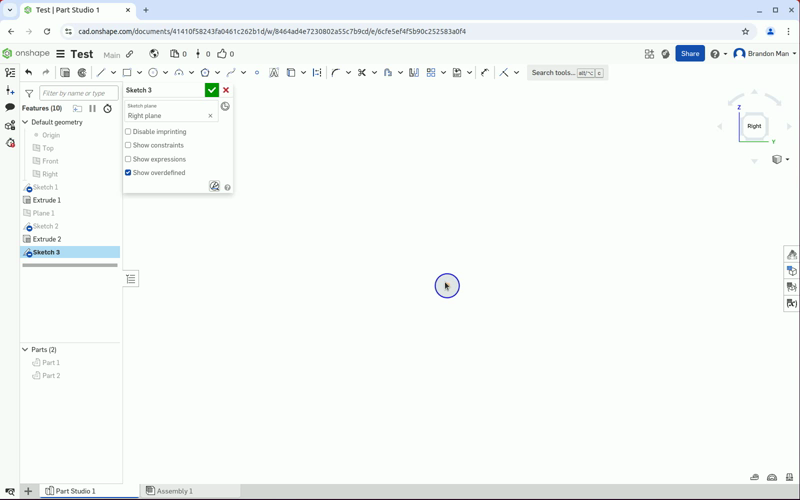
scroll(6)
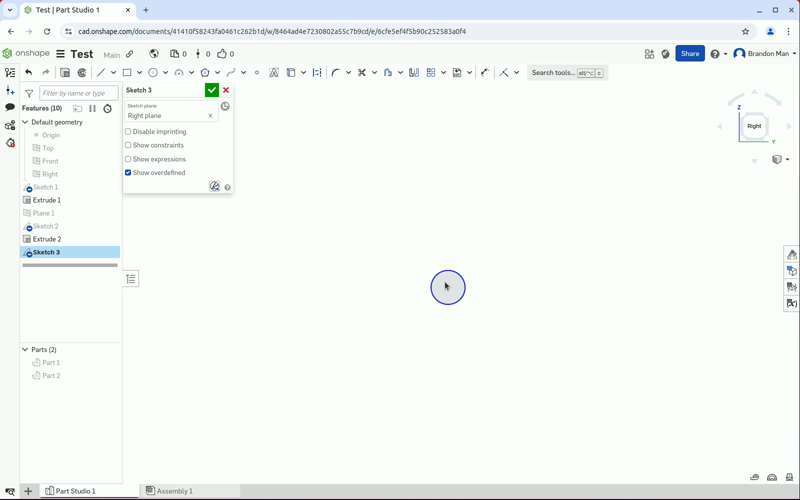
scroll(6)
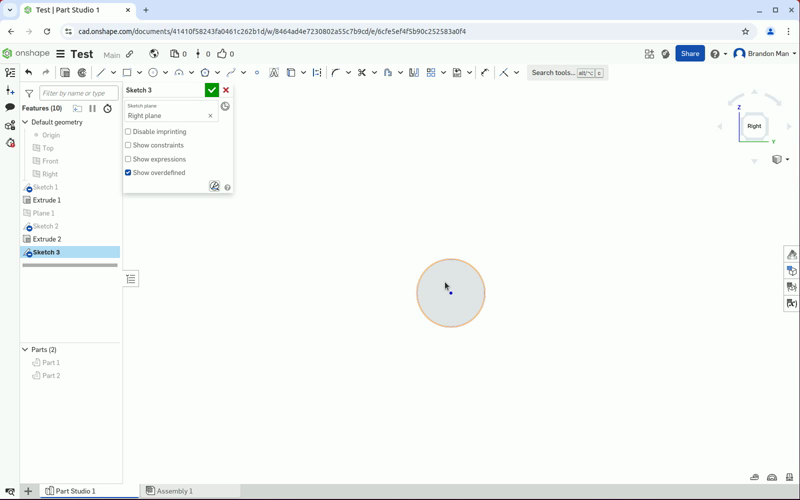
click(445, 281)
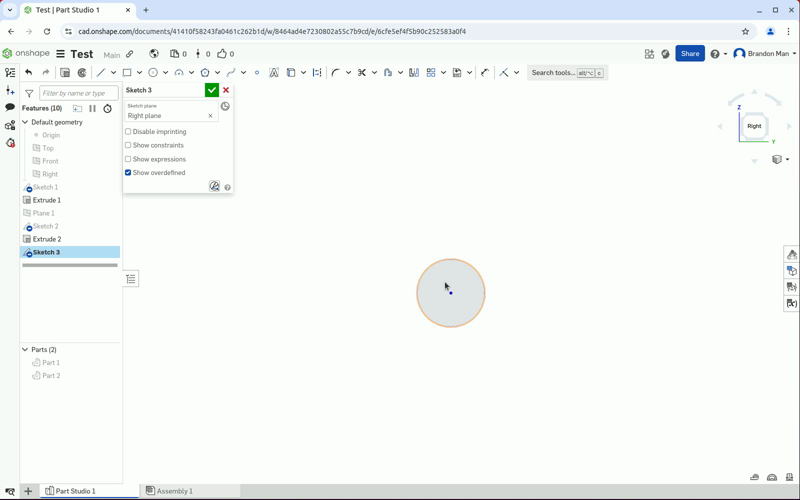
scroll(-6)
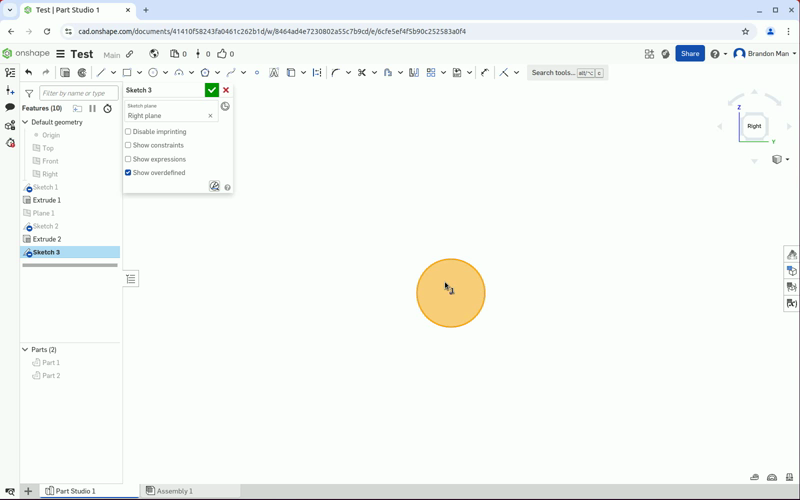
scroll(-6)
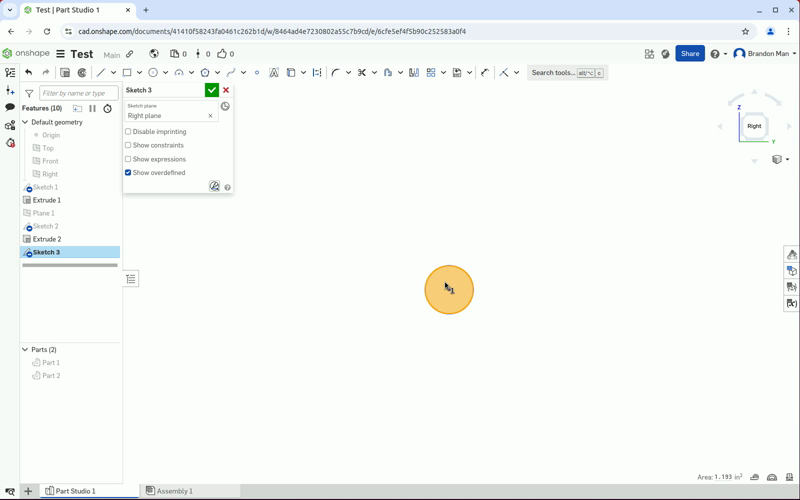
scroll(-6)
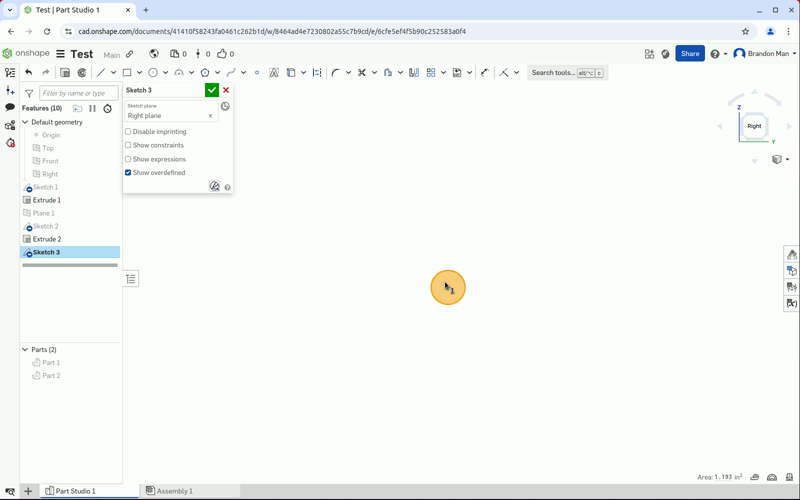
scroll(-6)
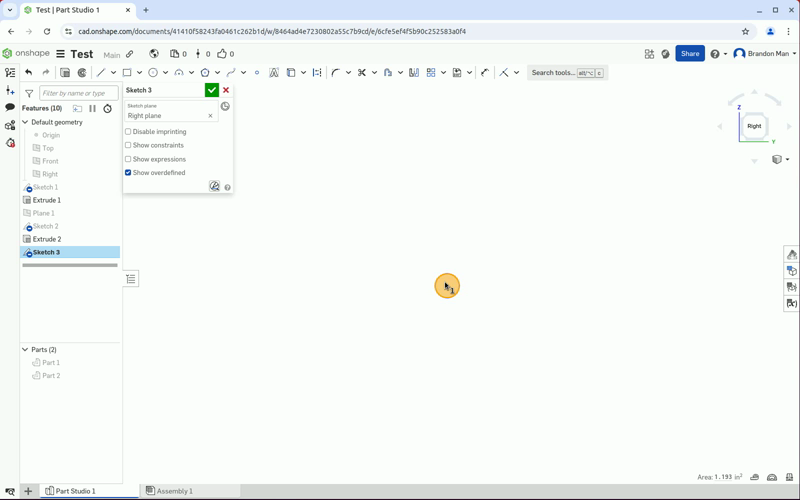
scroll(-6)
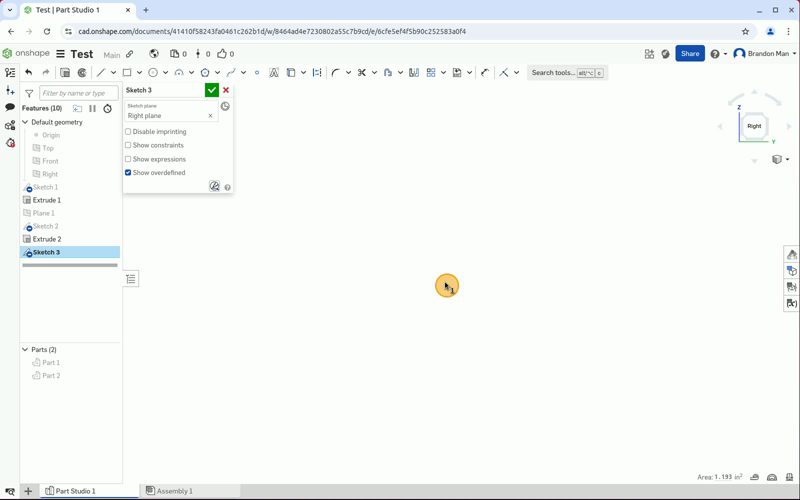
scroll(-6)
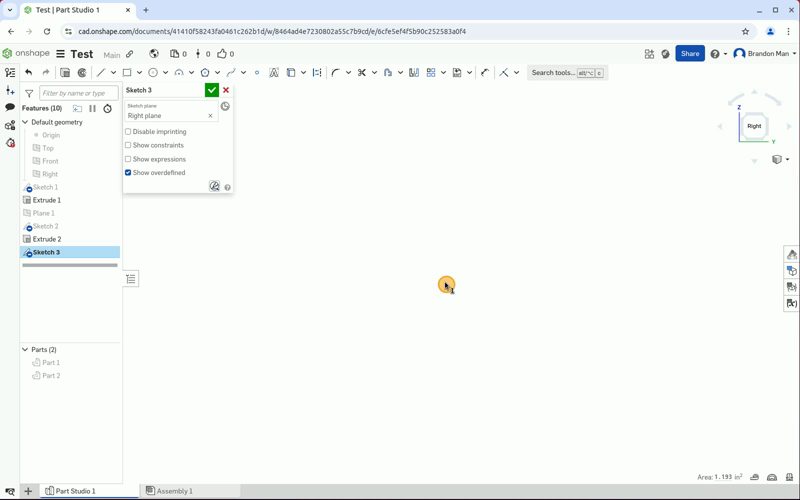
scroll(-6)
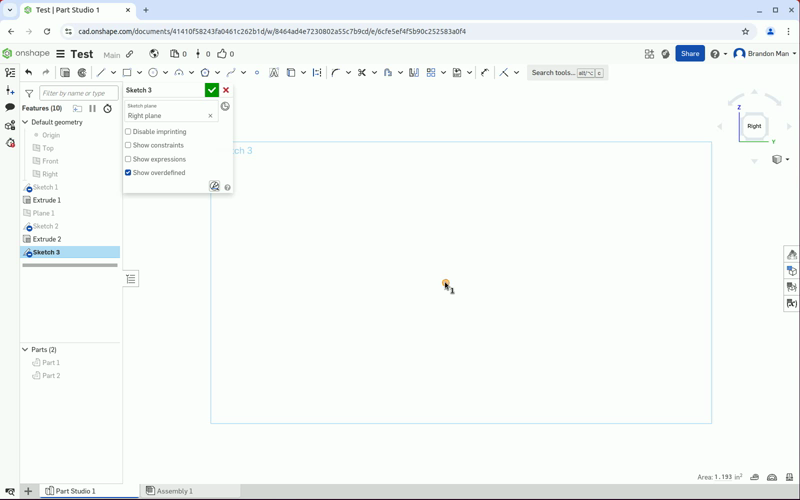
mouse_move(73, 352)
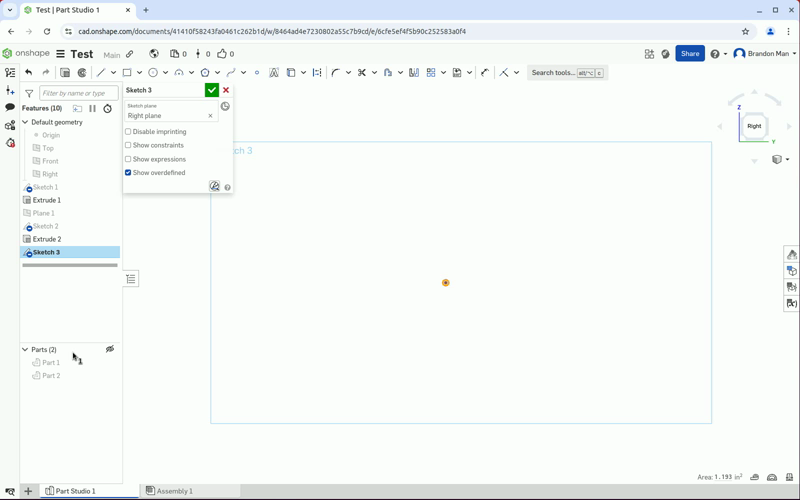
key(shift+y)
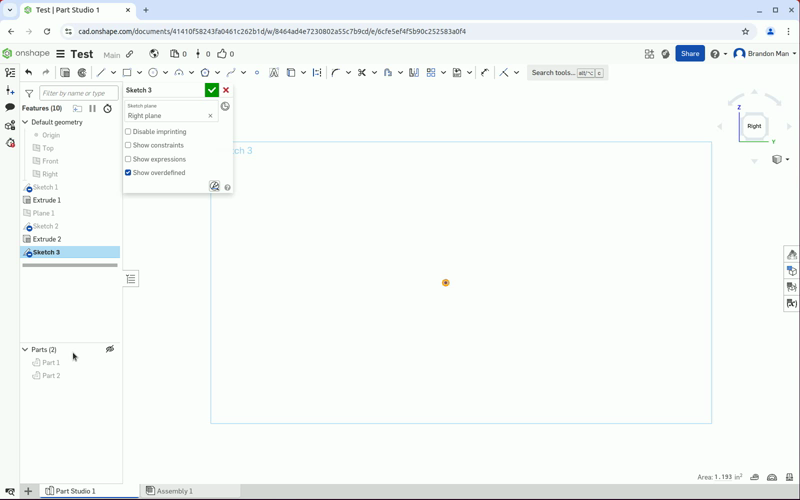
key(shift+e)
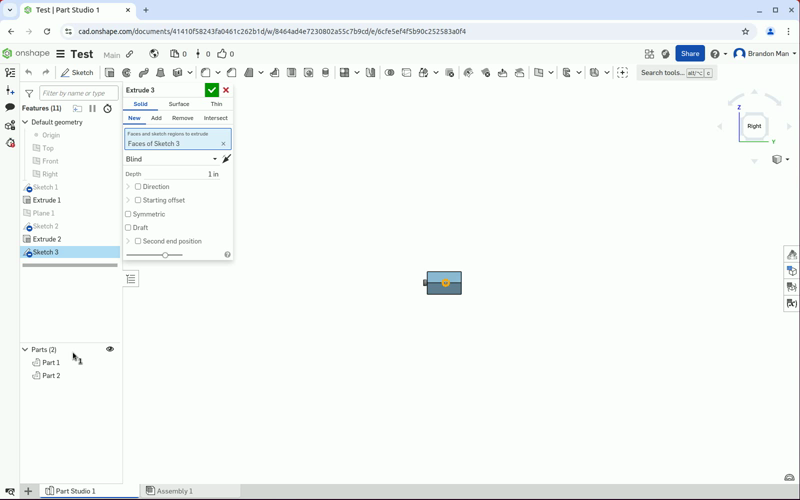
mouse_move(143, 106)
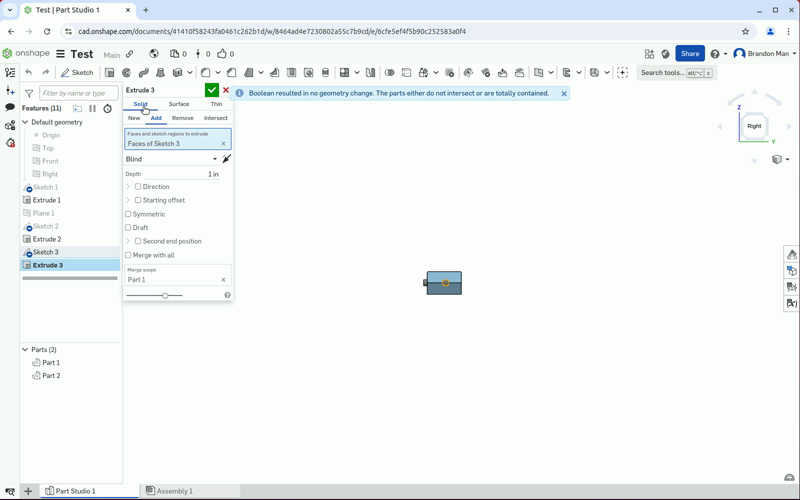
click(143, 106)
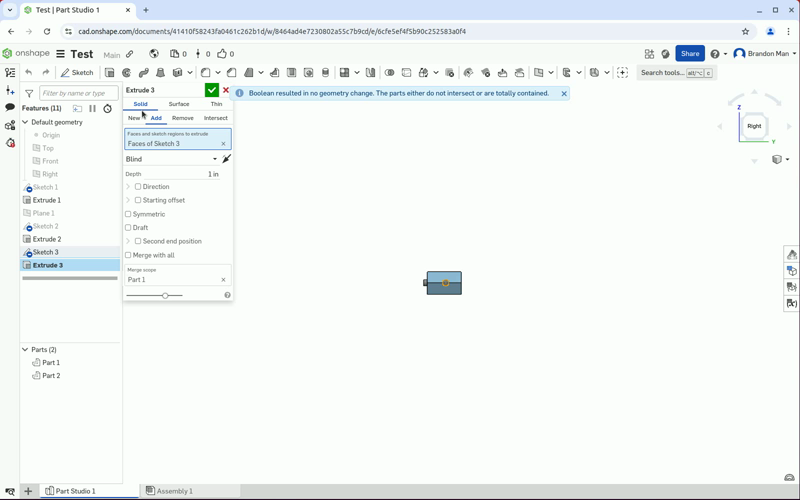
mouse_move(137, 120)
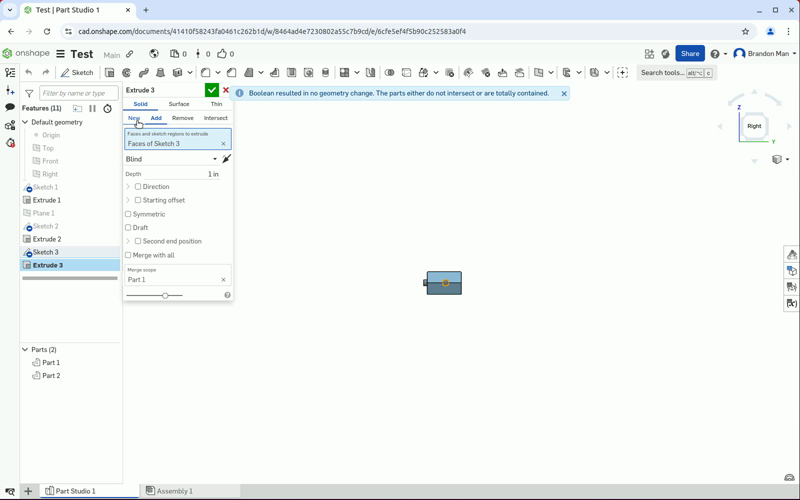
click(137, 120)
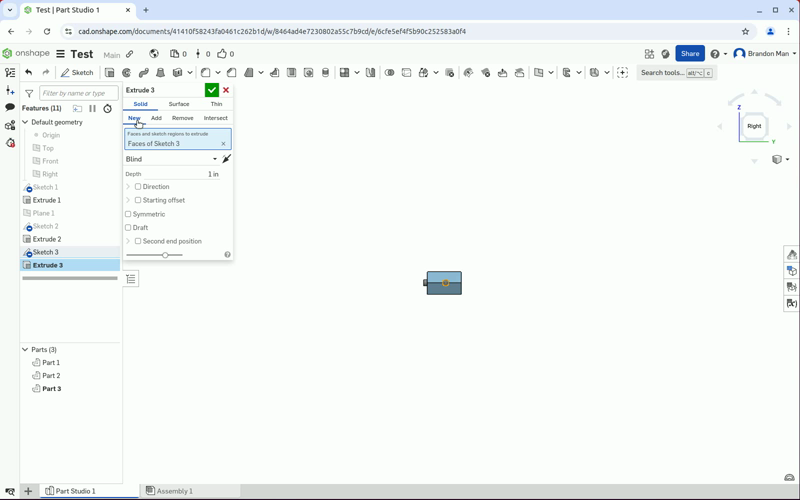
key(tab, 4)
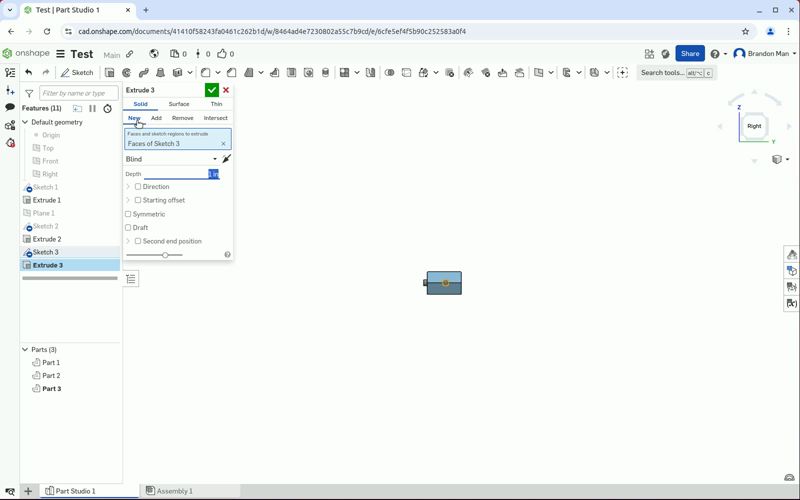
text(46.216)
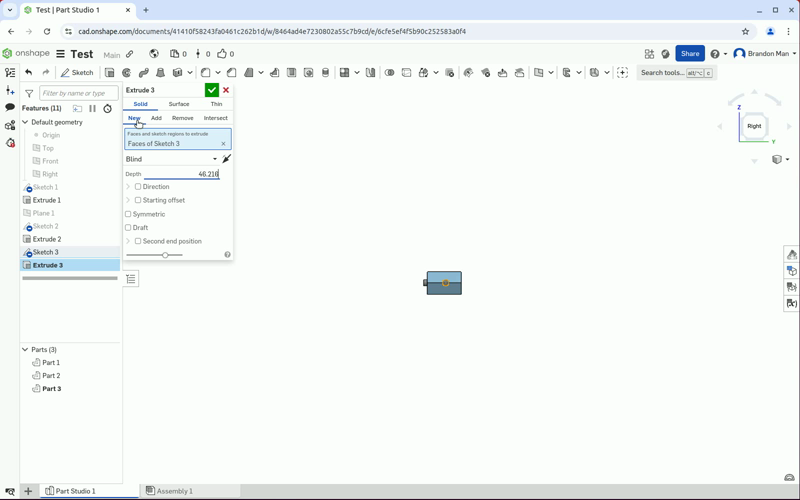
key(tab, 3)
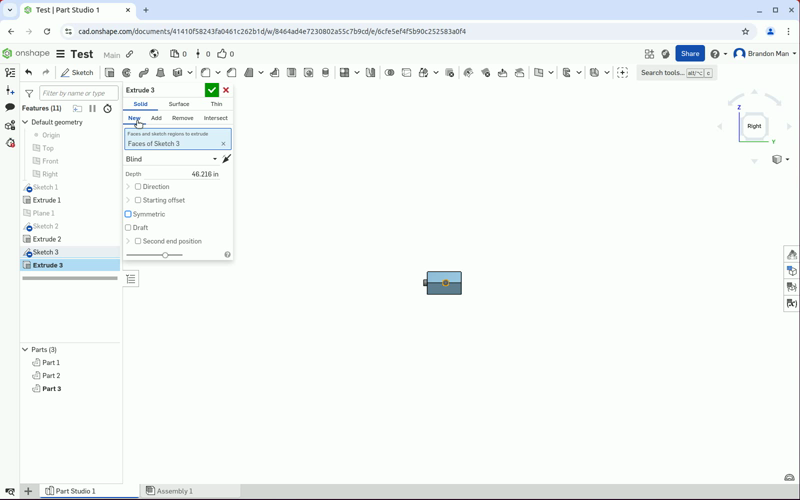
key(space)
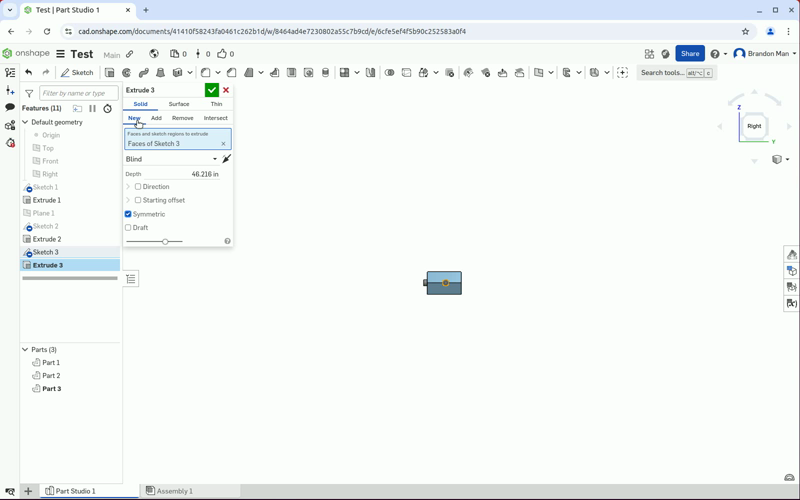
key(enter)
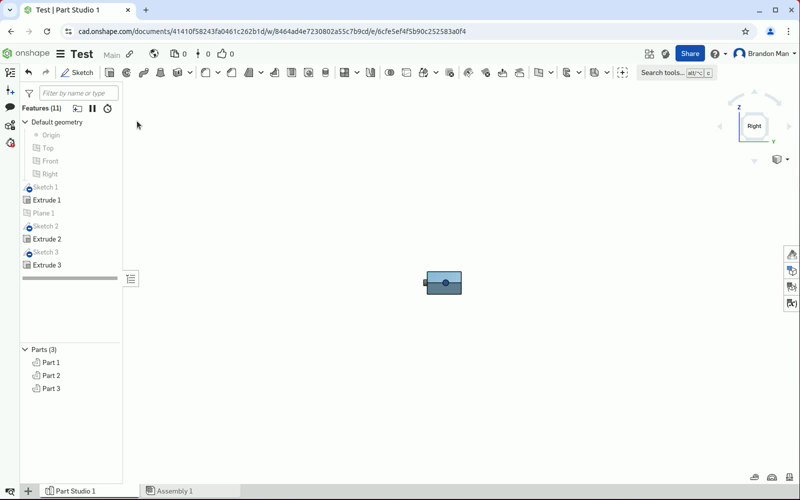
key(shift+h)
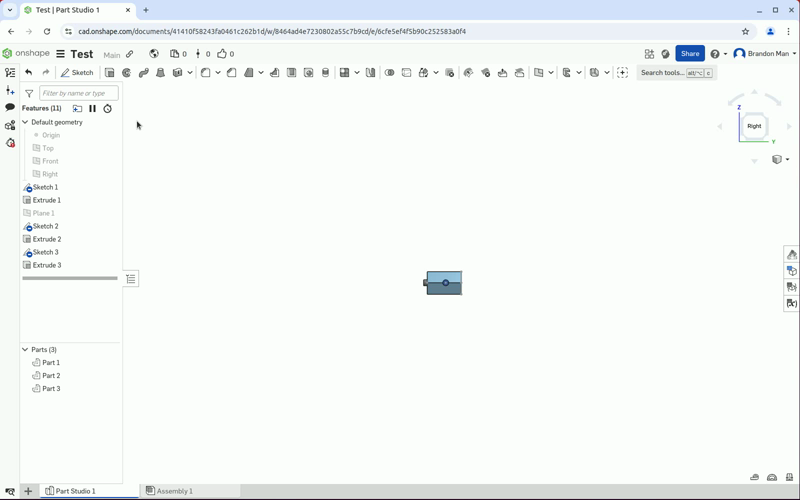
key(shift+h)
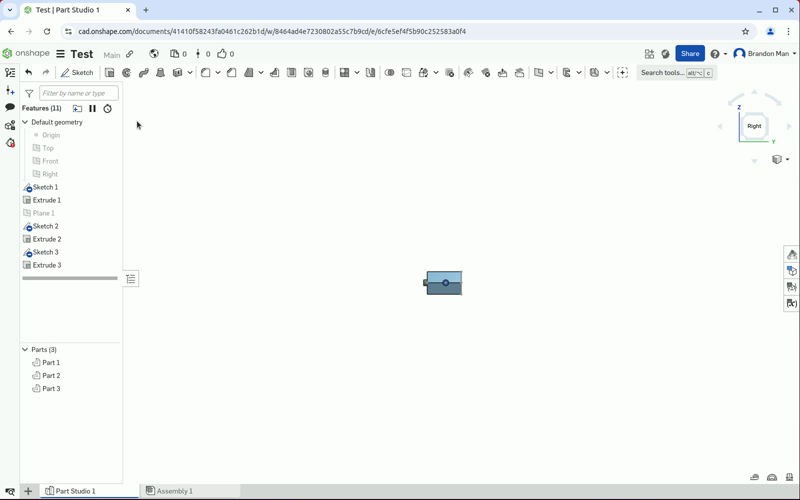
key(shift+7)
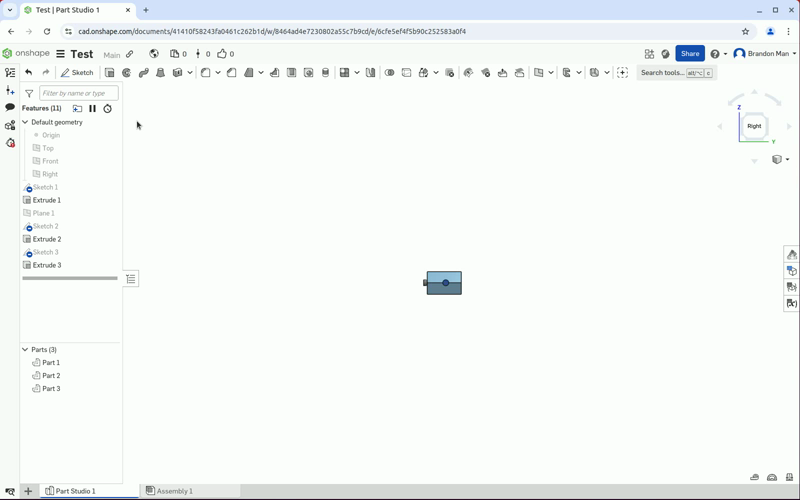
key(right, 2)
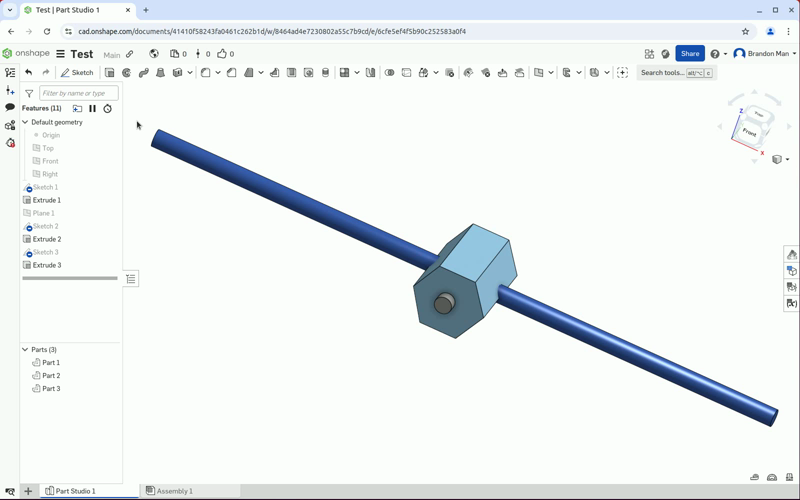
key(down, 2)
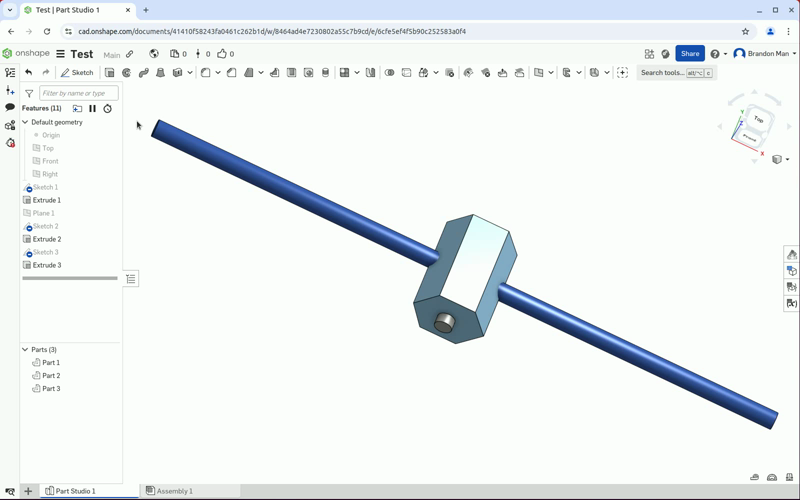
key(up, 2)
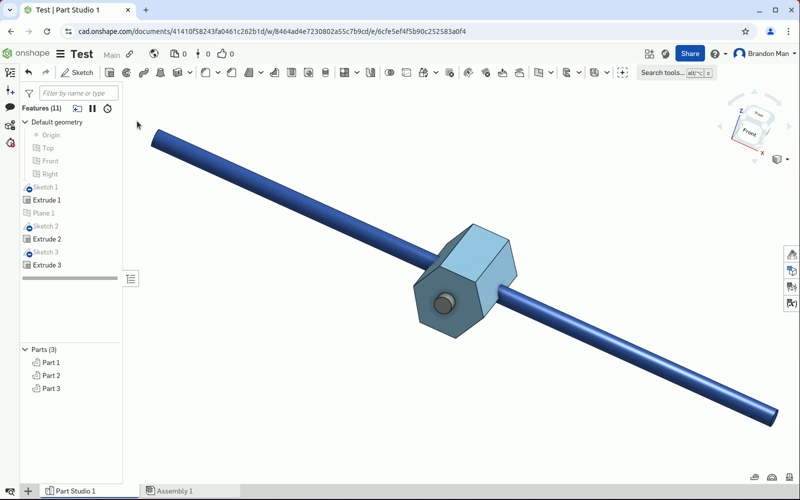
key(left, 2)
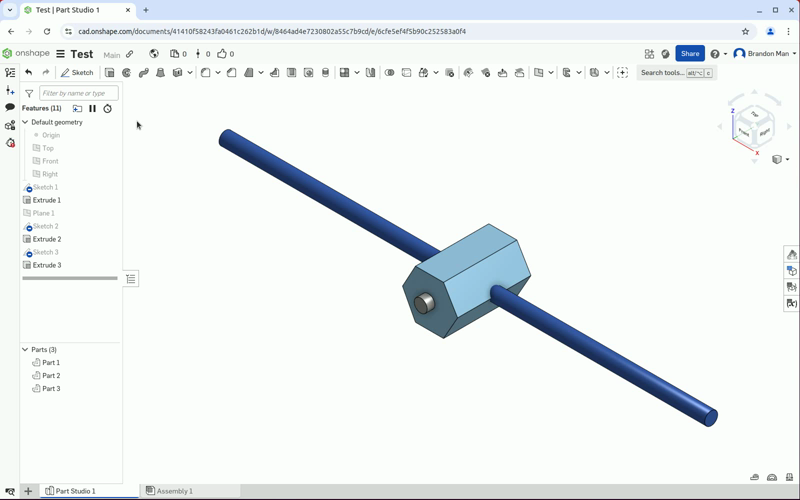
mouse_move(73, 189)
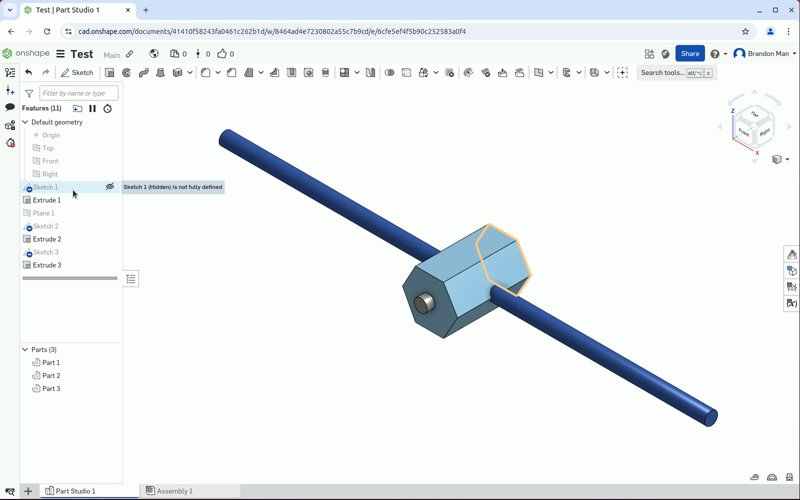
click(73, 189)